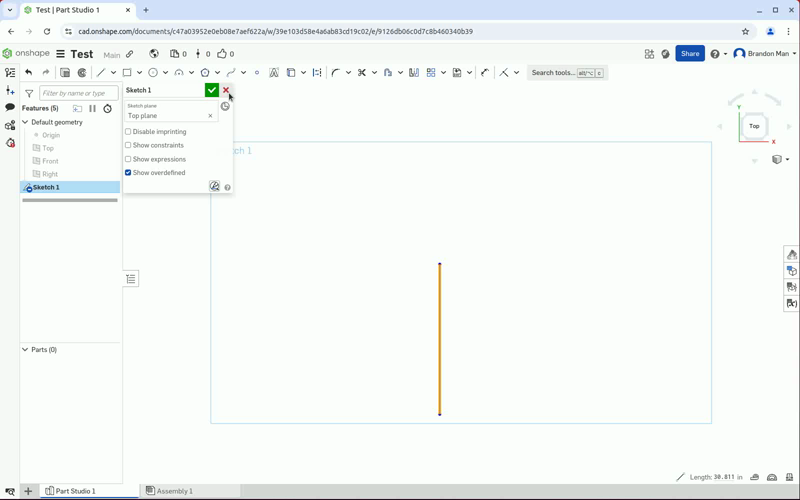
key(shift+h)
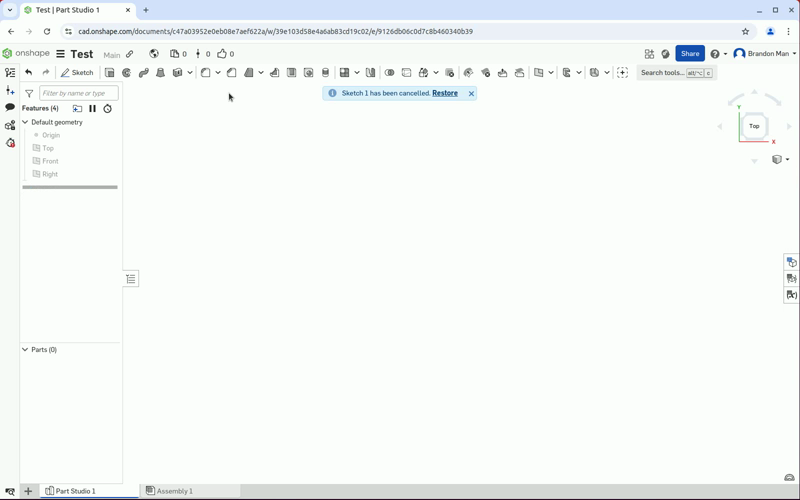
mouse_move(73, 352)
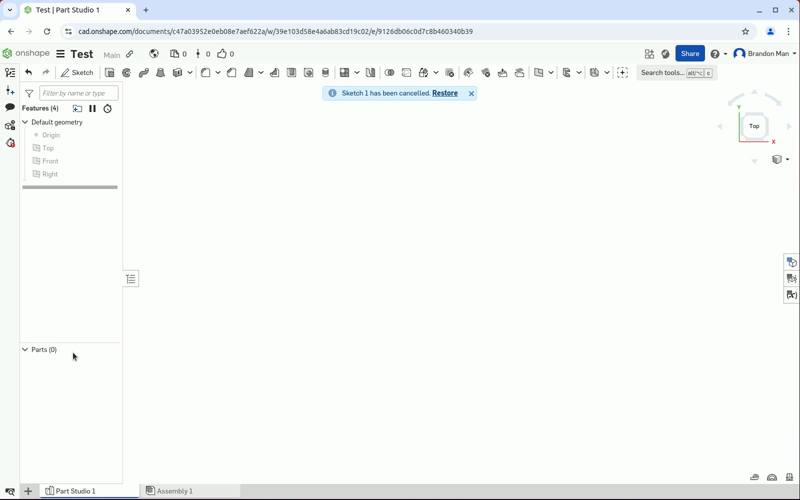
key(y)
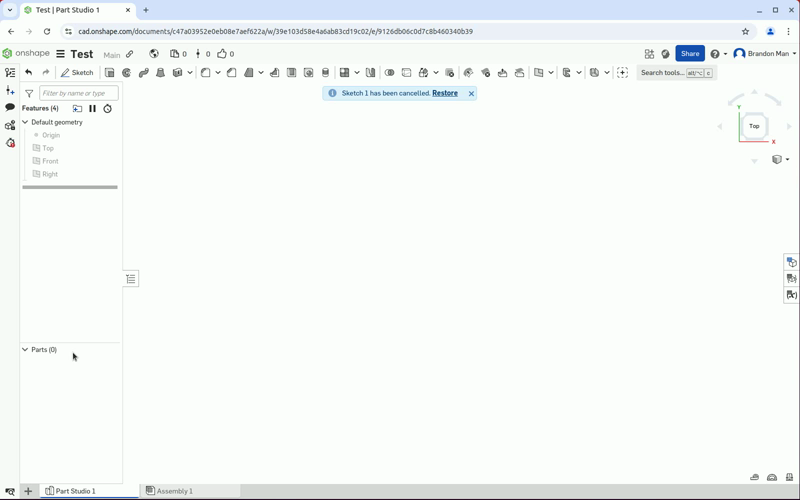
key(shift+p)
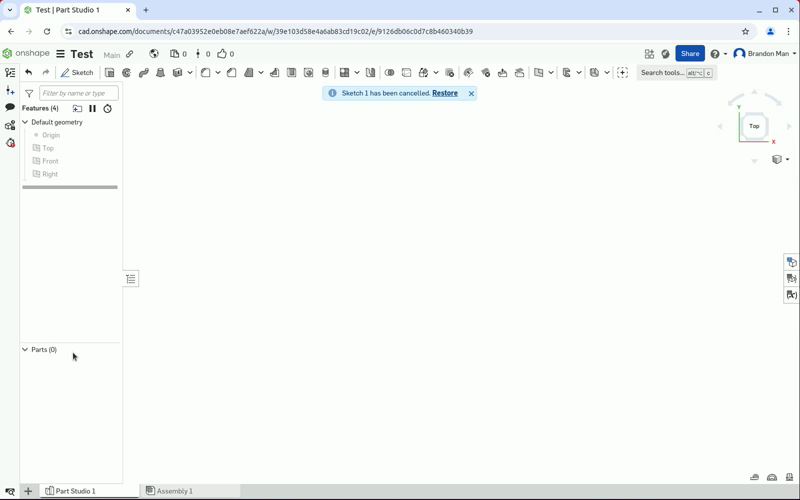
key(space)
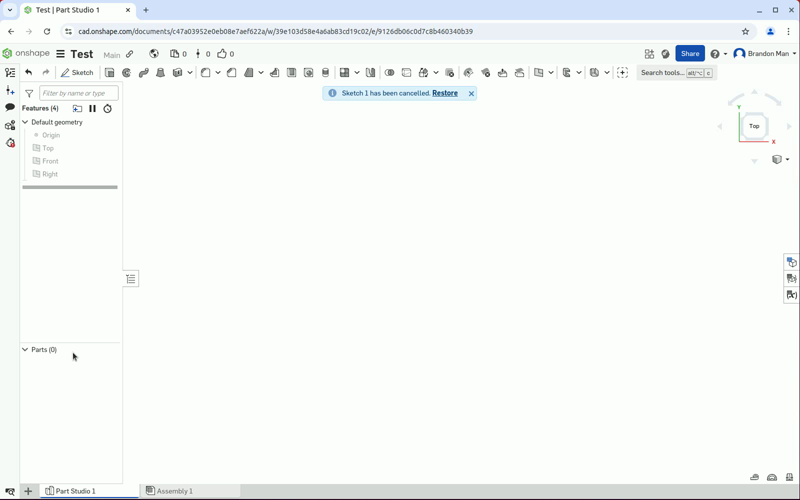
key_down(shift)
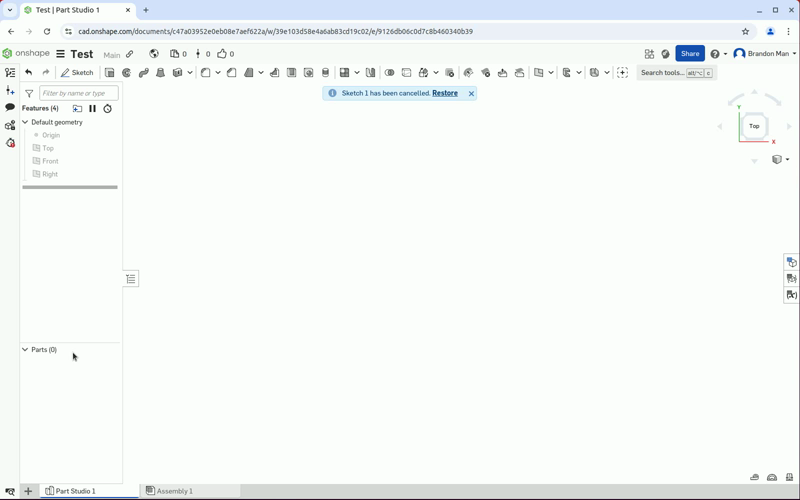
key(up)
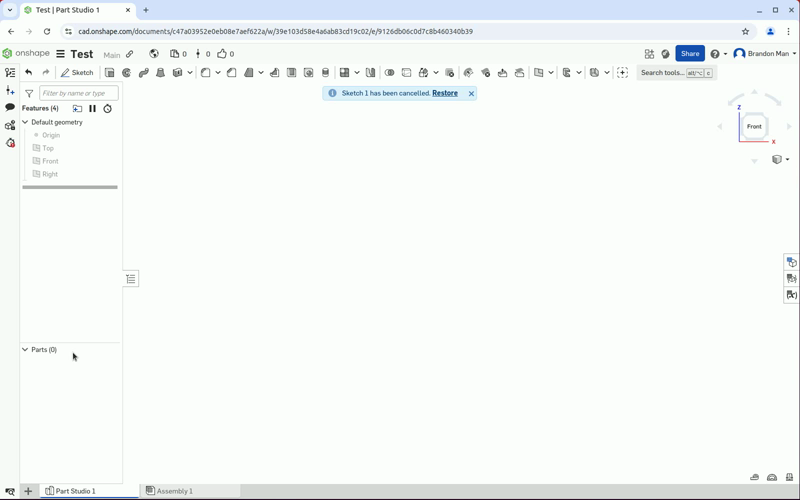
key_up(shift)
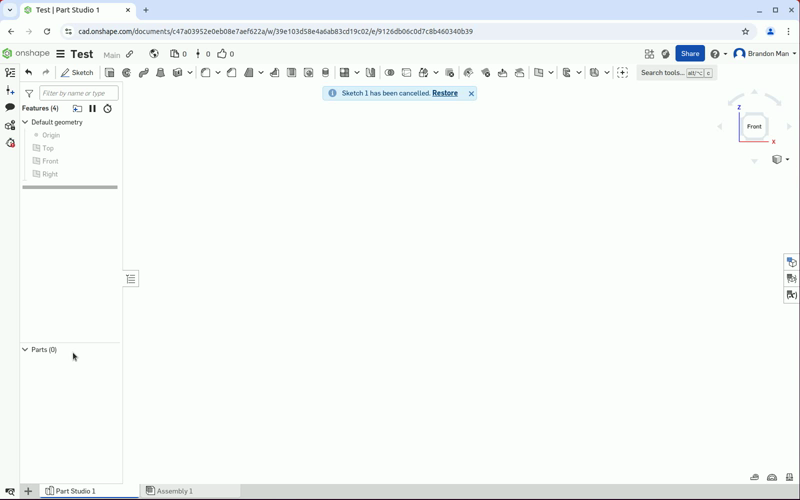
mouse_move(73, 352)
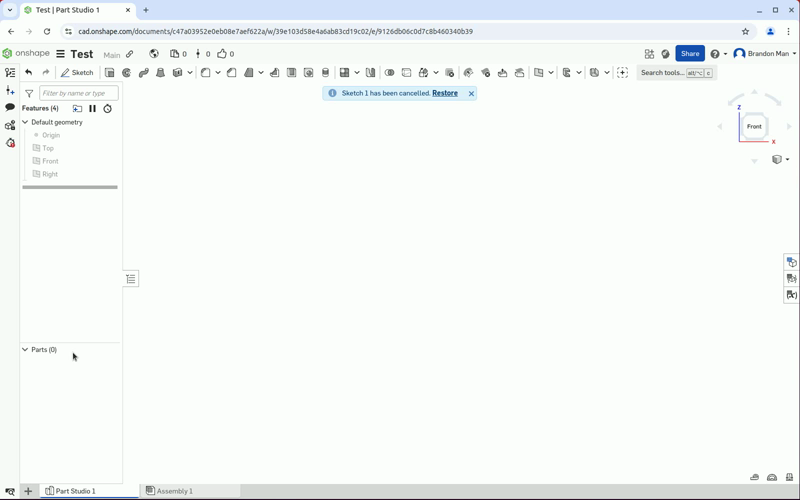
key(shift+y)
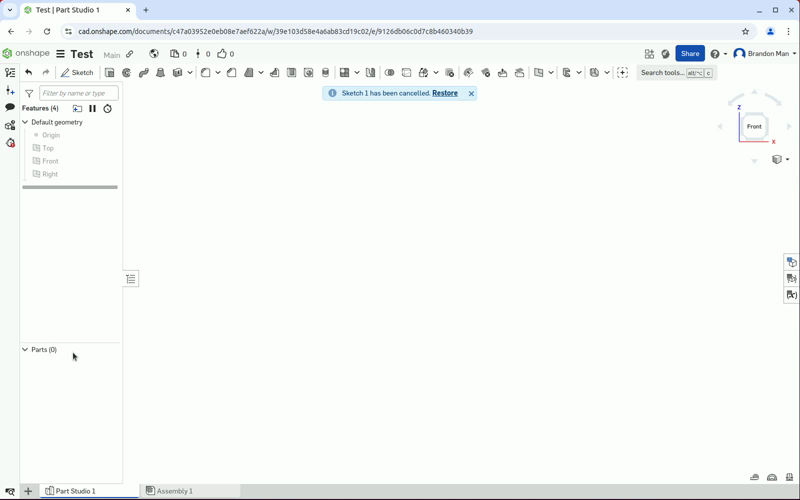
key(shift+s)
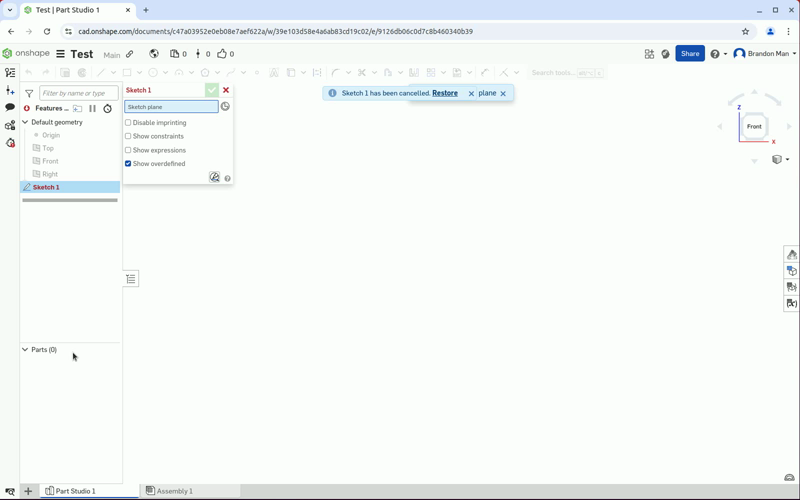
mouse_move(73, 163)
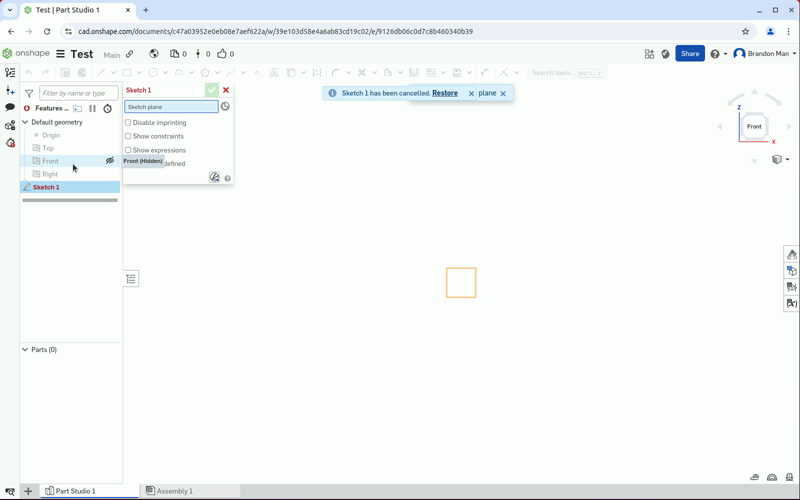
click(73, 163)
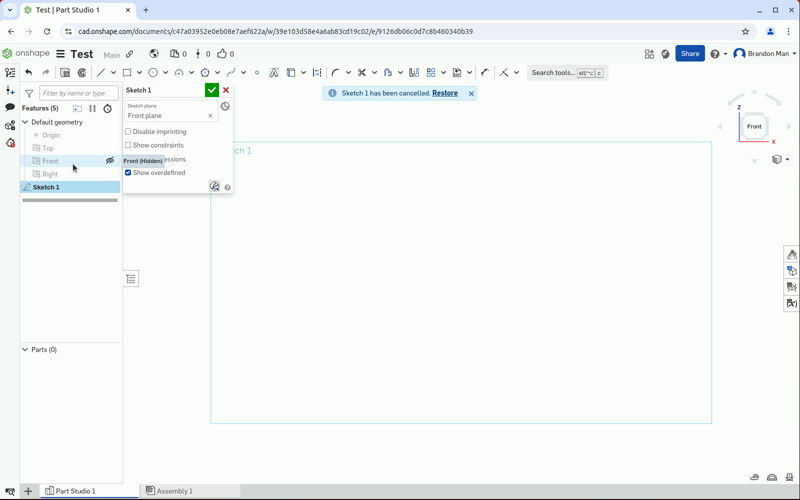
mouse_move(73, 352)
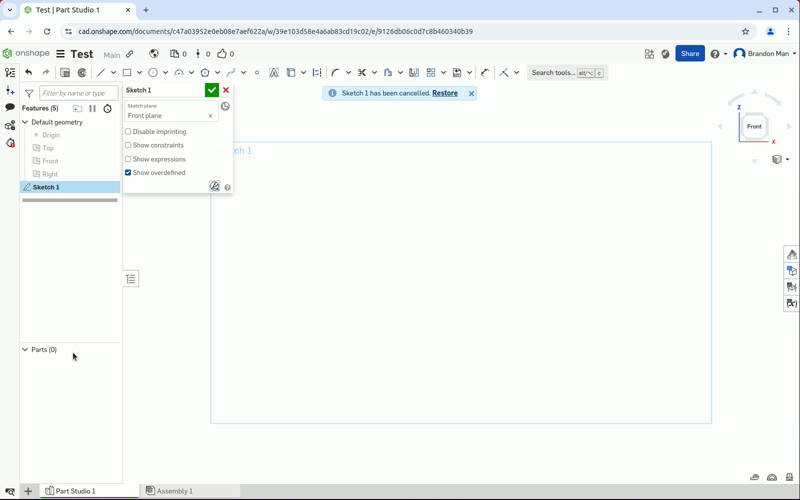
key(y)
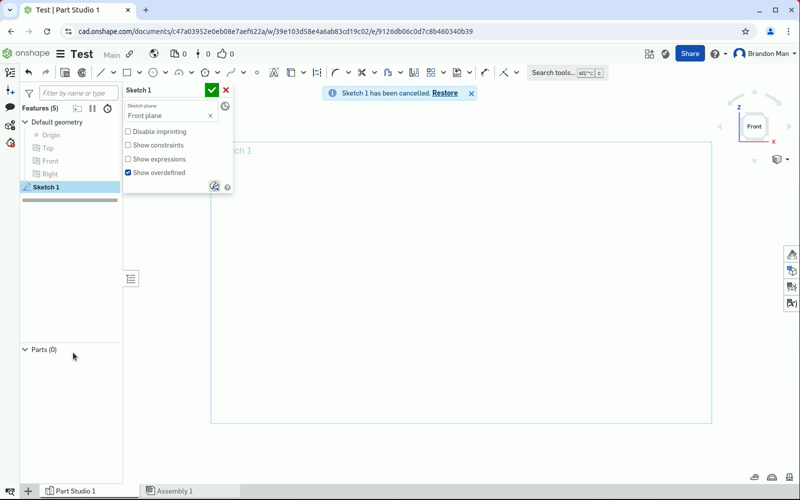
key(l)
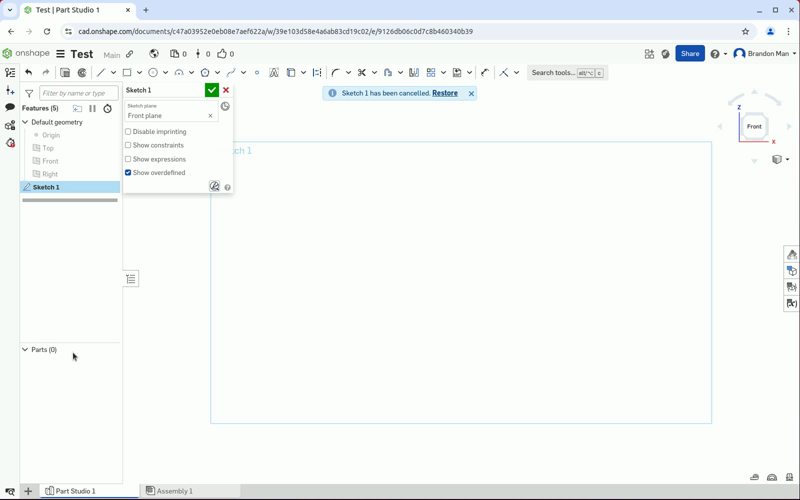
key_down(shift)
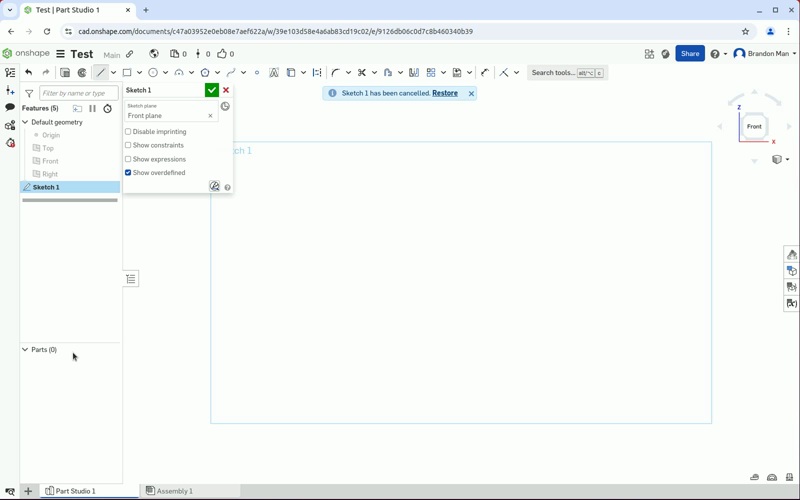
mouse_move(460, 298)
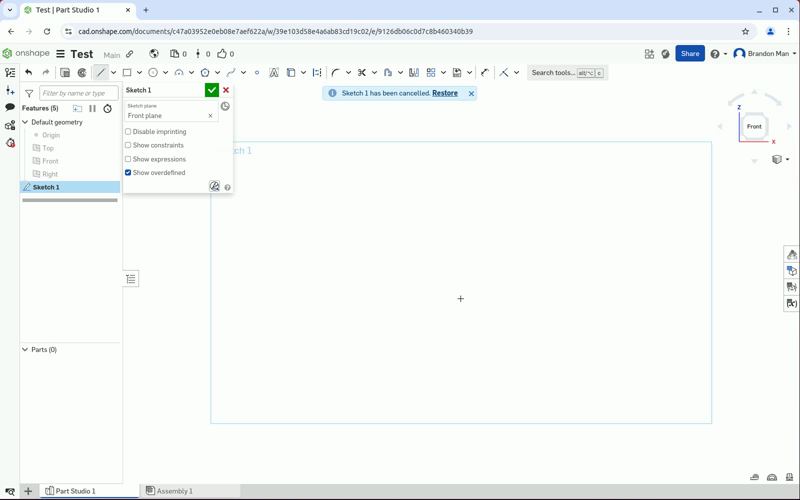
click(460, 298)
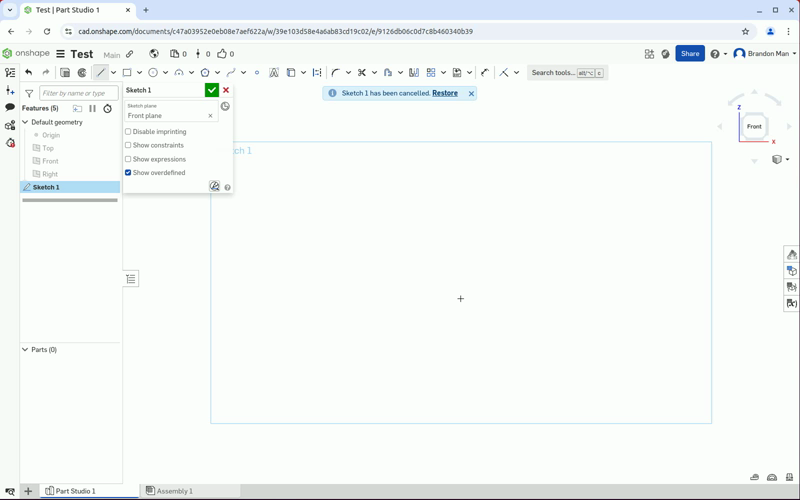
key_up(shift)
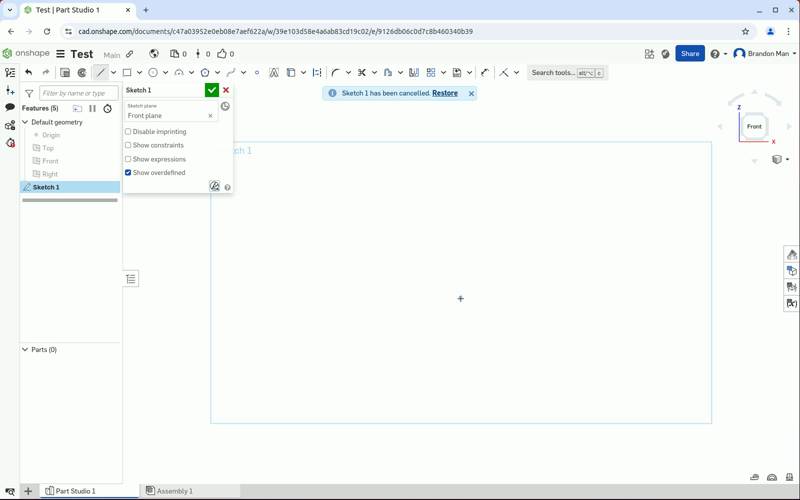
key_down(shift)
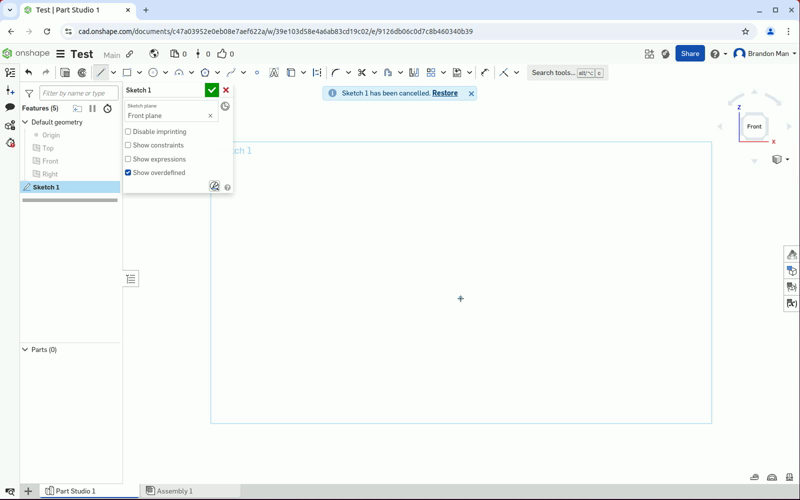
mouse_move(559, 298)
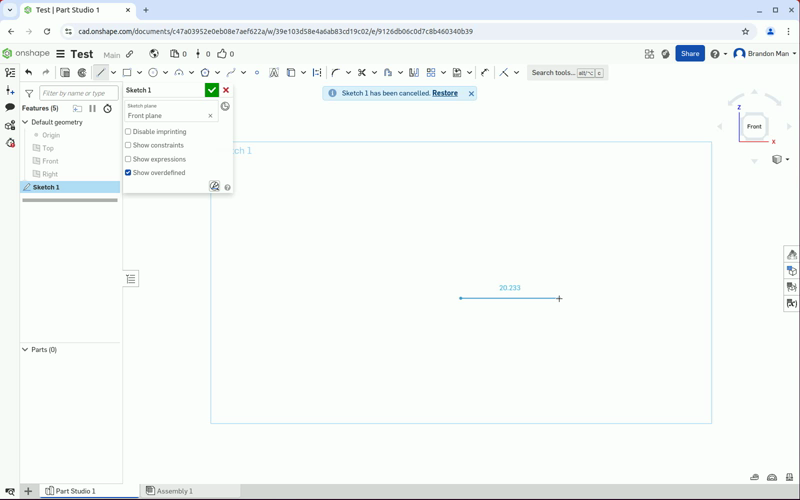
click(559, 298)
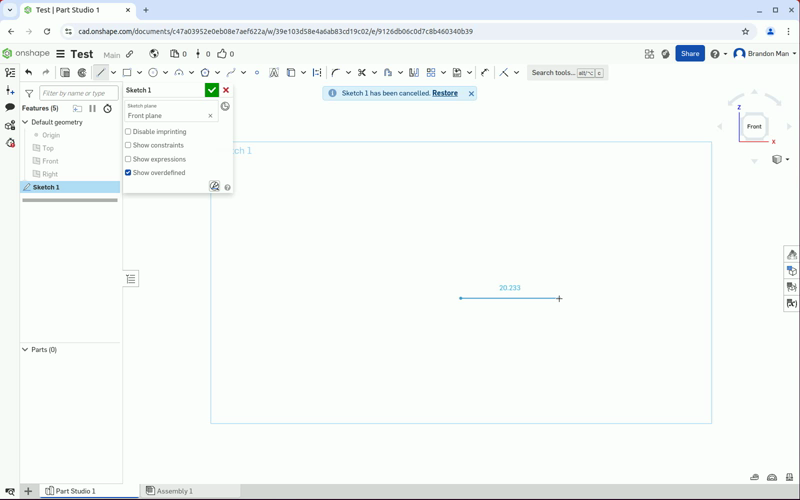
key_up(shift)
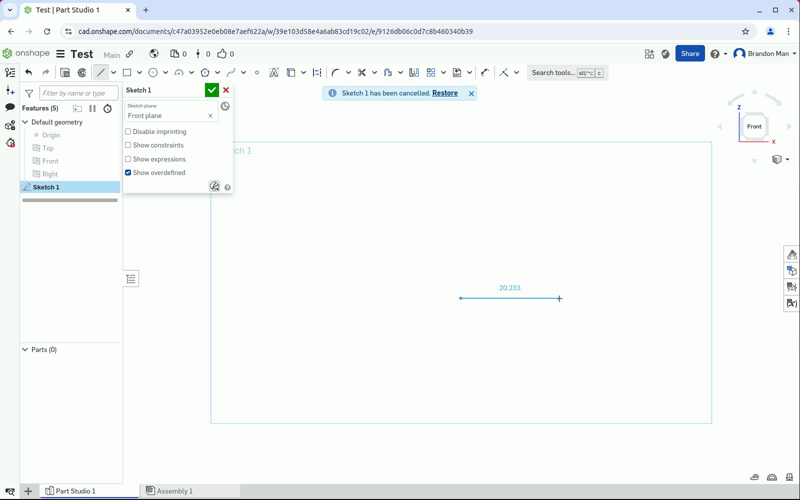
key(esc)
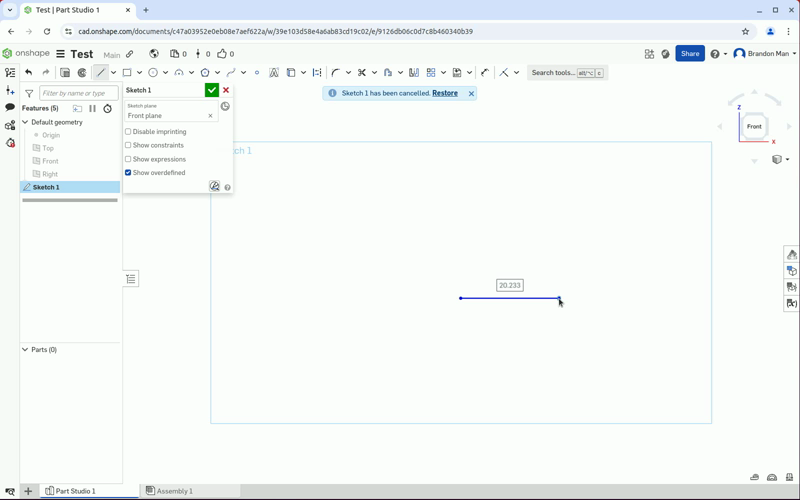
key(a)
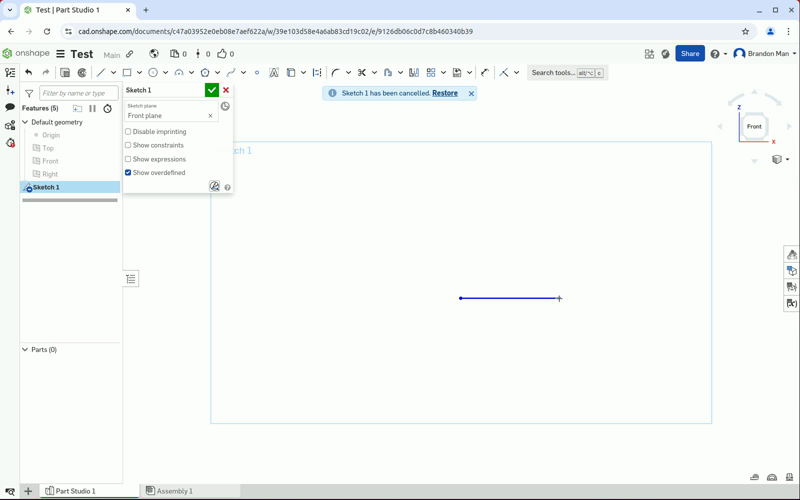
mouse_move(559, 298)
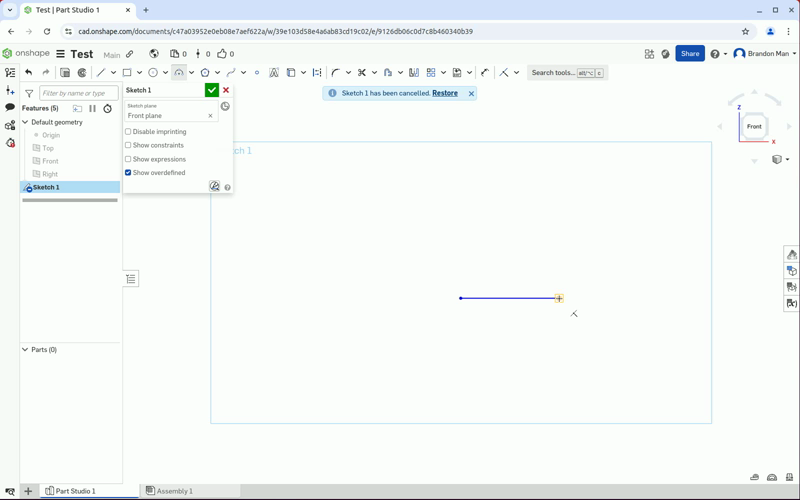
click(559, 298)
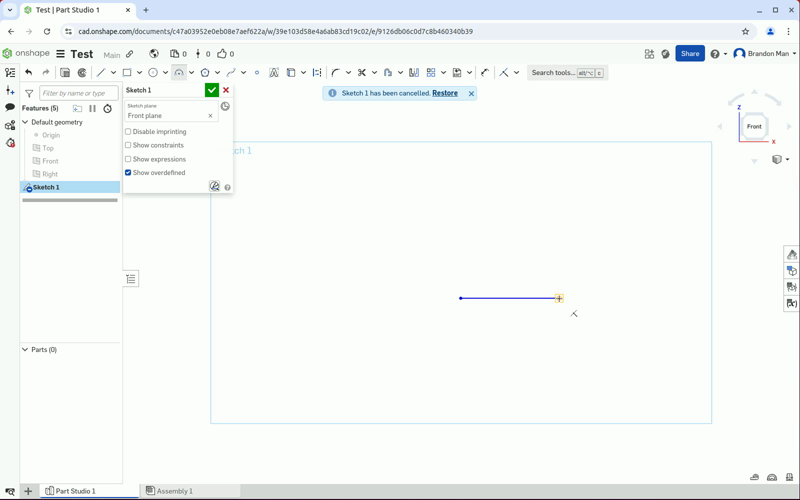
key_down(shift)
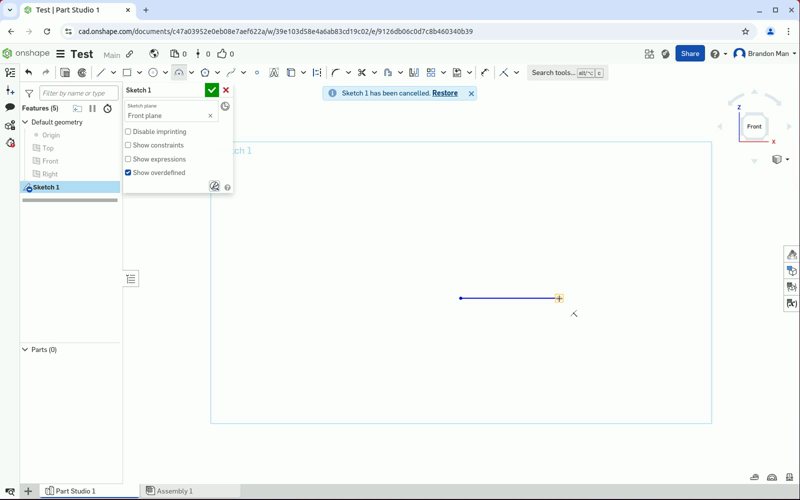
mouse_move(559, 268)
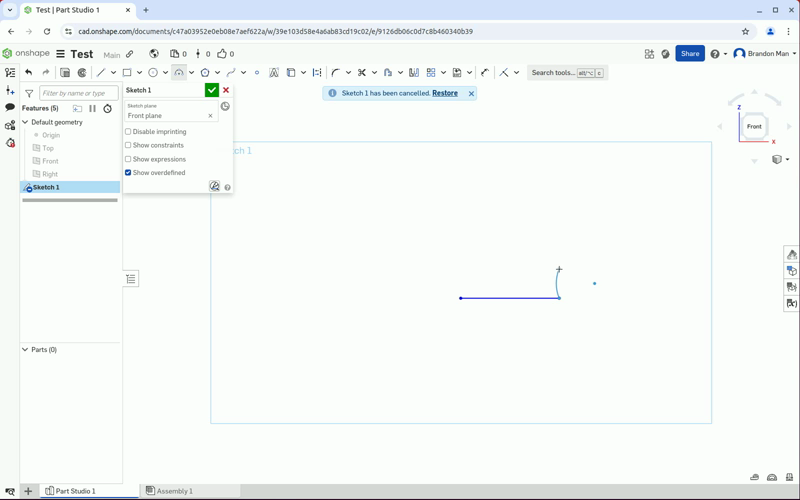
click(559, 268)
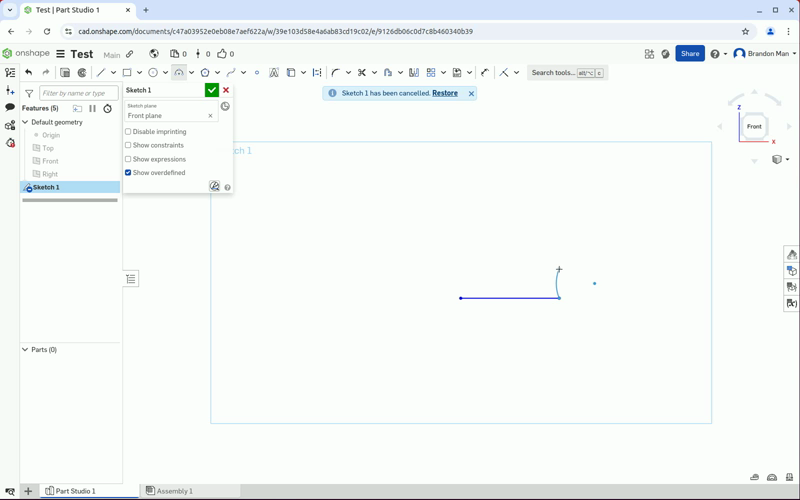
mouse_move(573, 283)
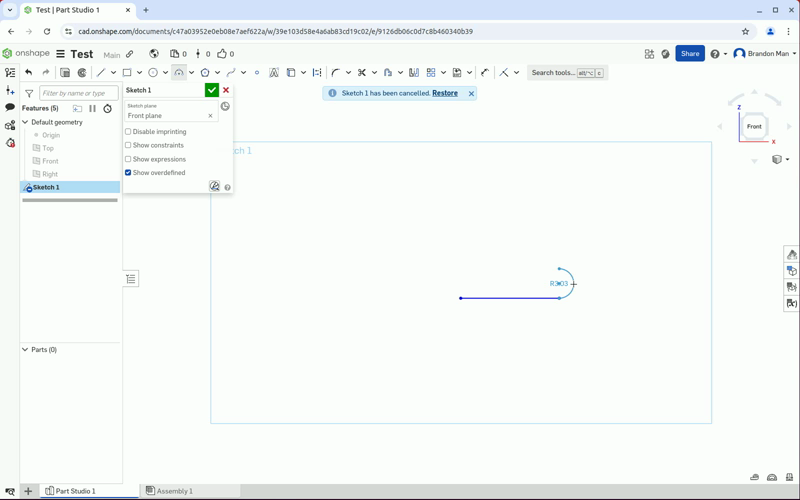
click(573, 283)
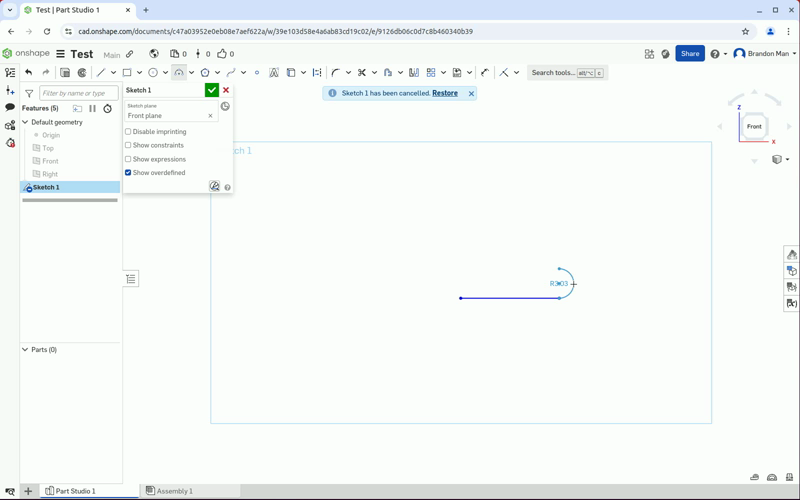
key_up(shift)
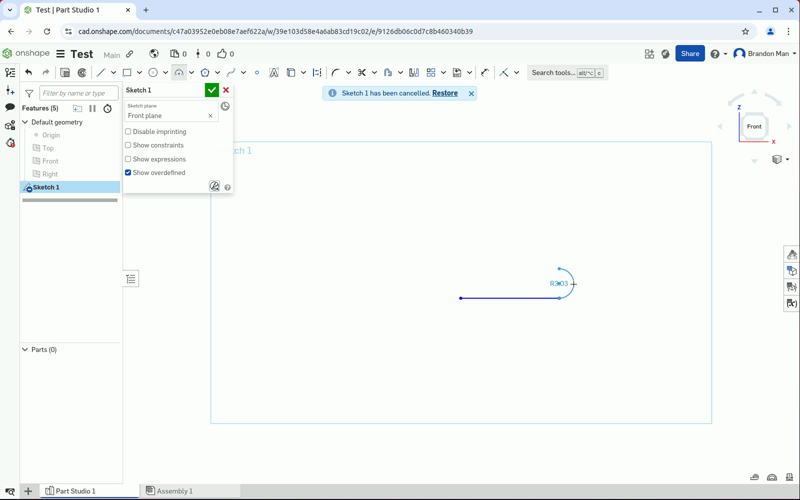
key(esc)
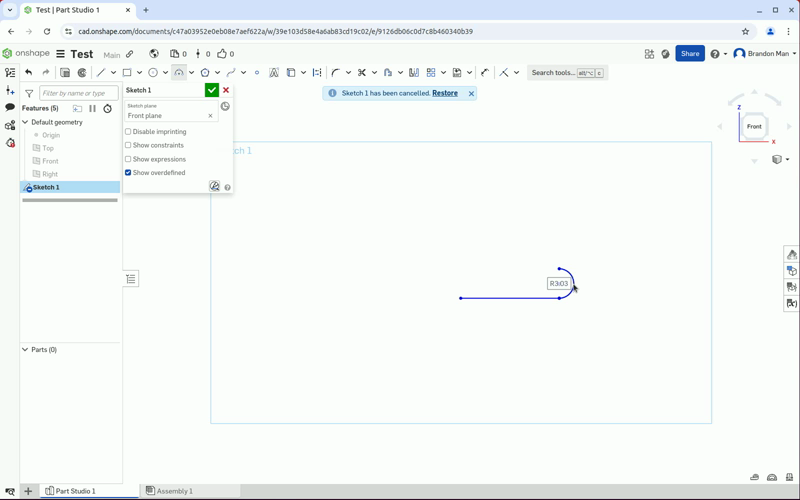
key(l)
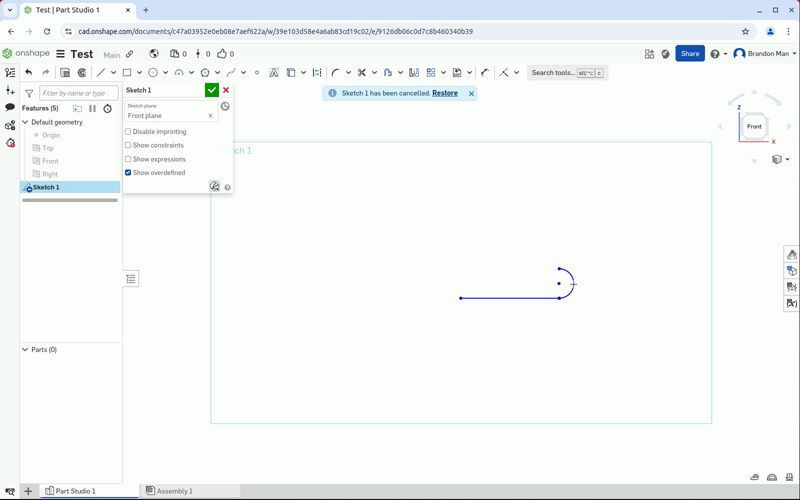
mouse_move(559, 268)
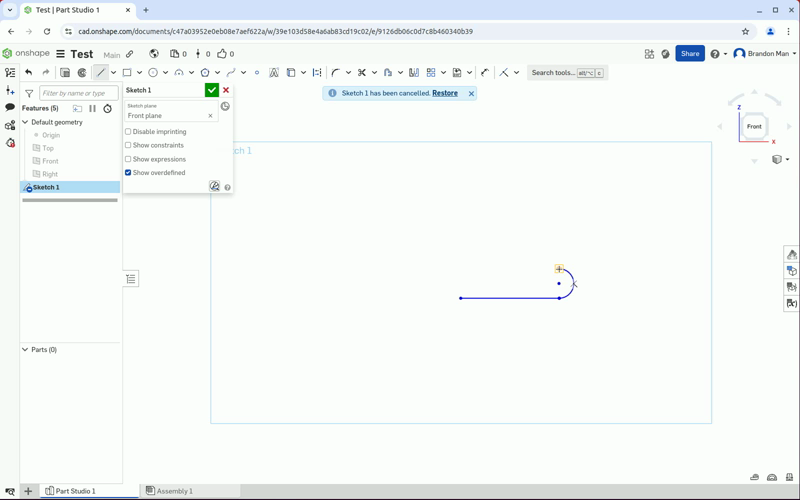
click(559, 268)
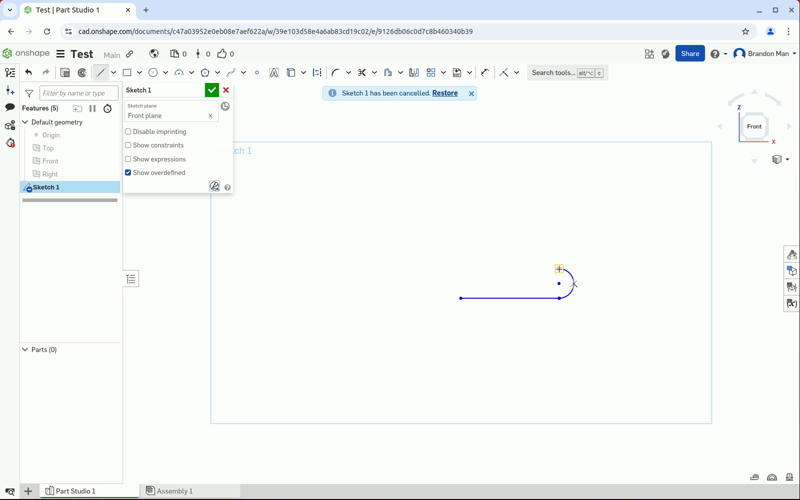
key_down(shift)
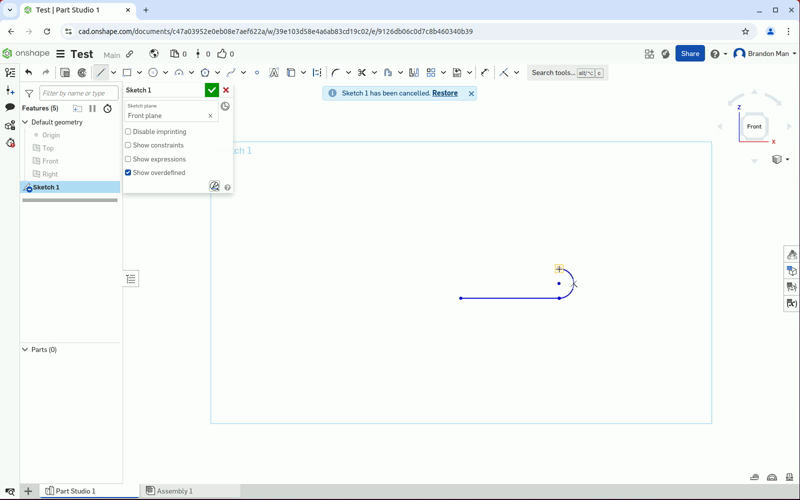
mouse_move(460, 268)
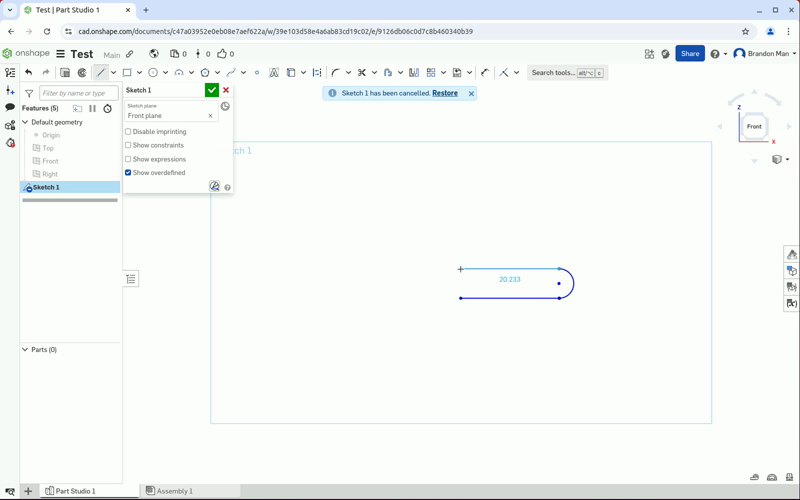
click(460, 268)
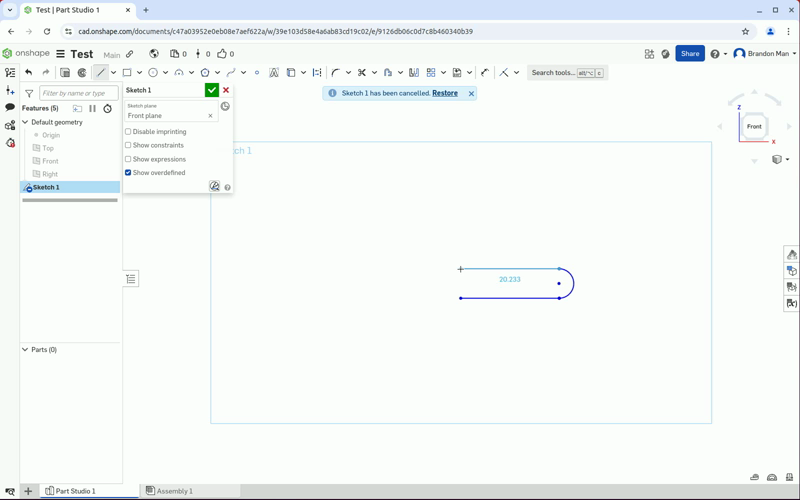
key_up(shift)
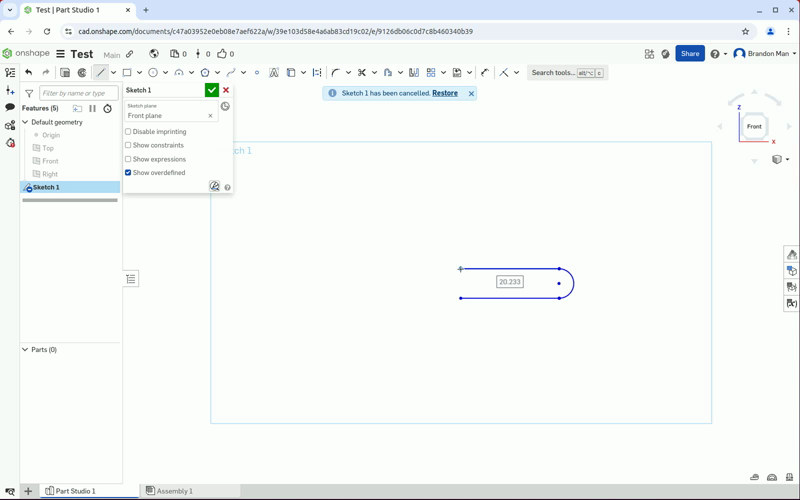
key(esc)
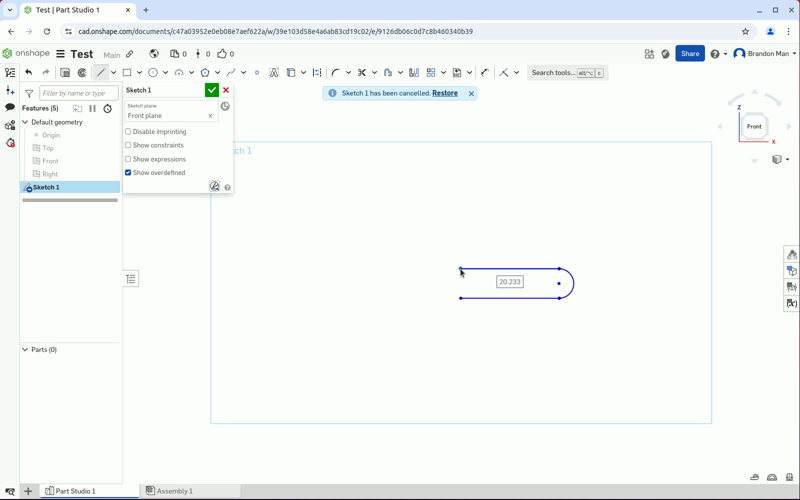
key(a)
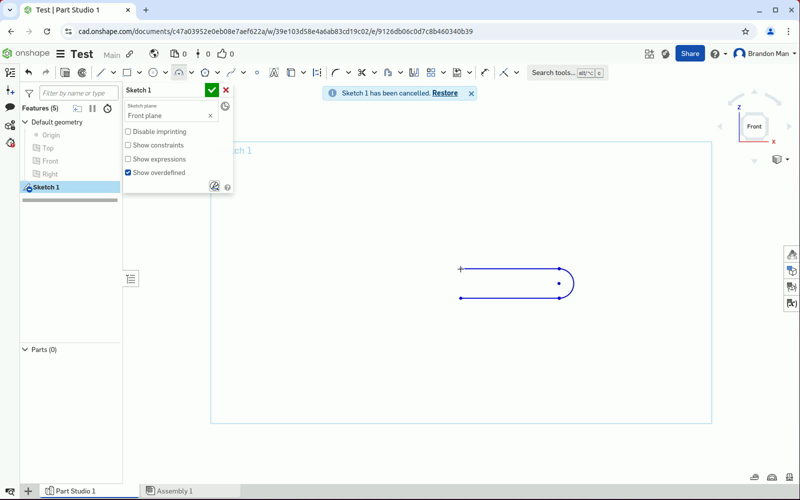
mouse_move(460, 268)
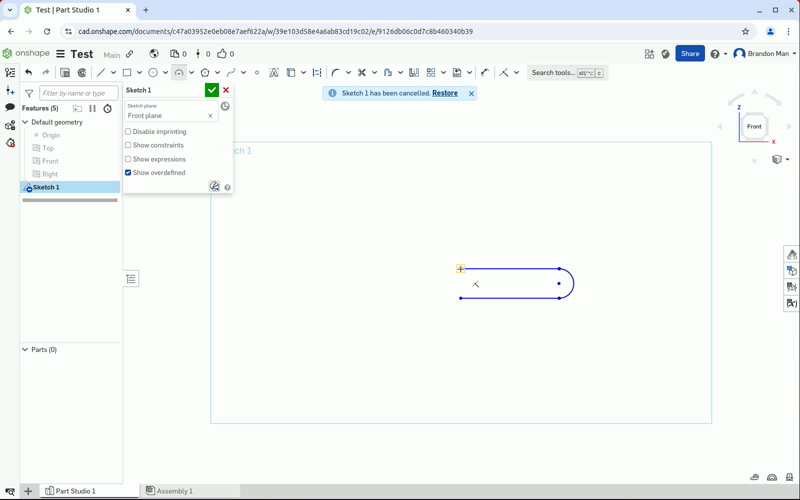
click(460, 268)
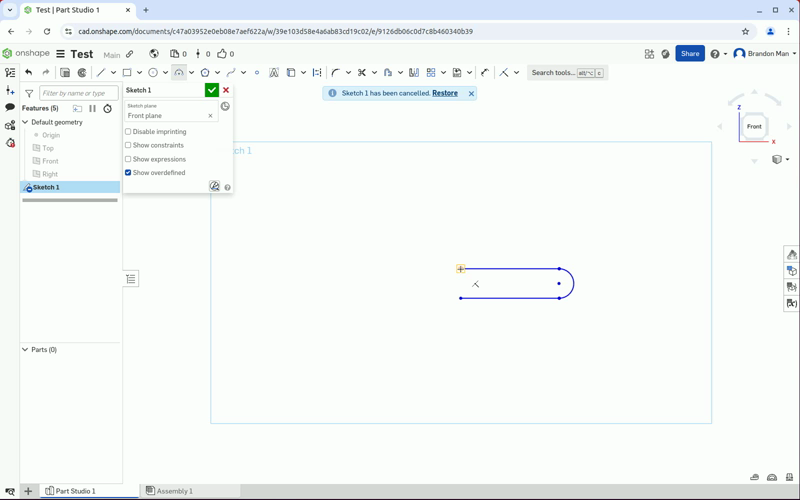
mouse_move(460, 298)
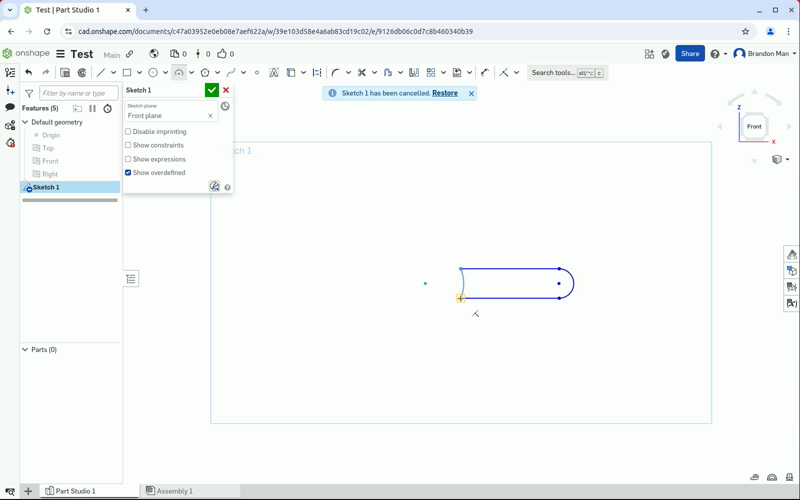
click(460, 298)
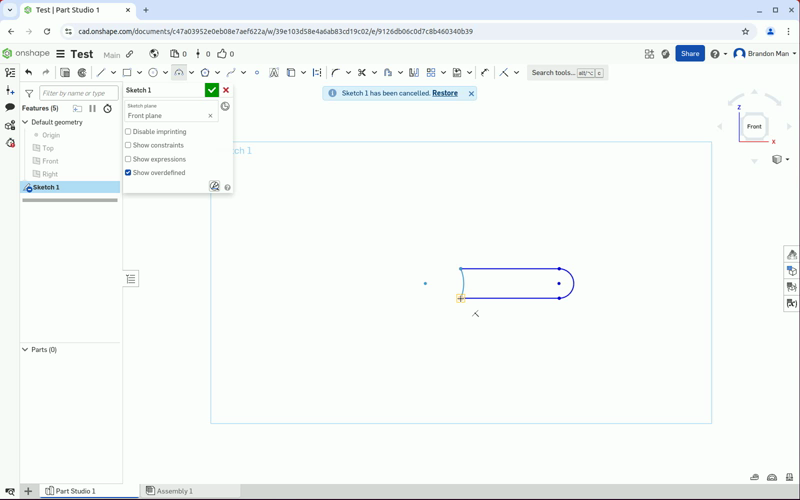
key_down(shift)
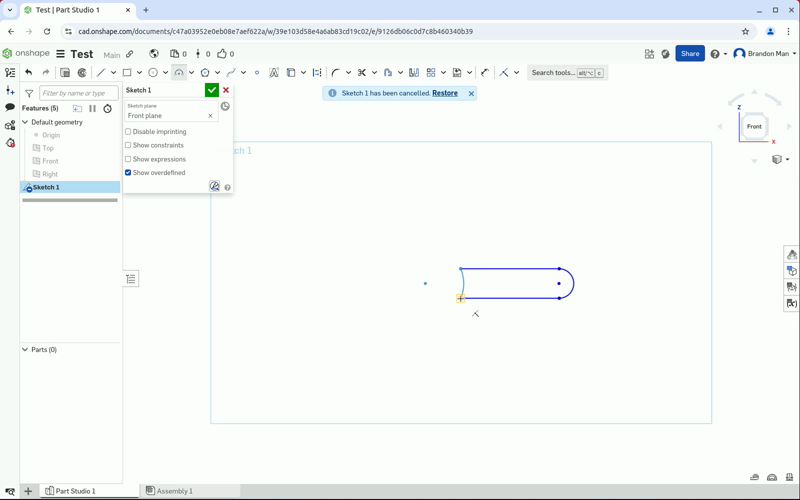
mouse_move(446, 283)
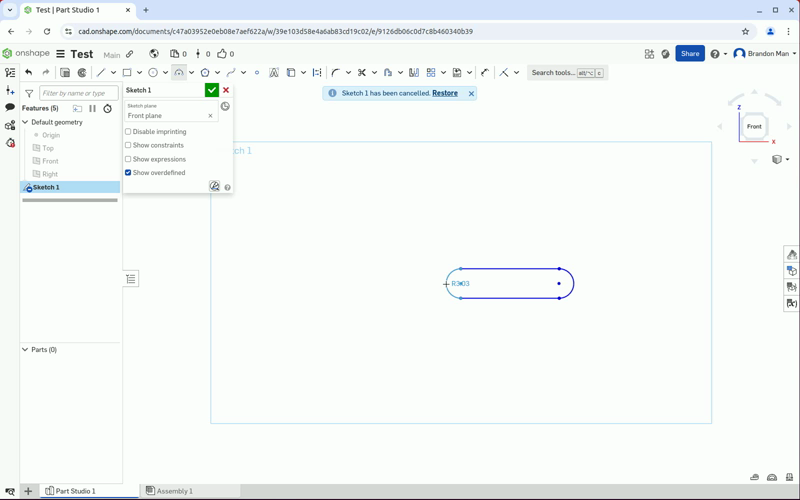
click(446, 283)
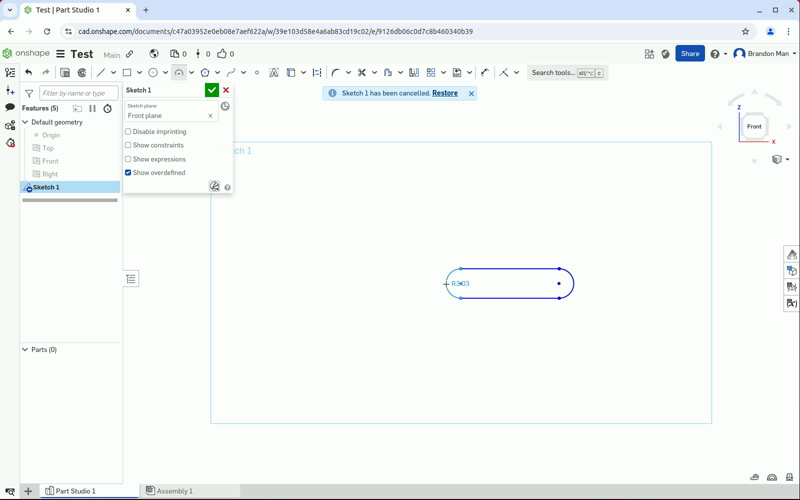
key_up(shift)
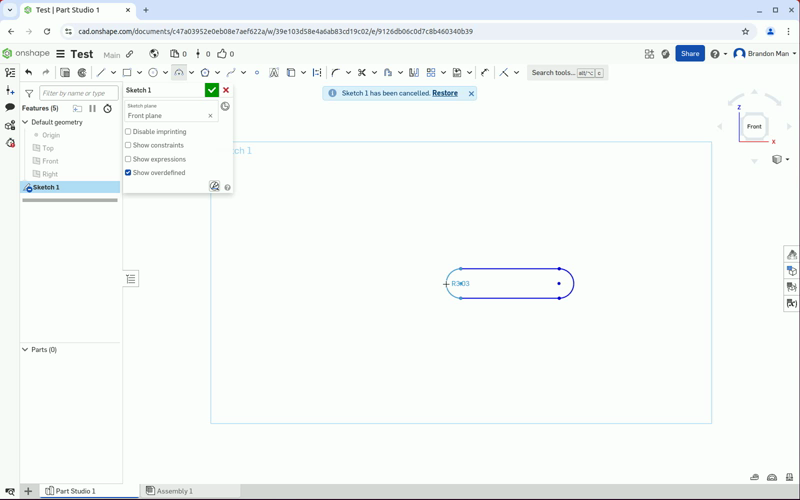
key(esc)
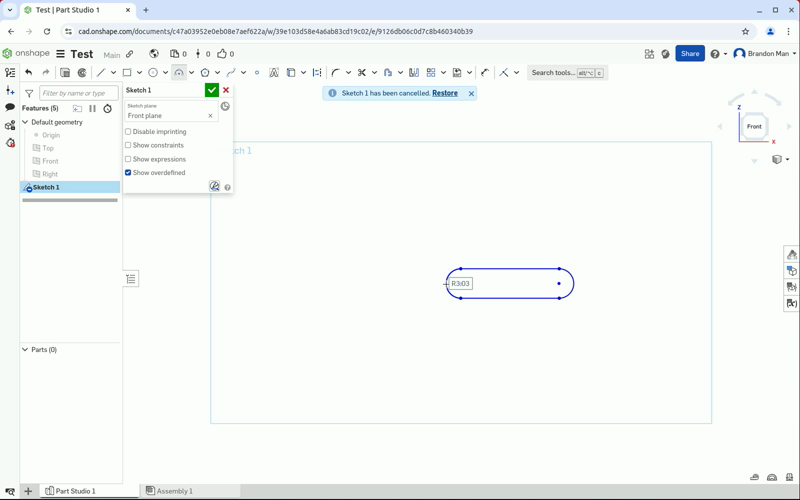
key(c)
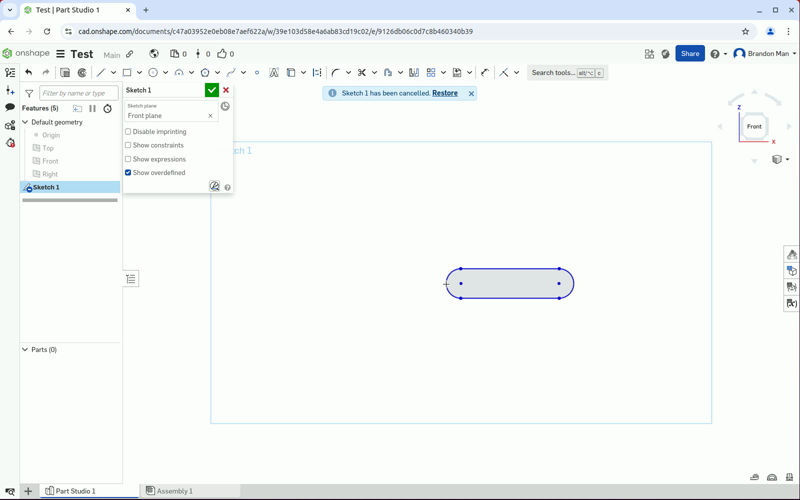
key_down(shift)
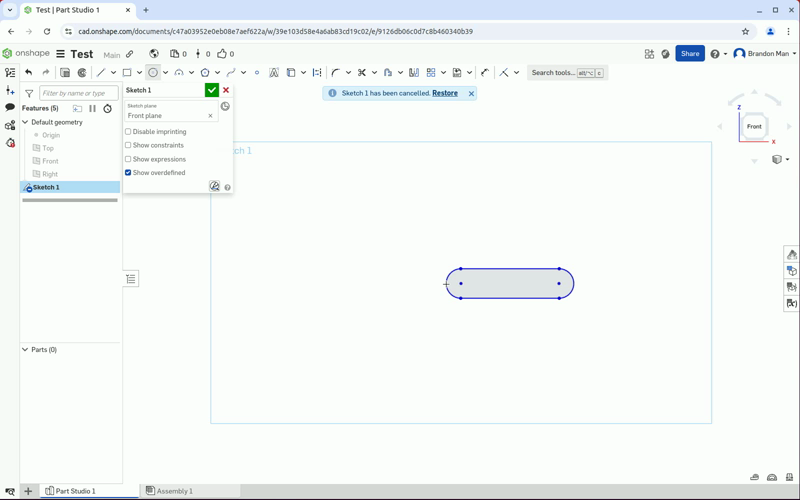
mouse_move(460, 284)
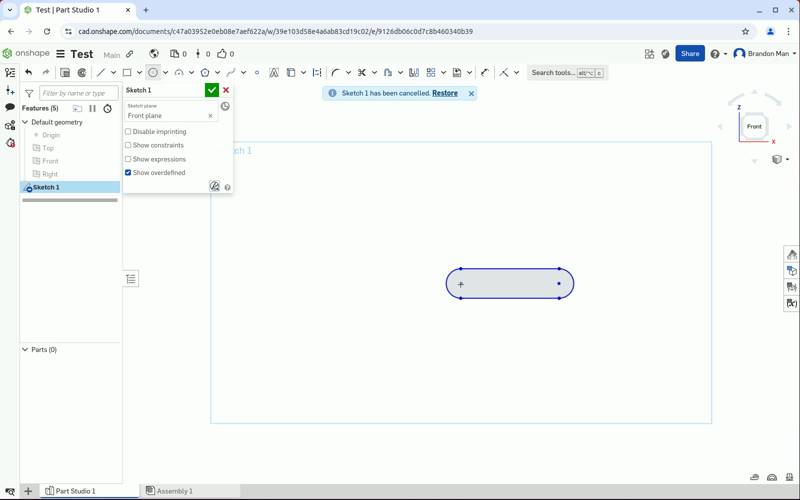
scroll(6)
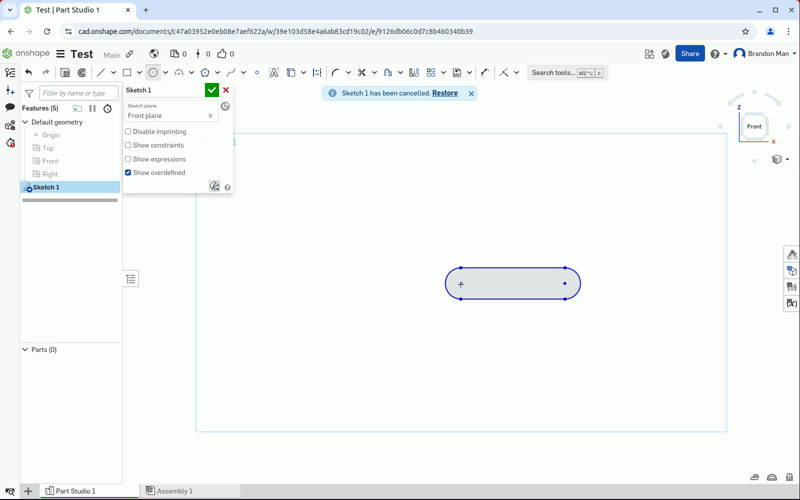
scroll(6)
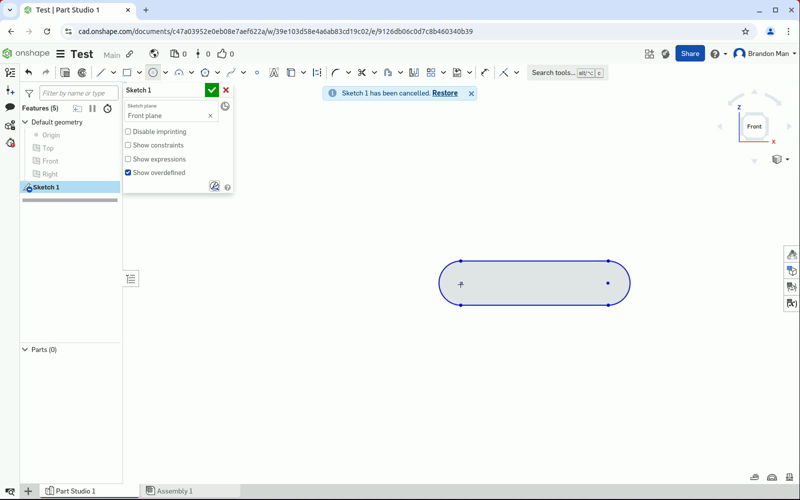
scroll(6)
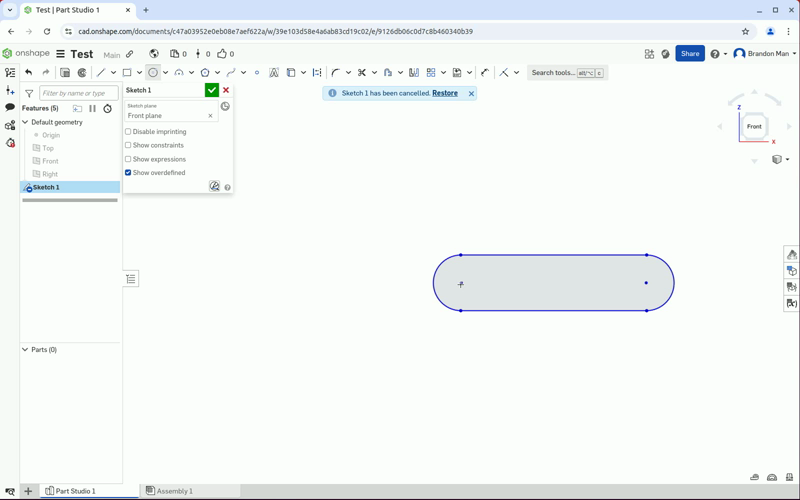
scroll(6)
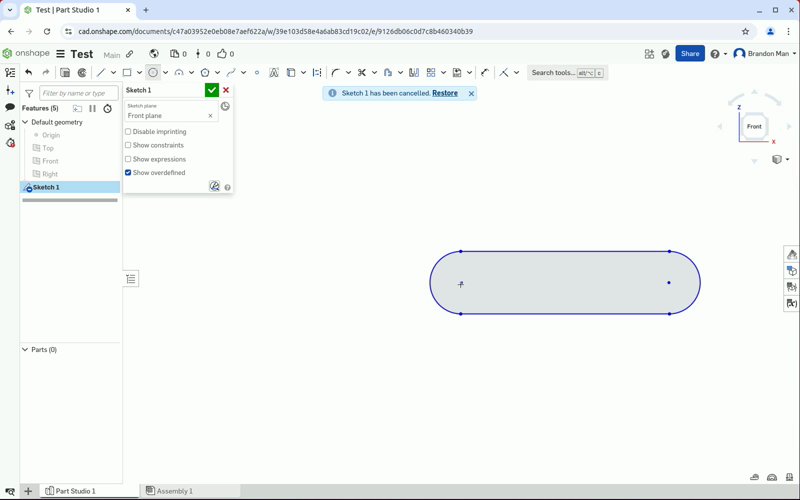
scroll(6)
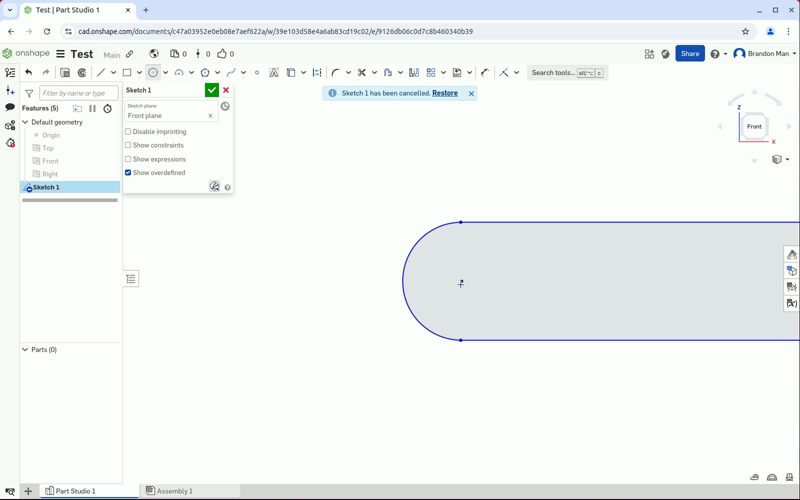
scroll(6)
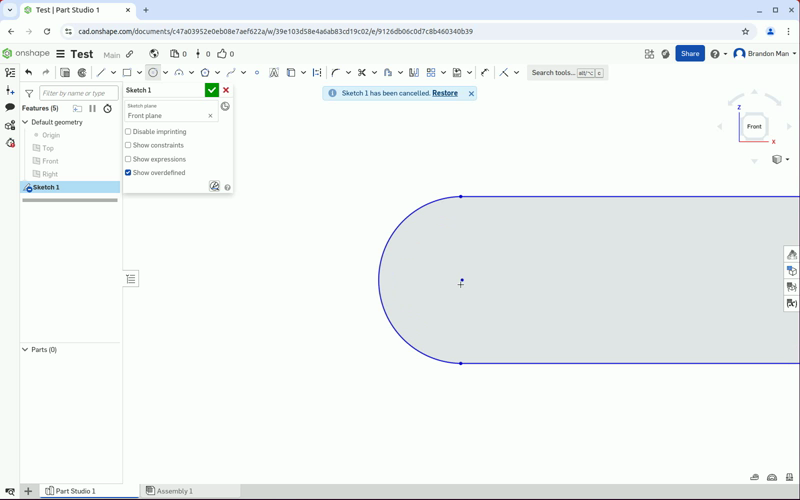
scroll(6)
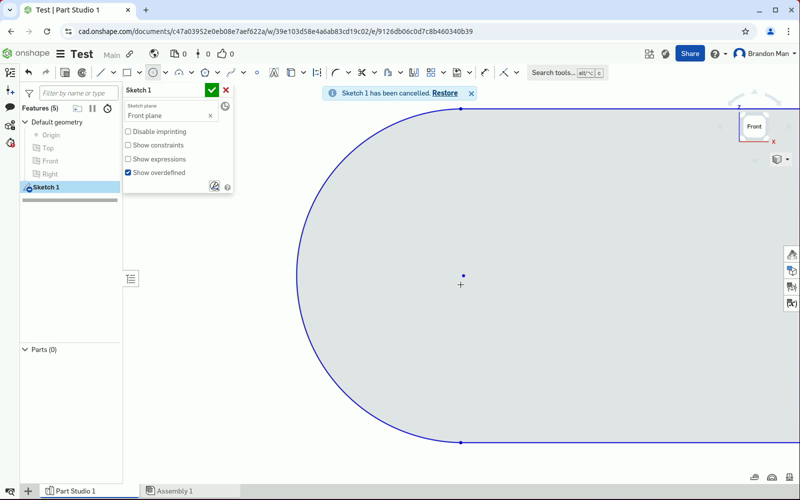
click(460, 284)
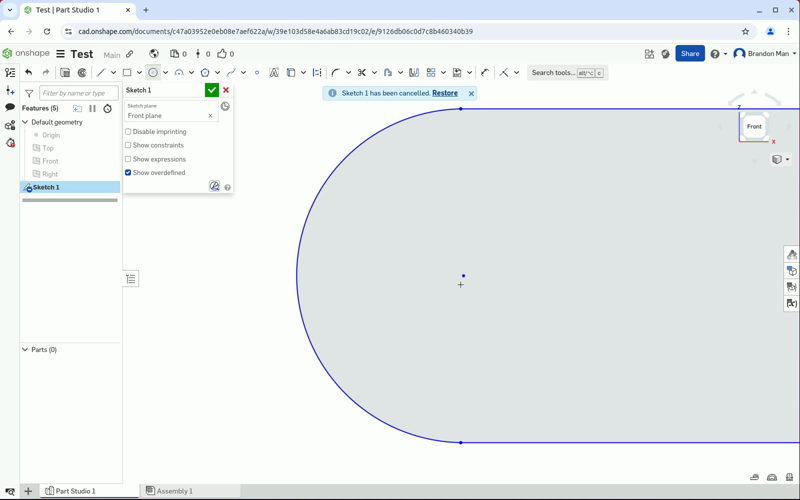
scroll(-6)
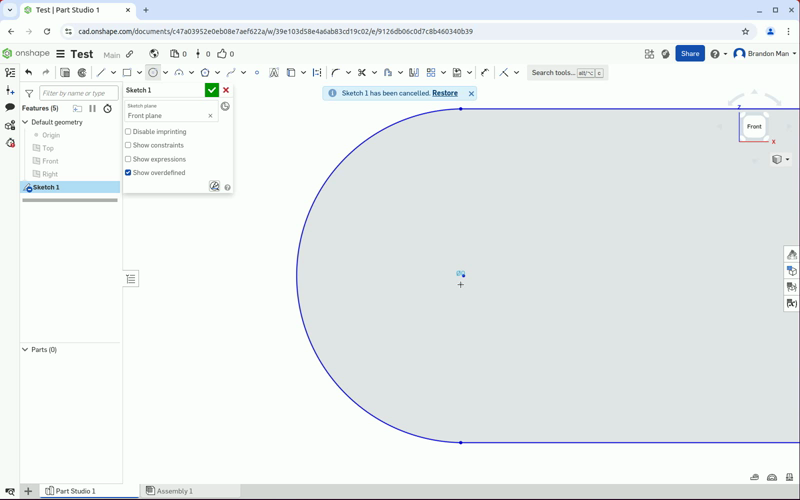
scroll(-6)
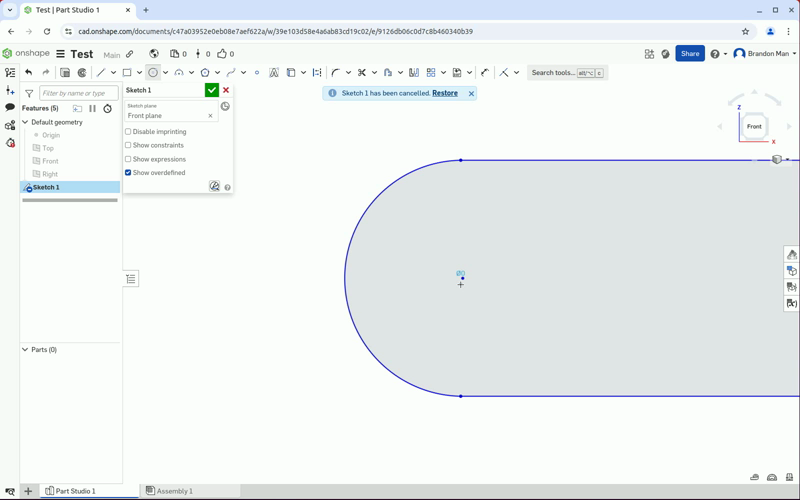
scroll(-6)
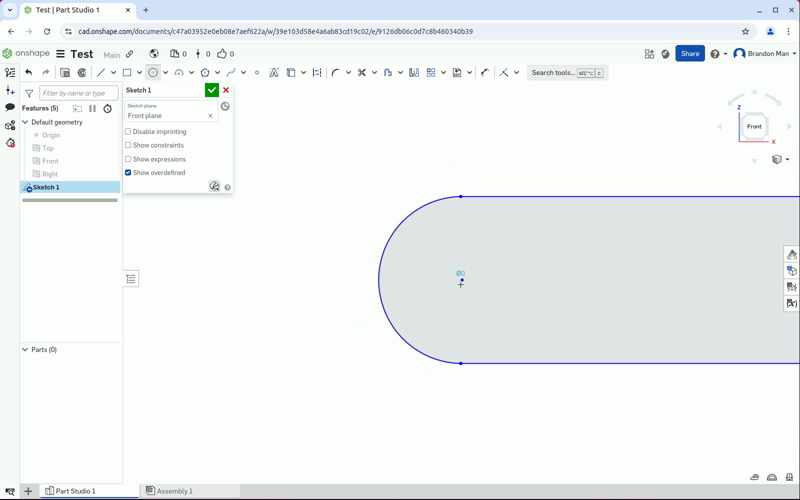
scroll(-6)
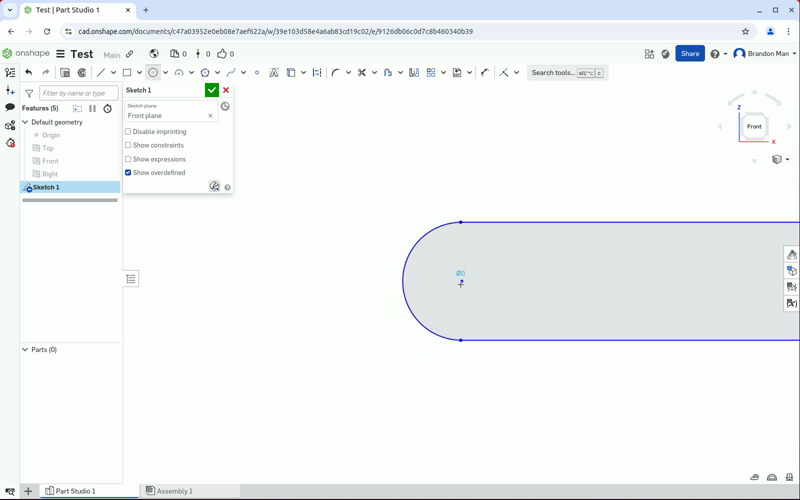
scroll(-6)
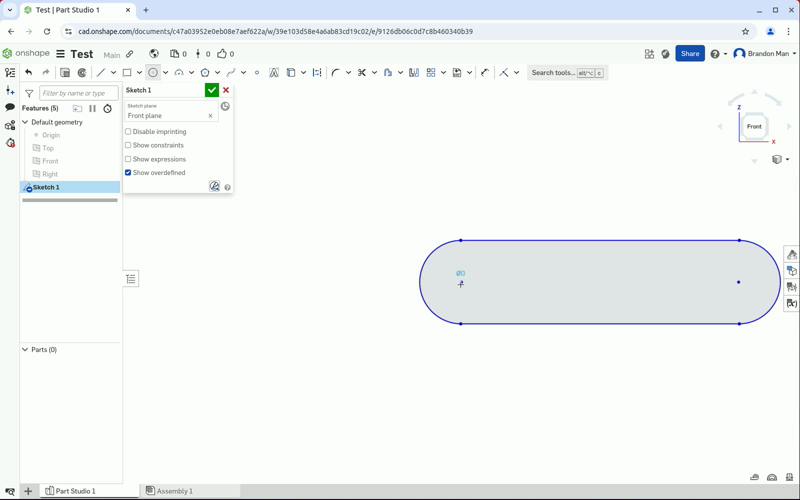
scroll(-6)
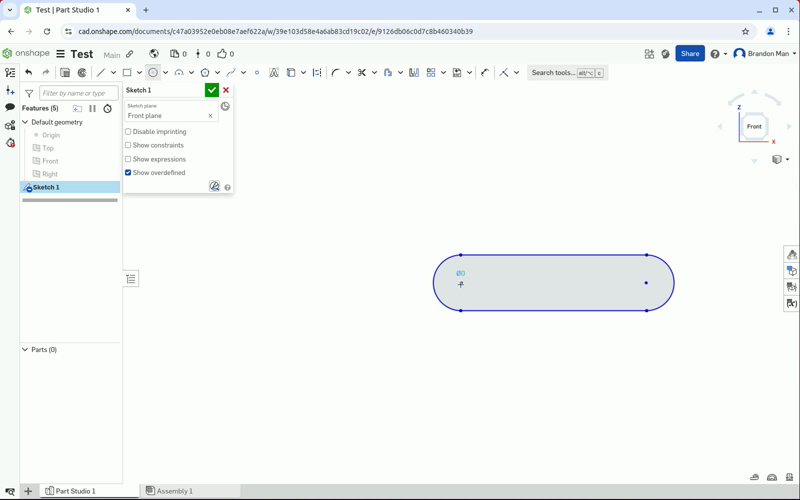
scroll(-6)
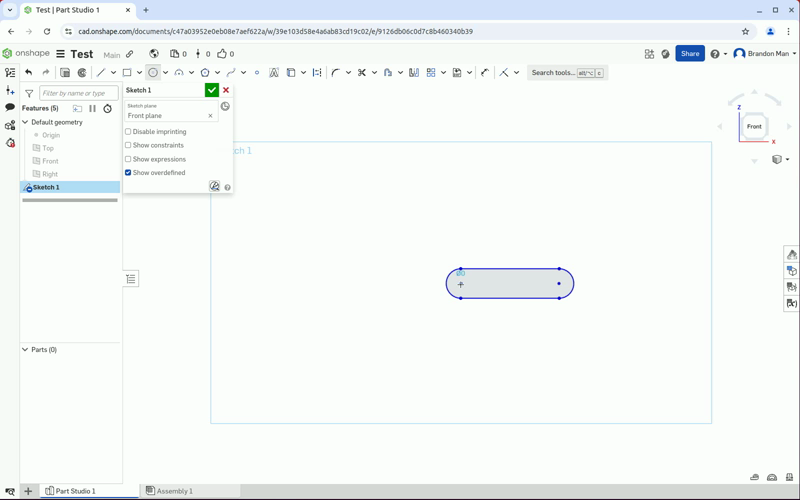
key_up(shift)
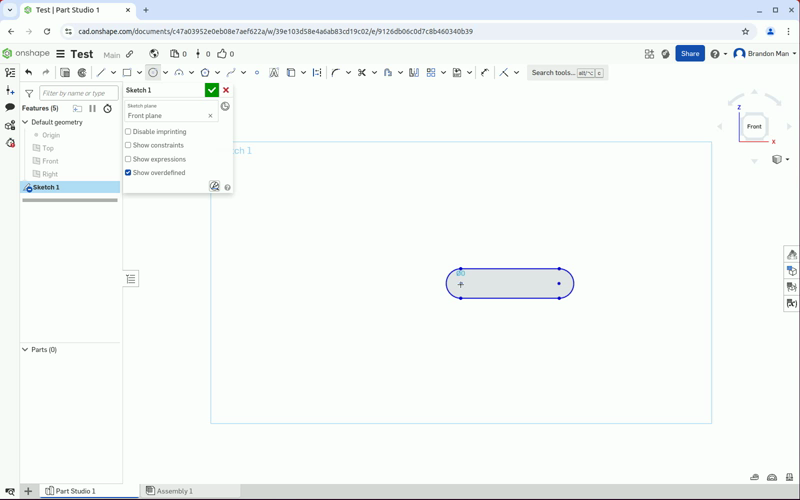
mouse_move(469, 284)
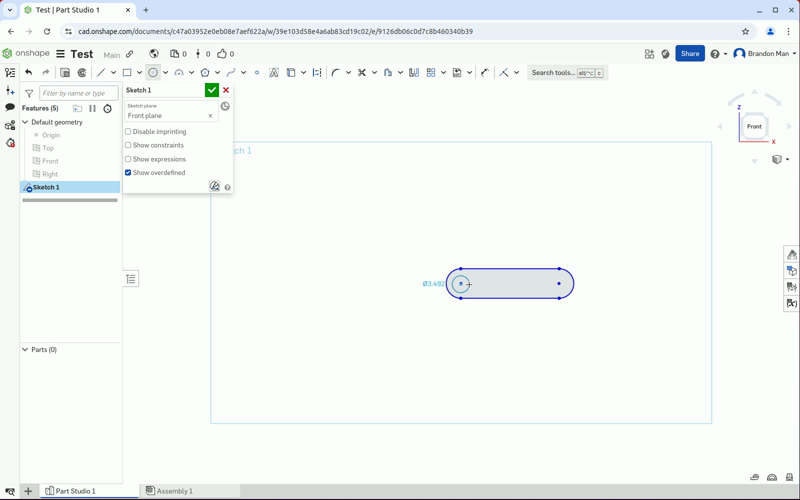
click(469, 284)
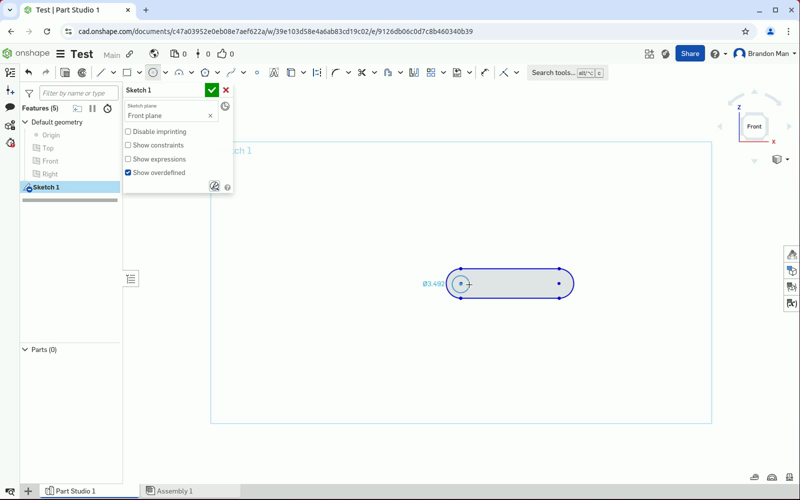
key(esc)
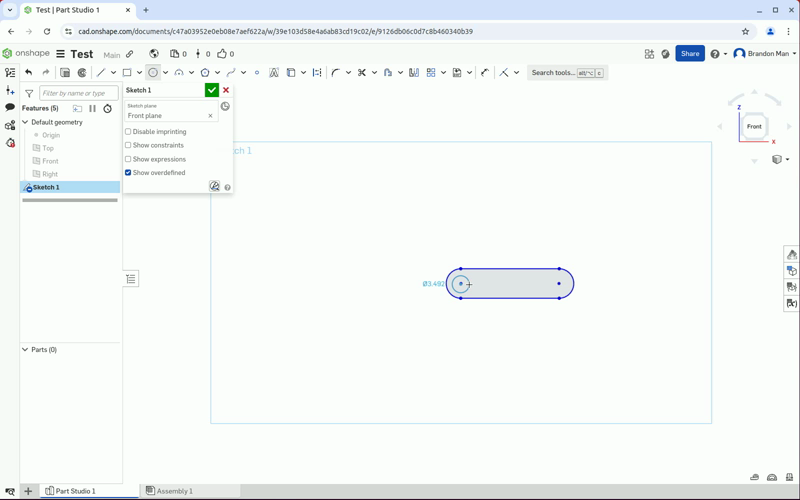
key(c)
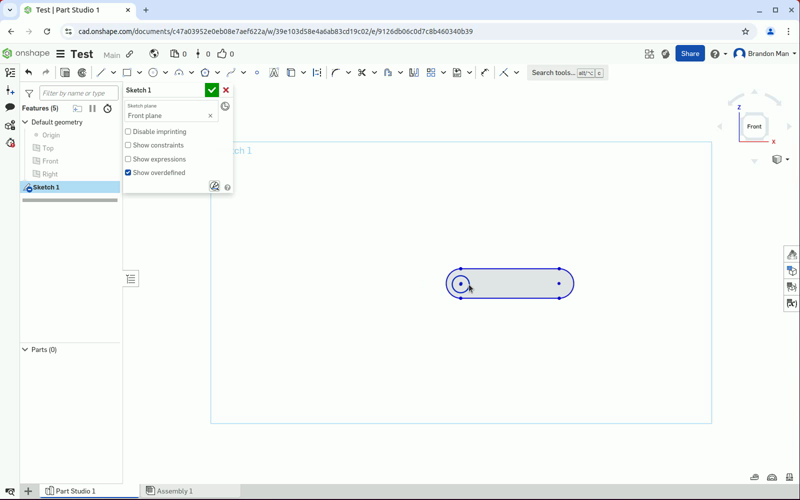
key_down(shift)
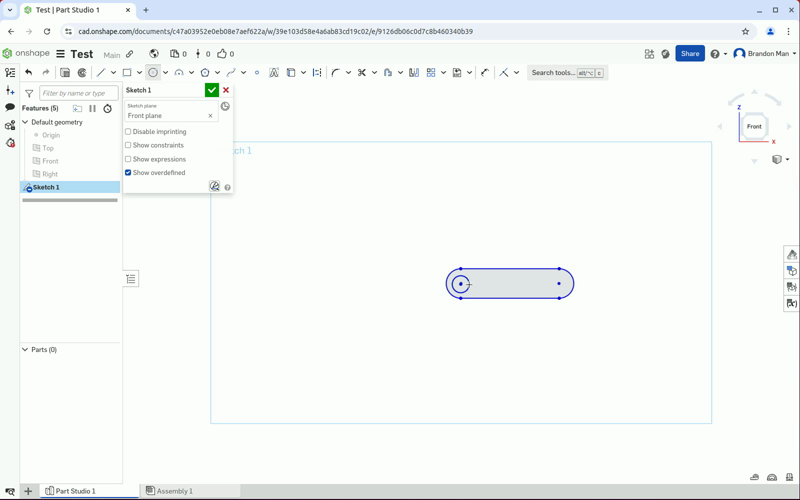
mouse_move(559, 284)
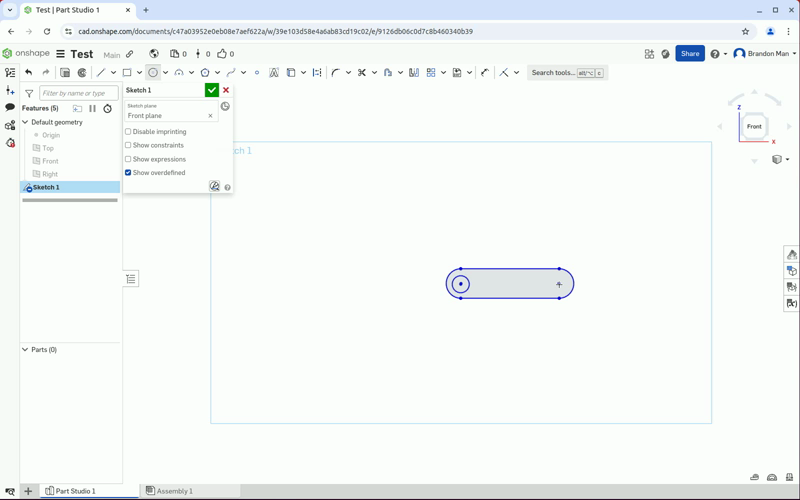
scroll(6)
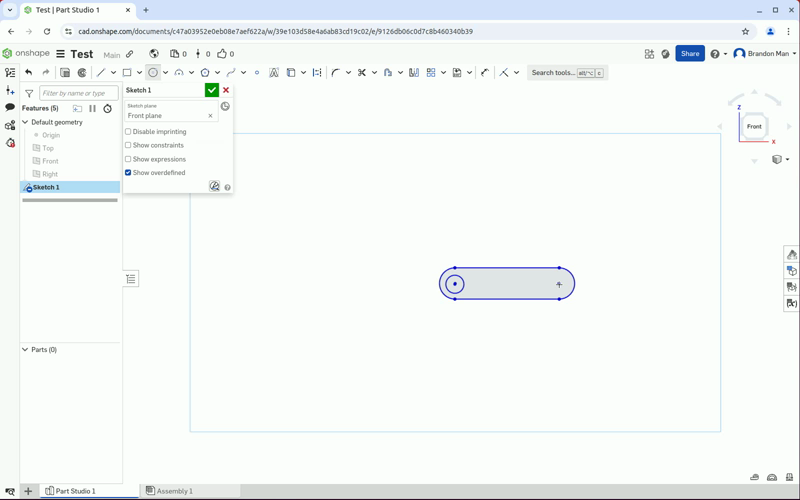
scroll(6)
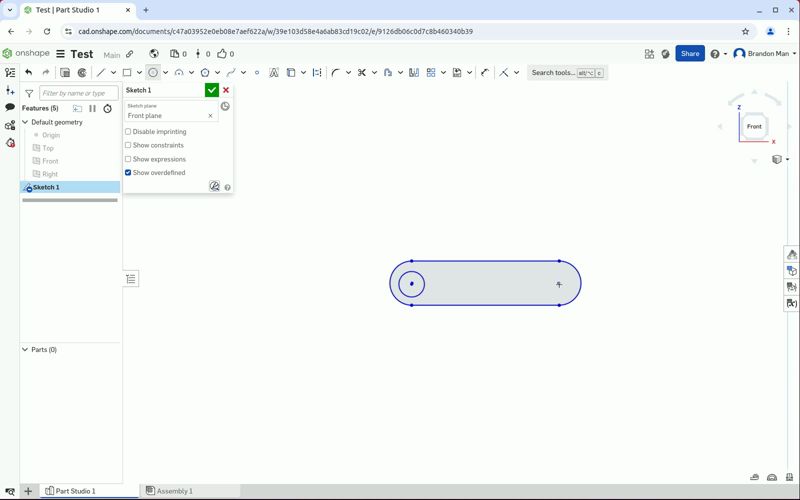
scroll(6)
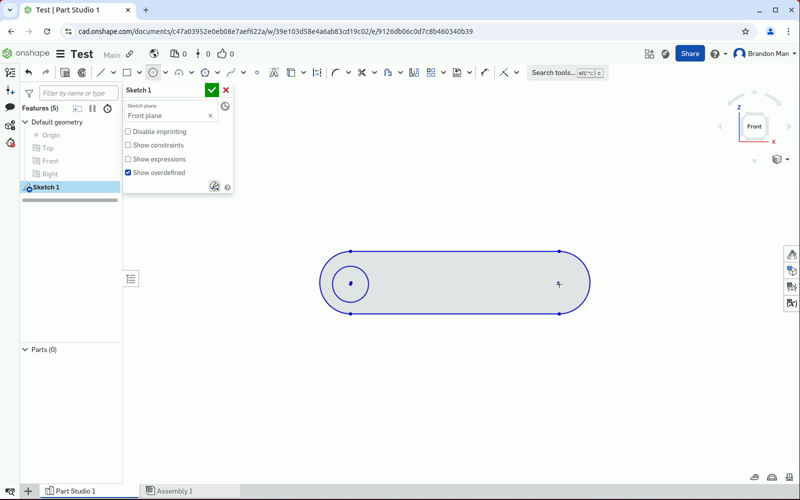
scroll(6)
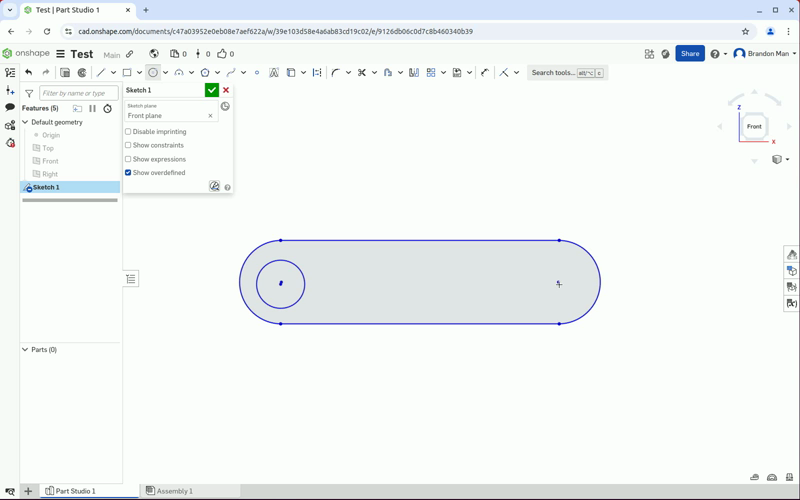
scroll(6)
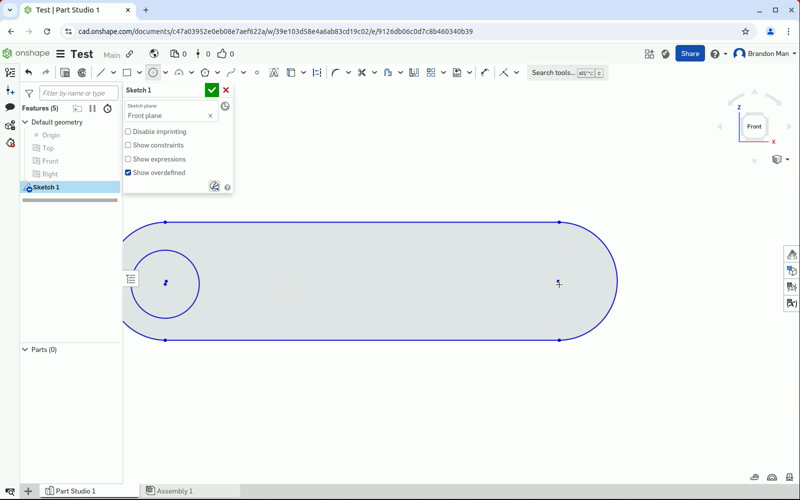
scroll(6)
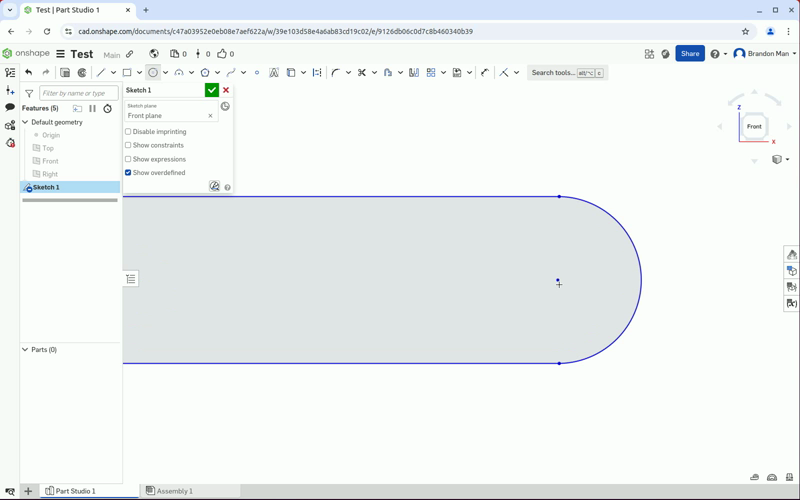
scroll(6)
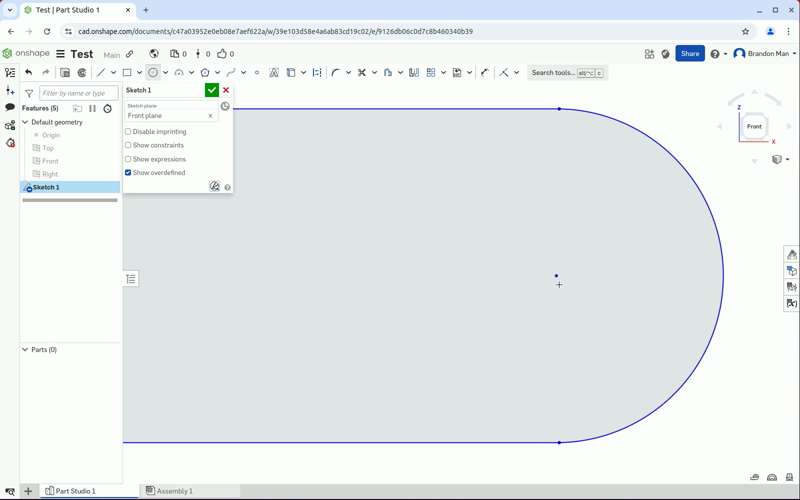
click(559, 284)
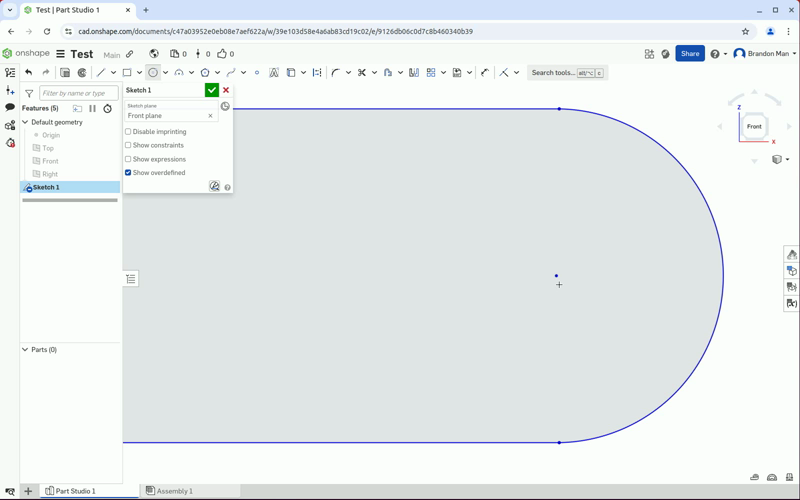
scroll(-6)
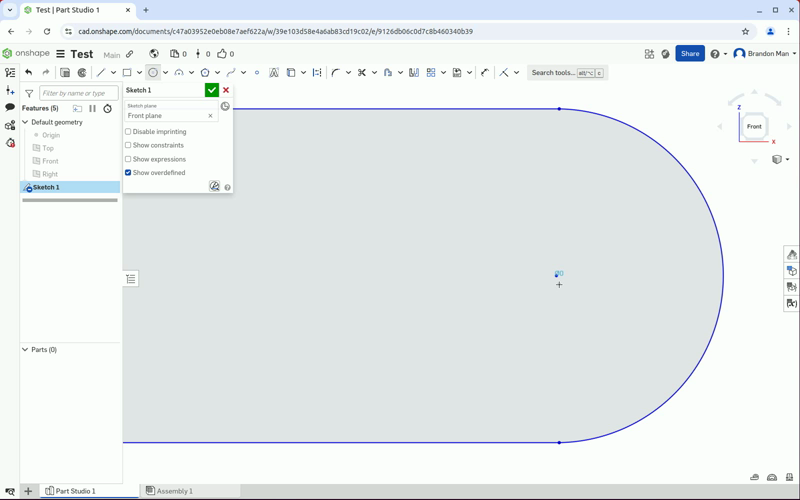
scroll(-6)
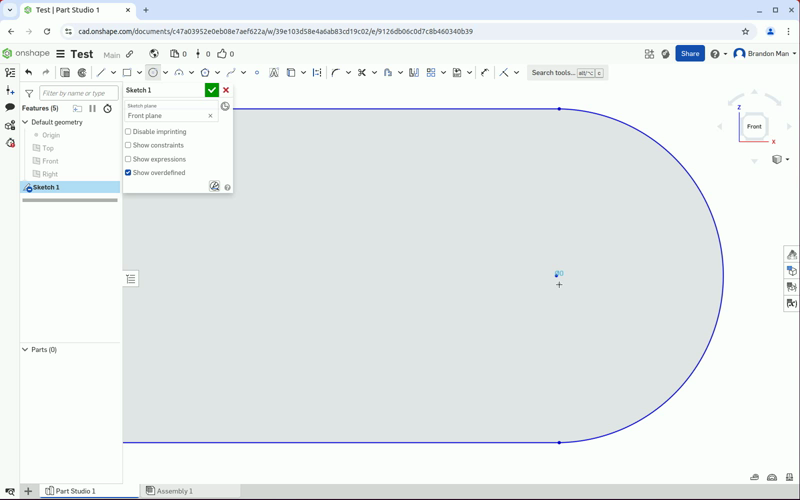
scroll(-6)
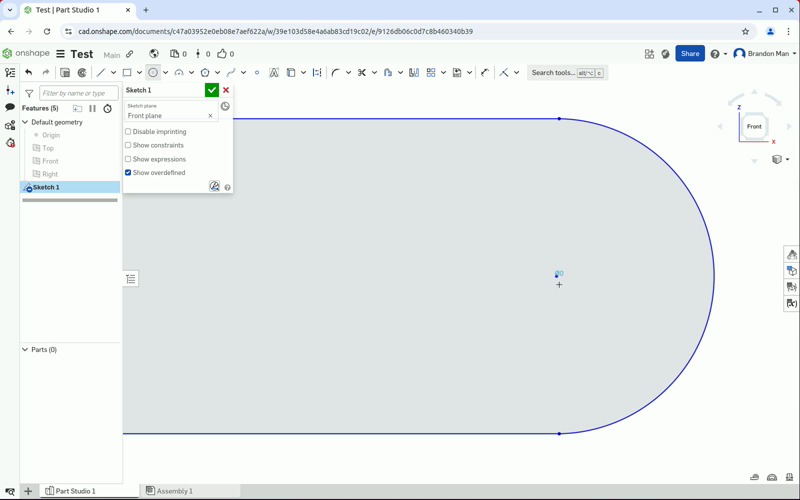
scroll(-6)
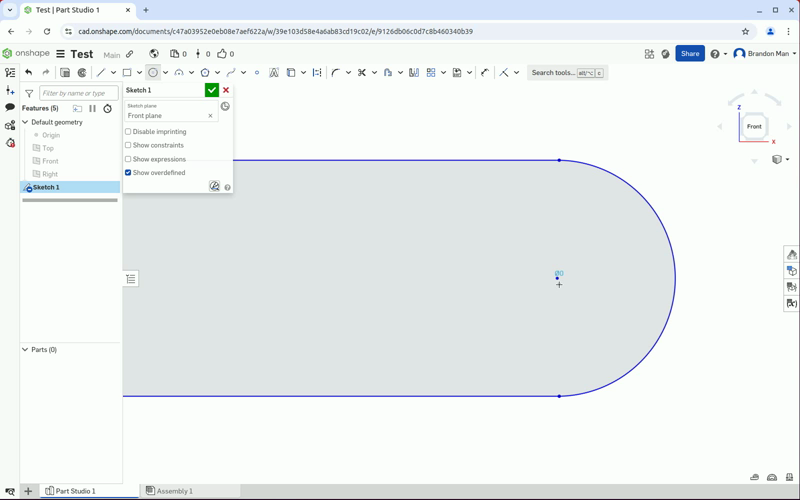
scroll(-6)
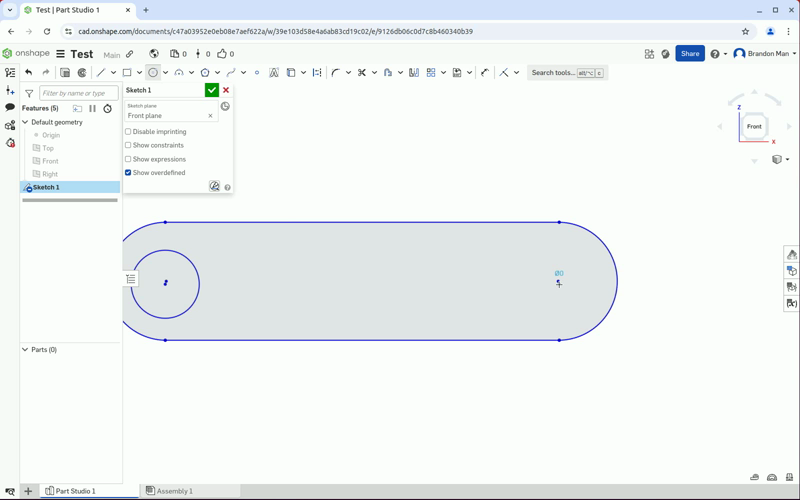
scroll(-6)
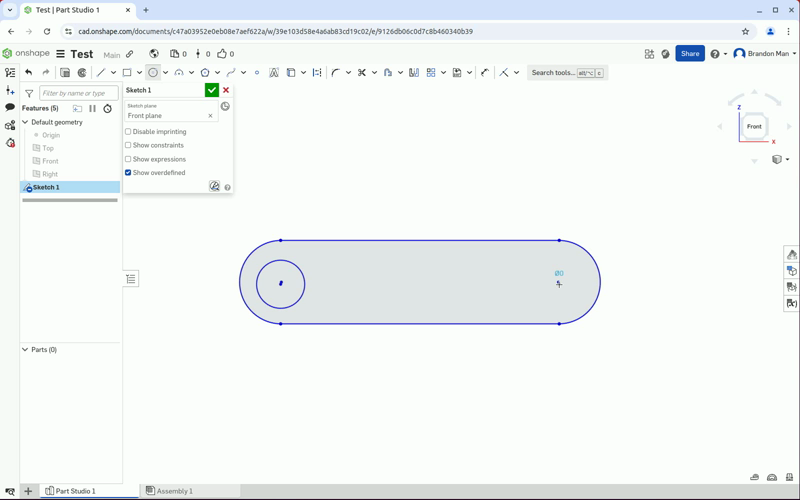
scroll(-6)
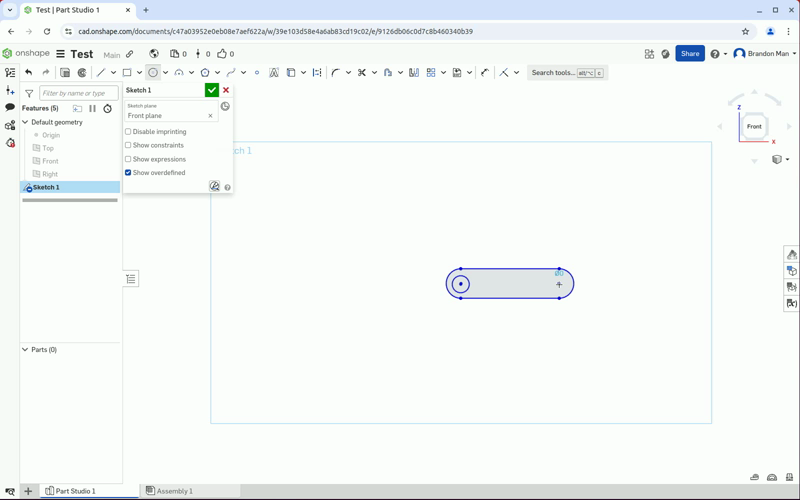
key_up(shift)
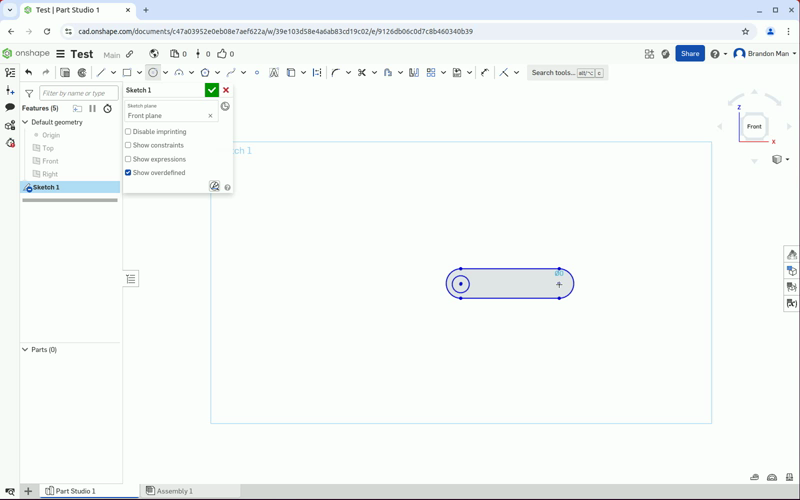
mouse_move(567, 284)
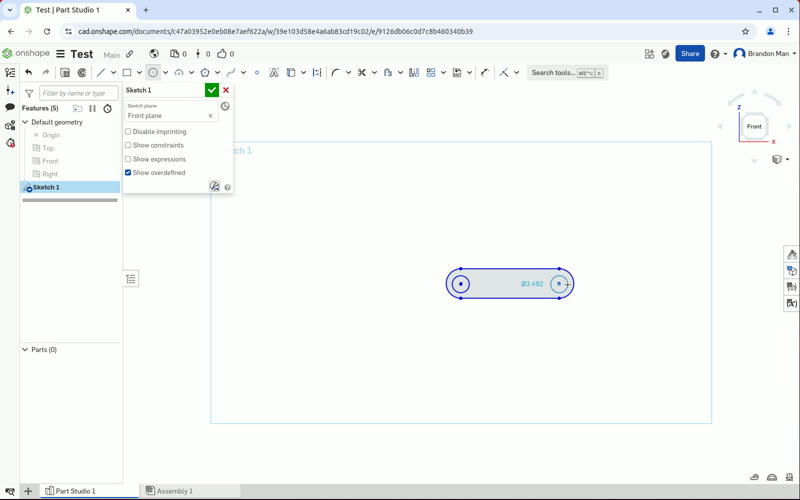
click(567, 284)
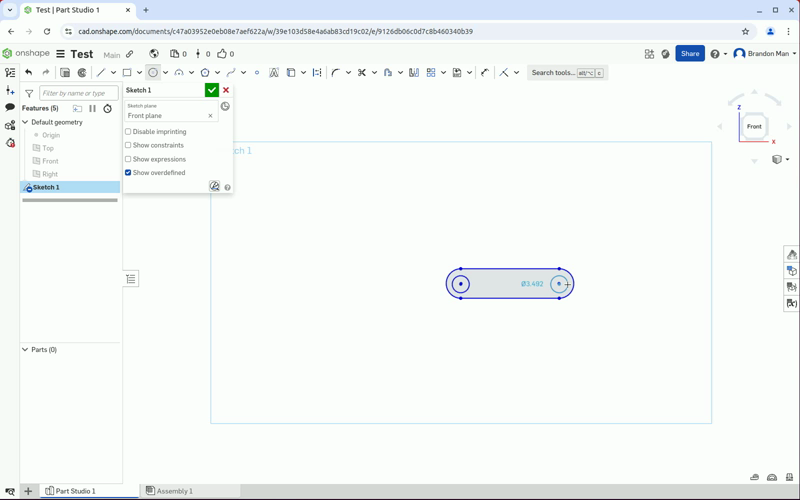
key(esc)
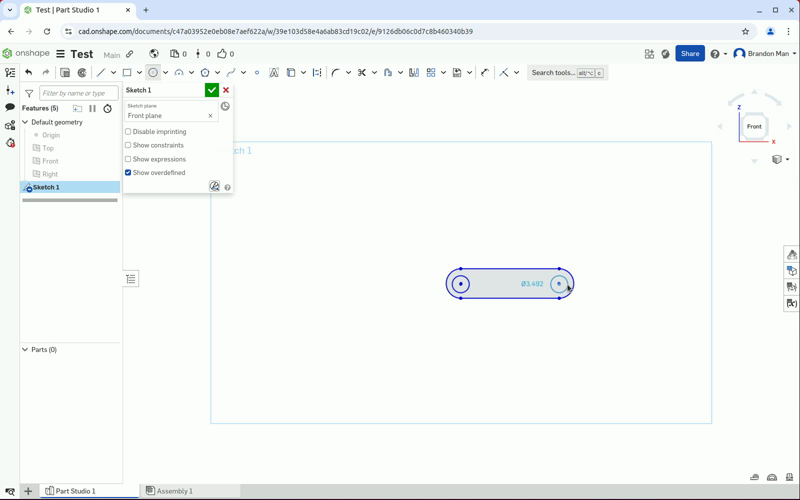
mouse_move(476, 289)
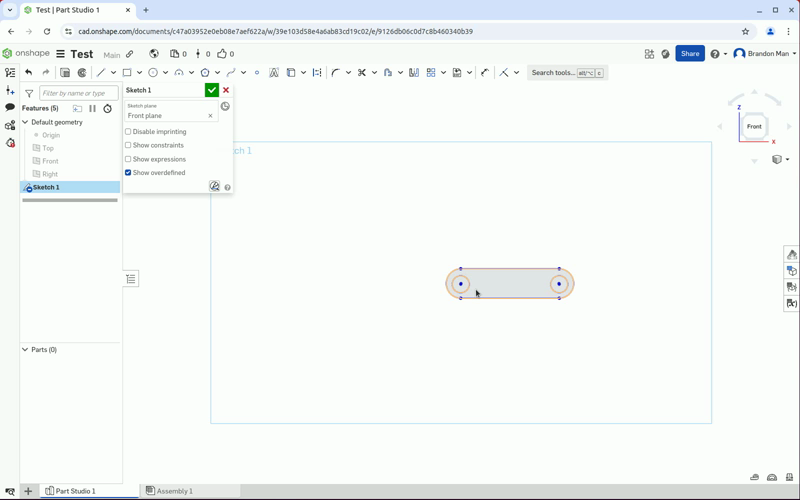
click(476, 289)
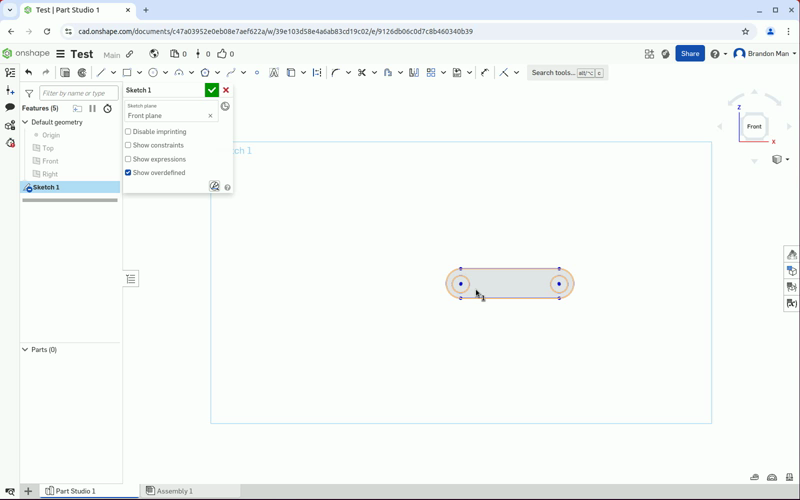
mouse_move(73, 352)
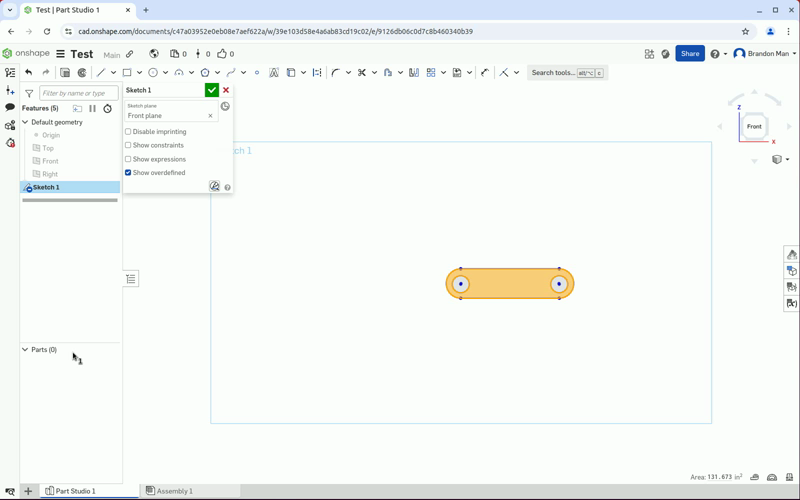
key(shift+y)
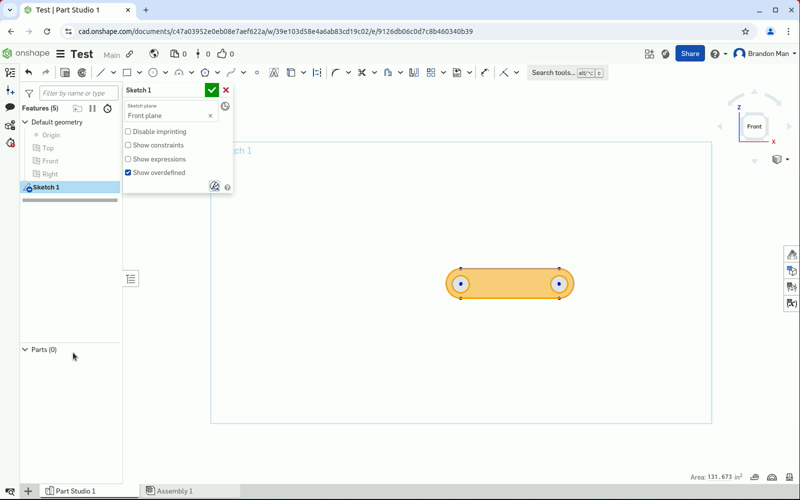
key(shift+e)
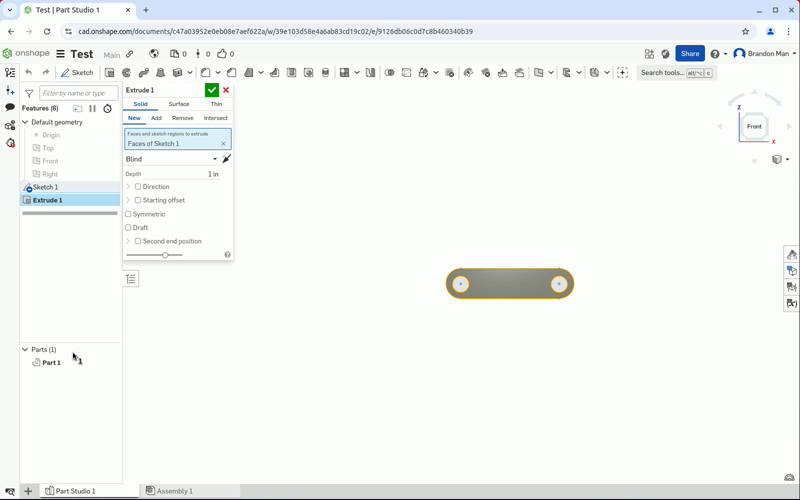
mouse_move(143, 106)
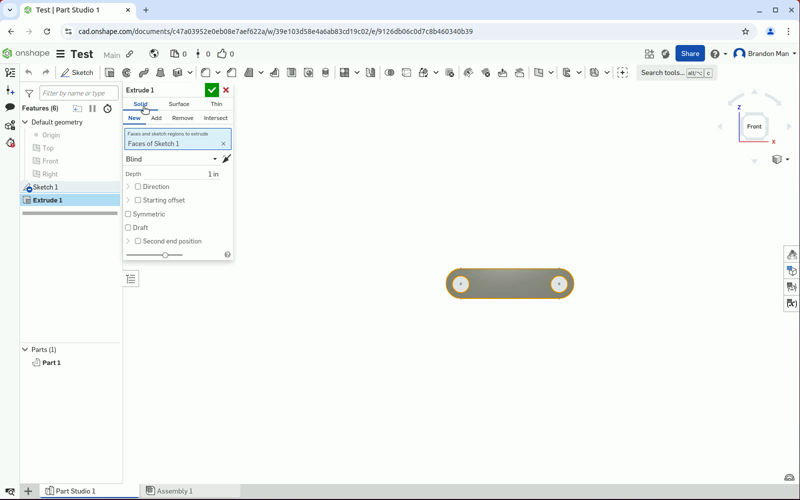
click(143, 106)
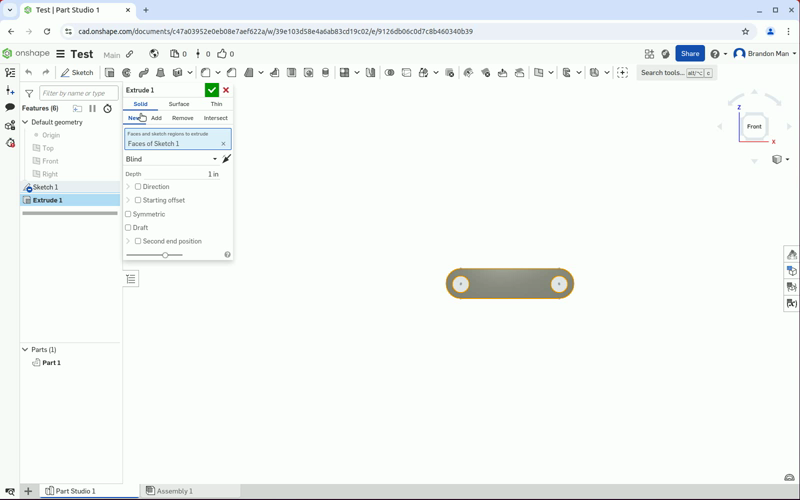
mouse_move(137, 120)
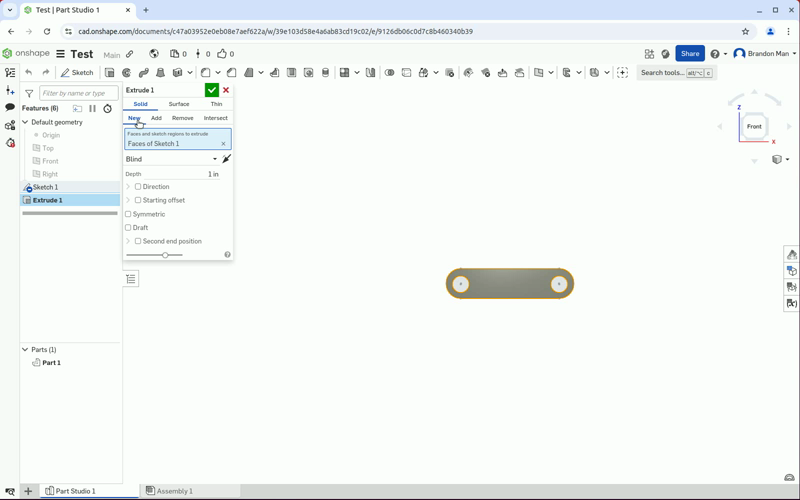
click(137, 120)
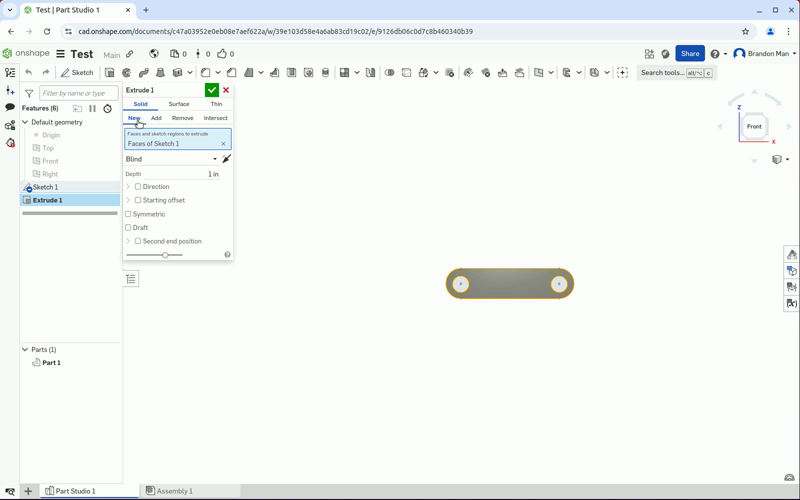
key(tab, 4)
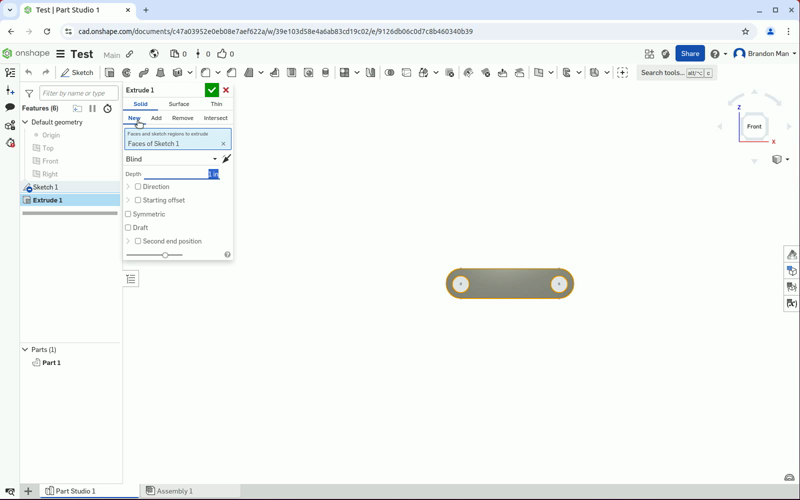
text(1.926)
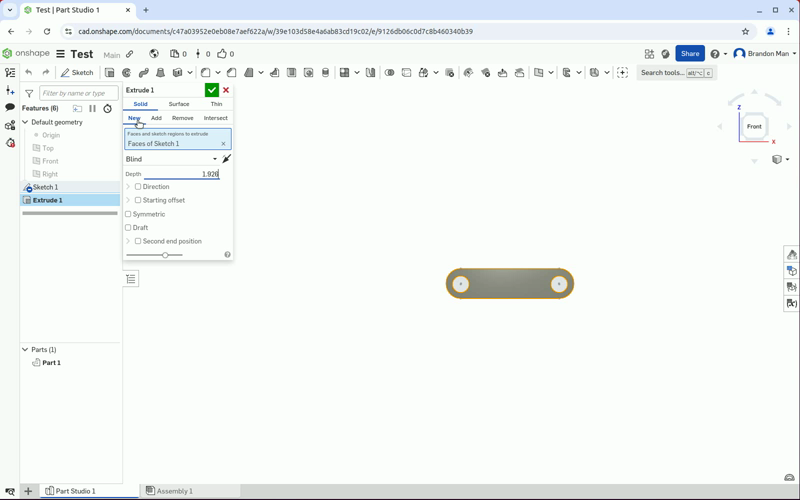
key(enter)
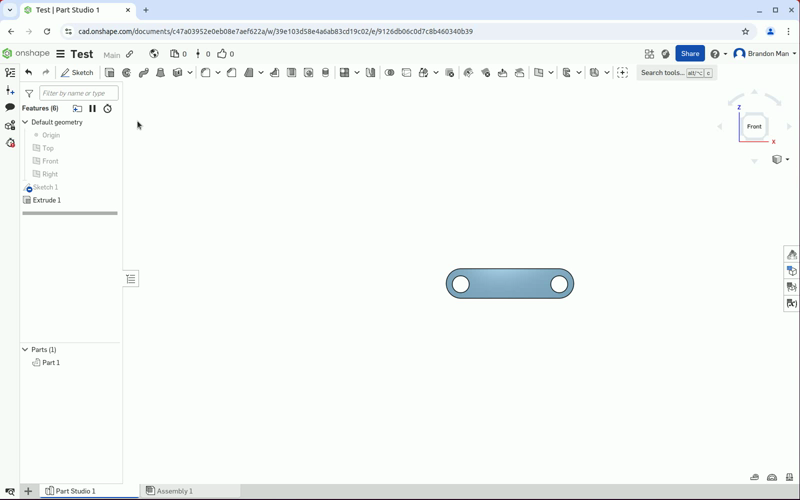
key(shift+h)
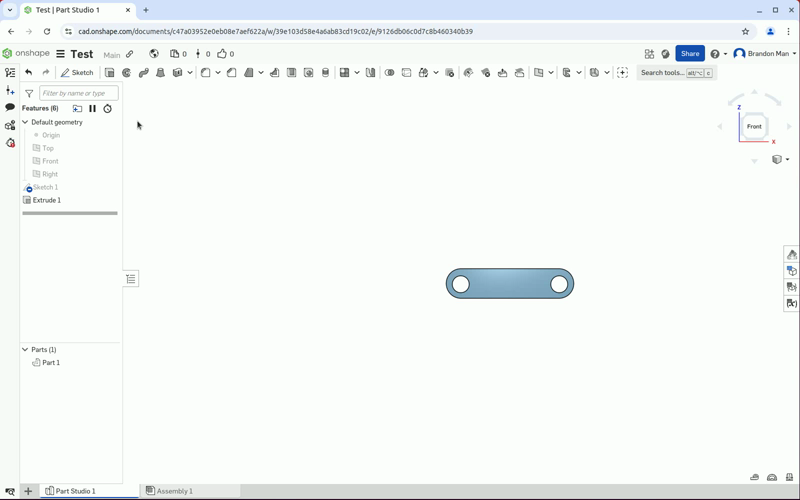
key(shift+h)
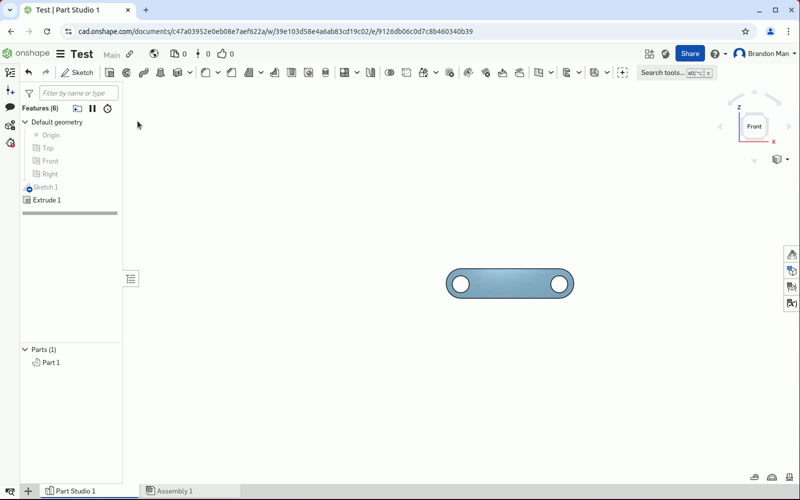
mouse_move(73, 189)
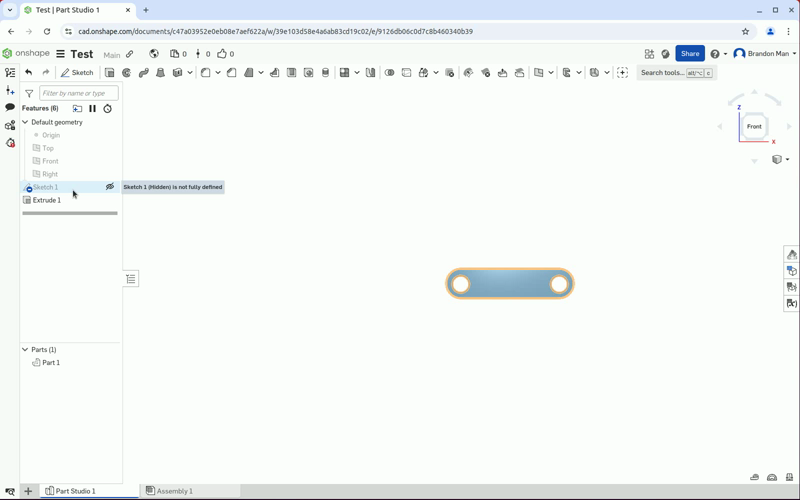
click(73, 189)
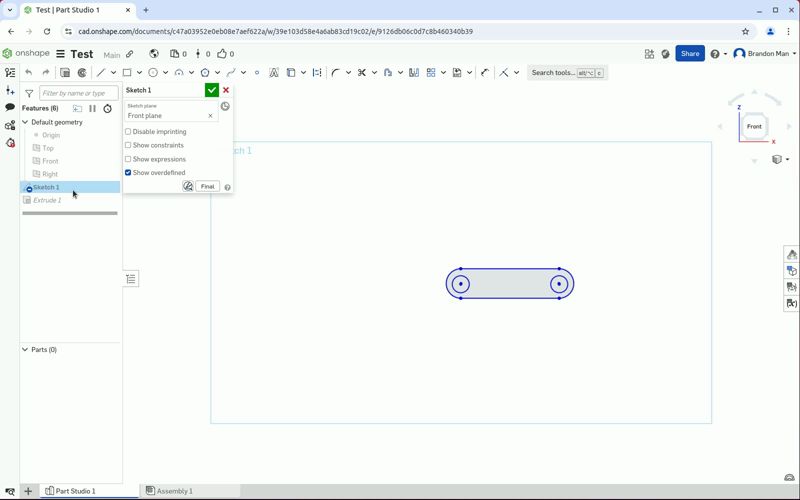
mouse_move(229, 92)
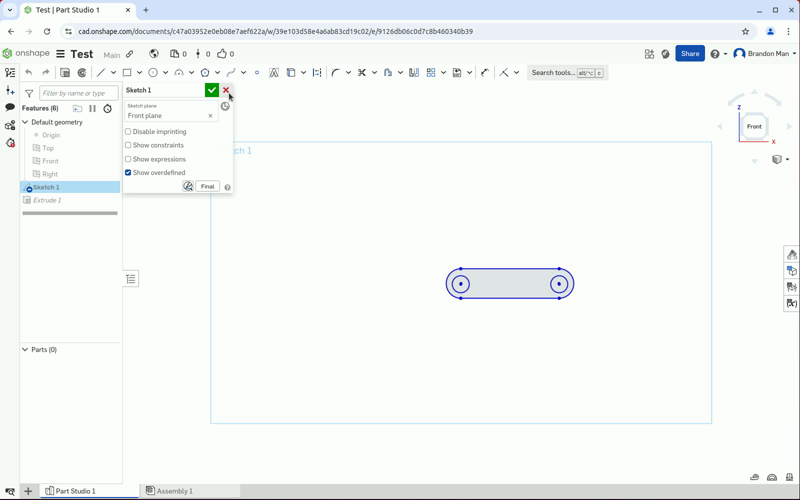
click(229, 92)
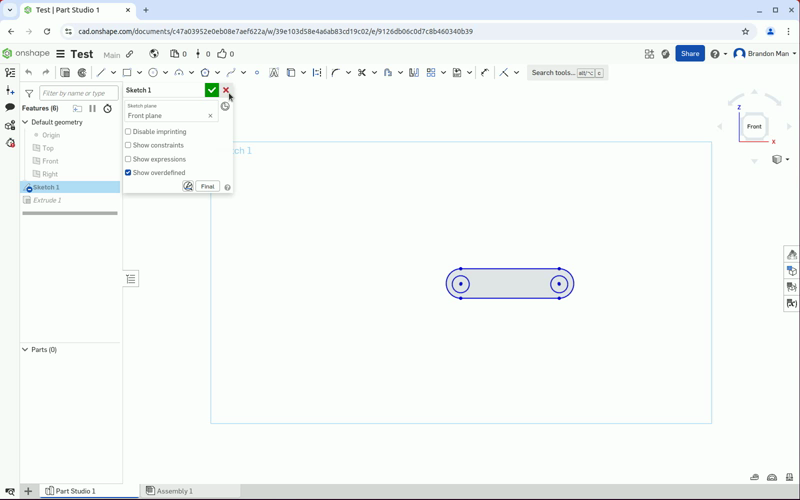
key(shift+s)
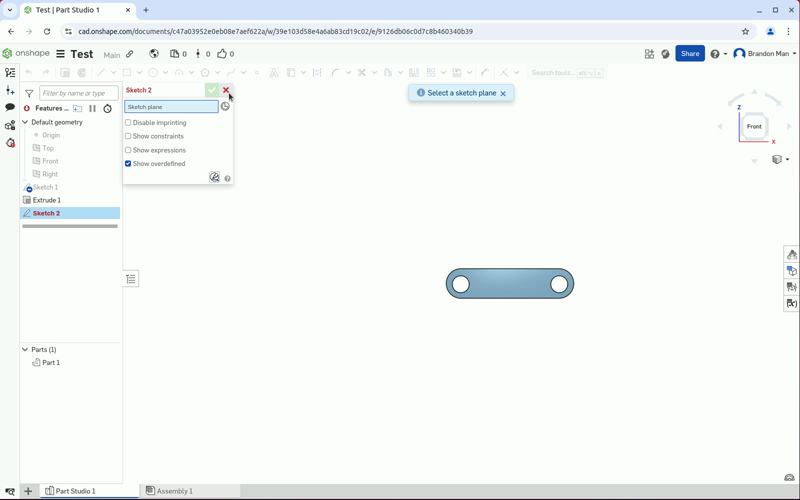
mouse_move(73, 163)
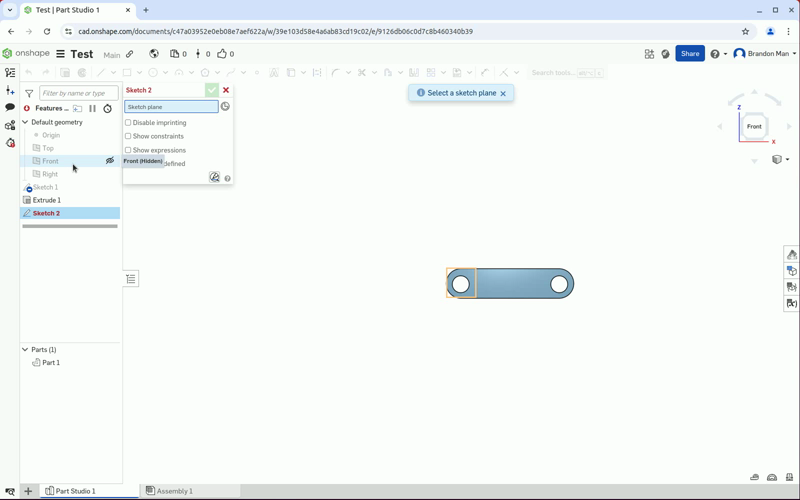
click(73, 163)
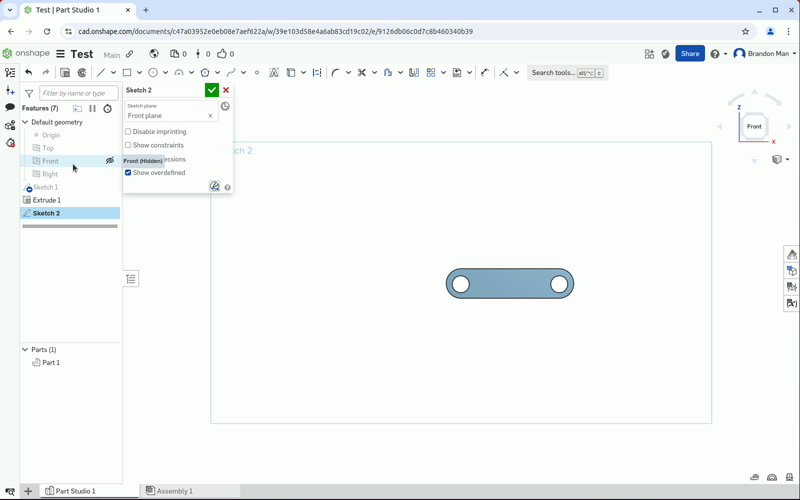
mouse_move(73, 352)
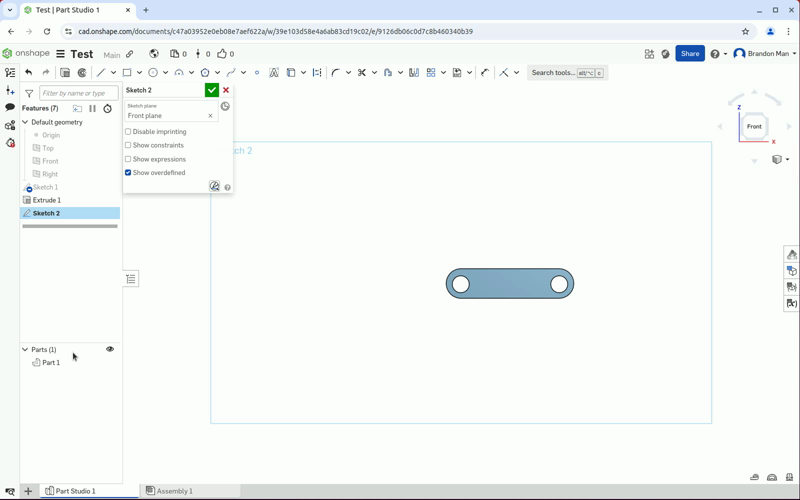
key(y)
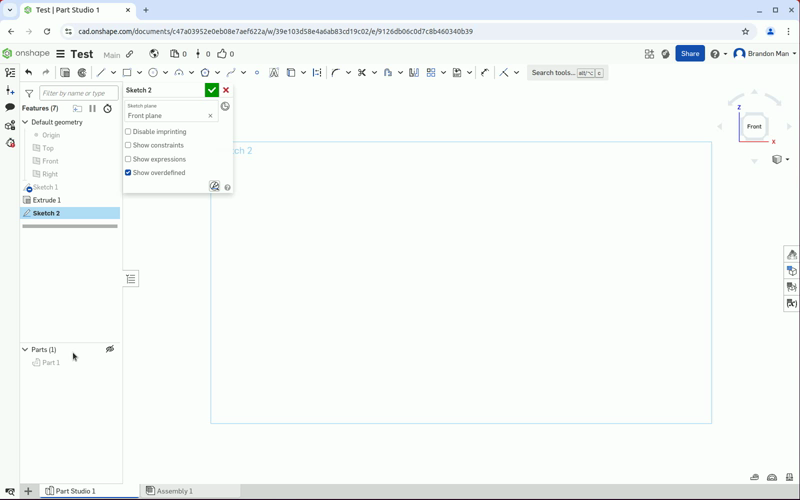
key(c)
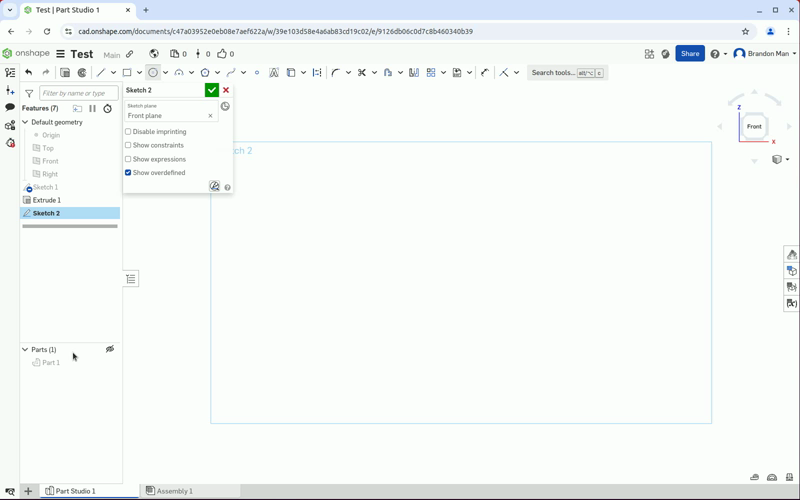
key_down(shift)
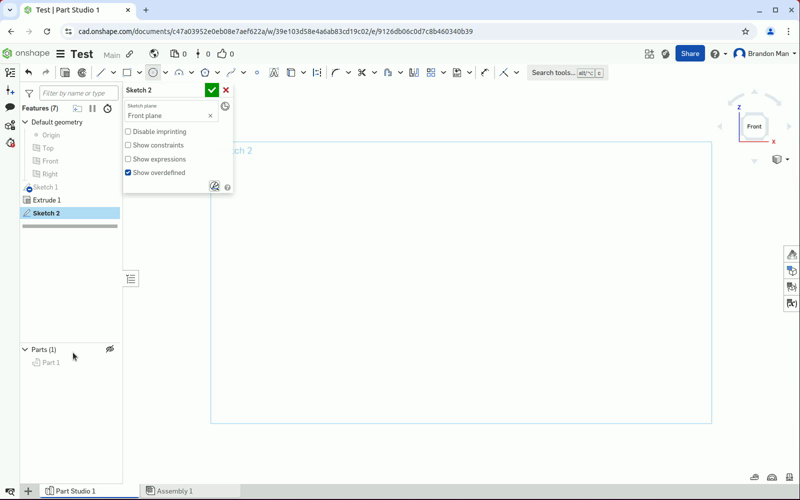
mouse_move(461, 282)
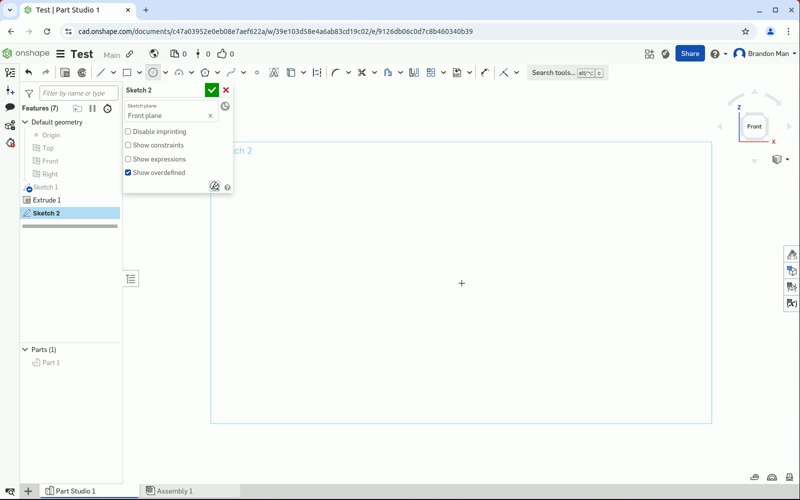
click(461, 282)
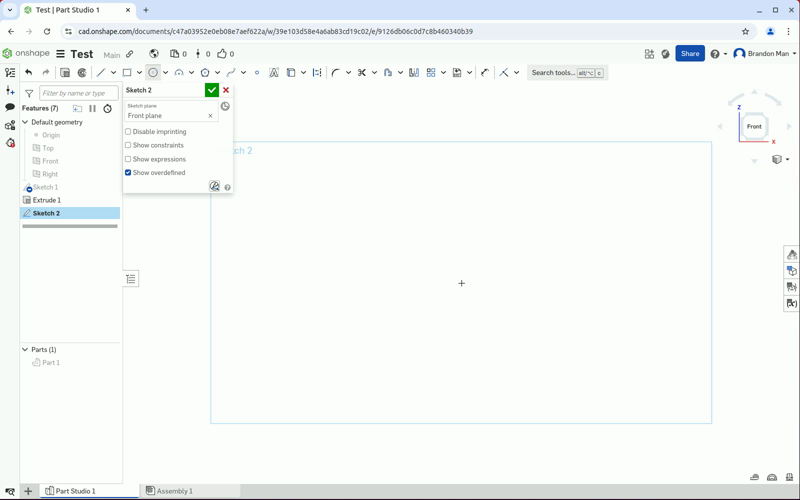
key_up(shift)
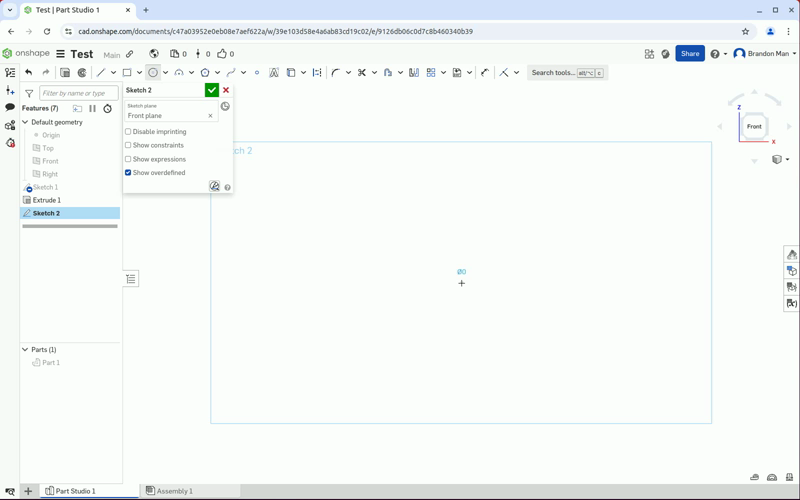
mouse_move(466, 282)
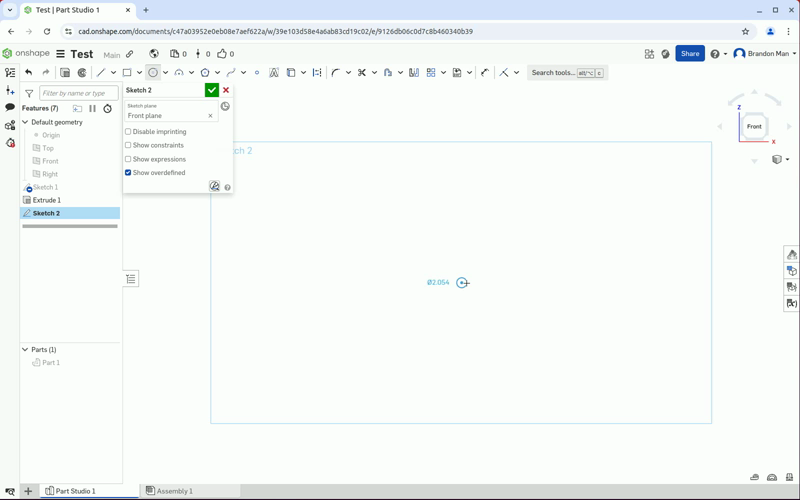
click(466, 282)
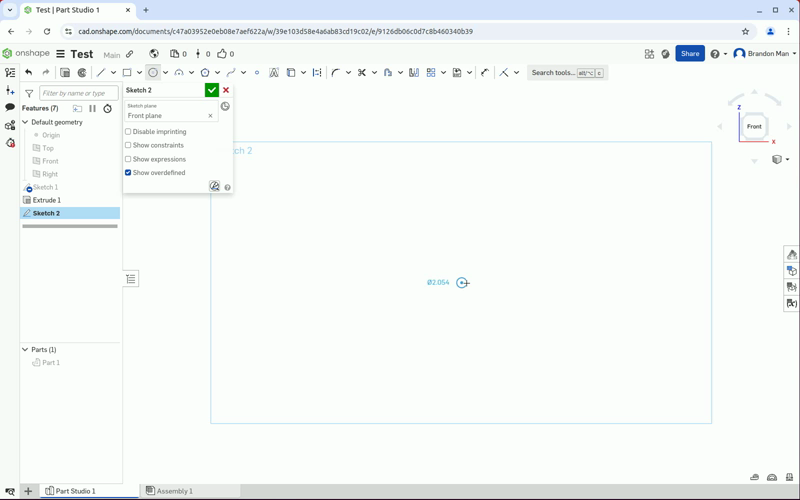
key(esc)
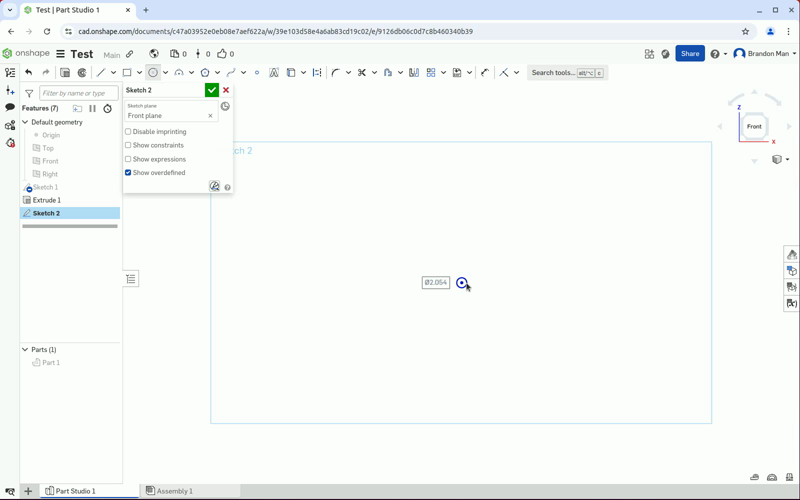
mouse_move(463, 280)
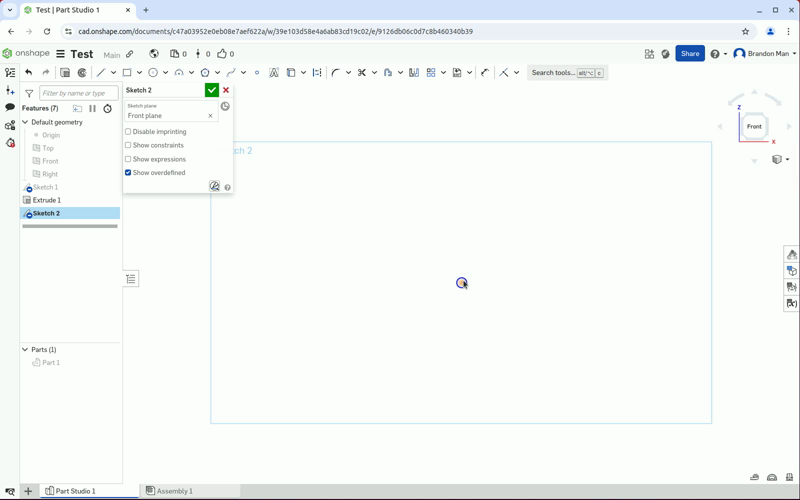
scroll(6)
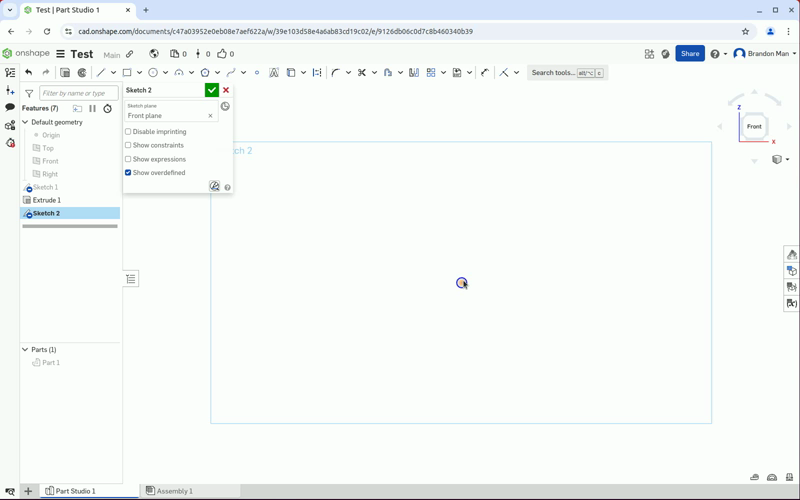
scroll(6)
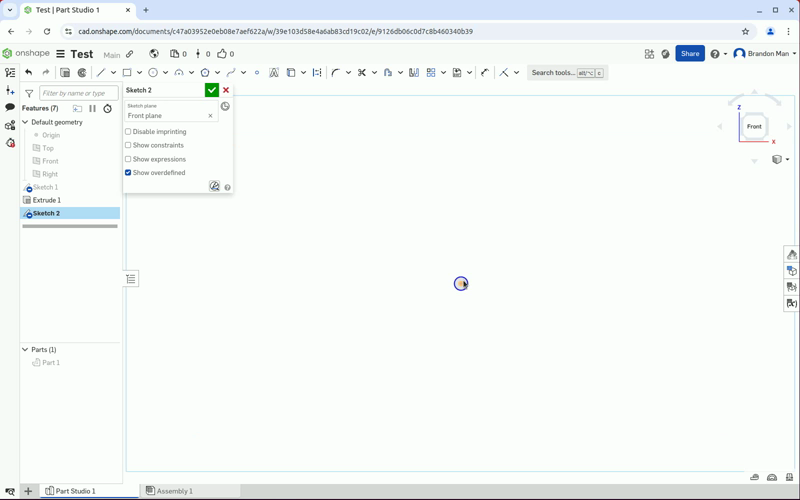
scroll(6)
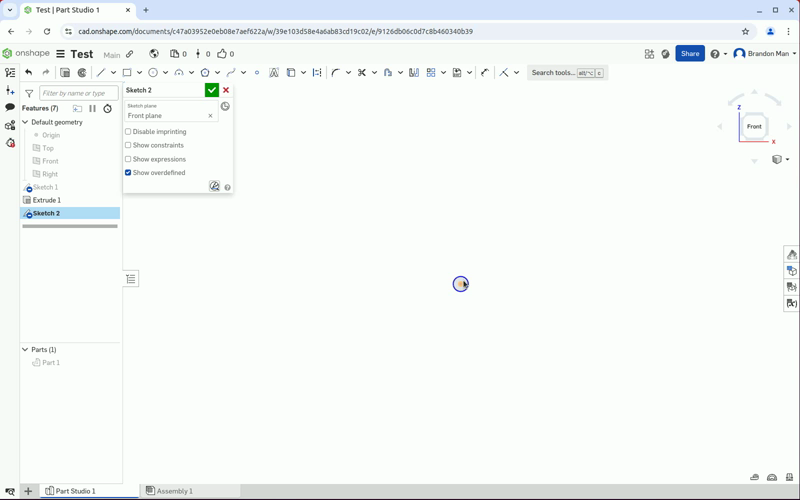
scroll(6)
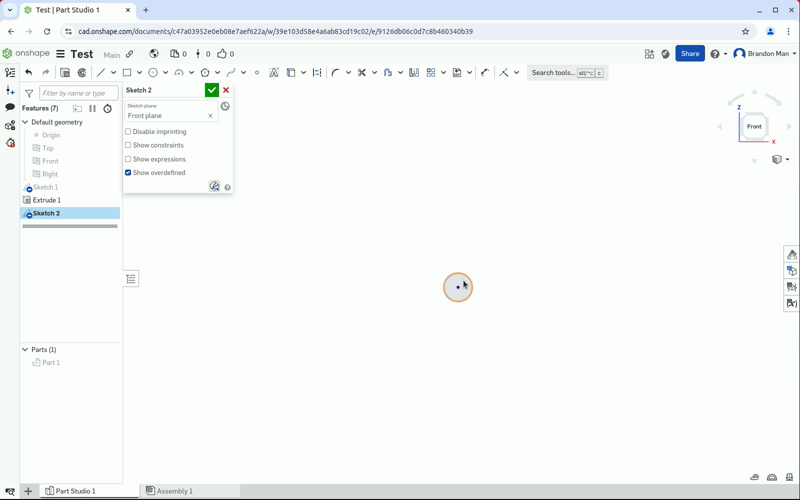
scroll(6)
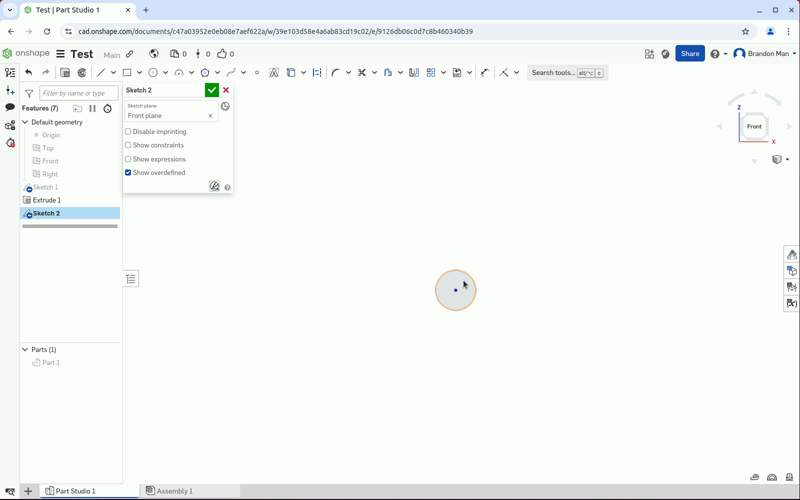
scroll(6)
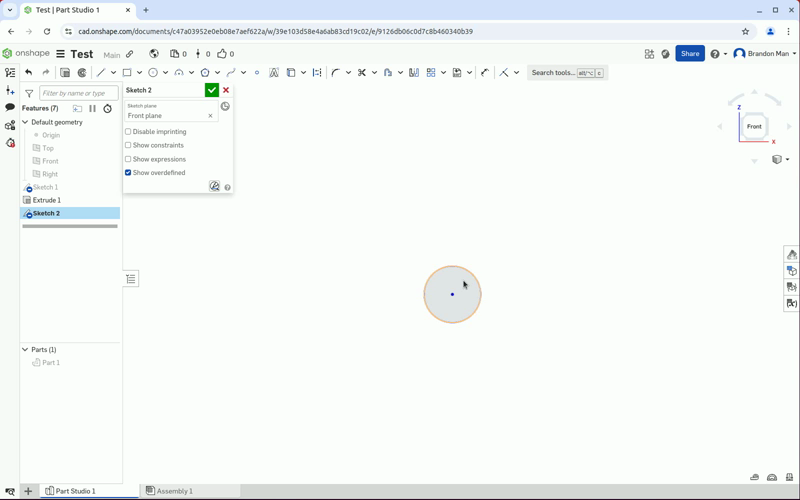
scroll(6)
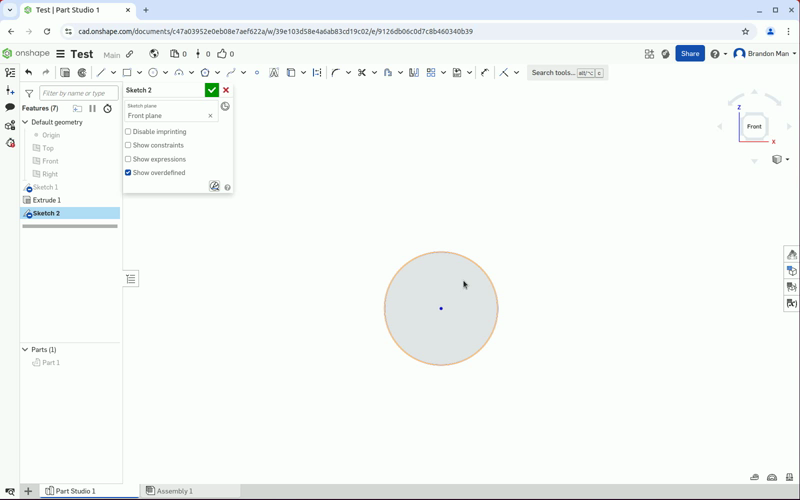
click(463, 280)
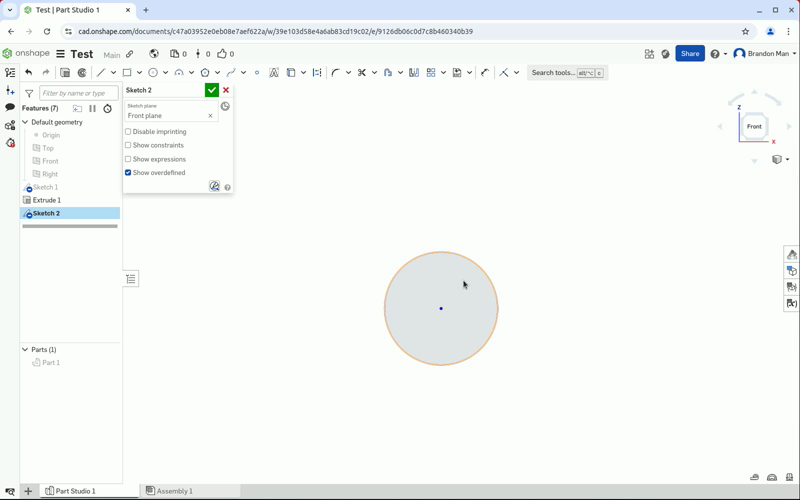
scroll(-6)
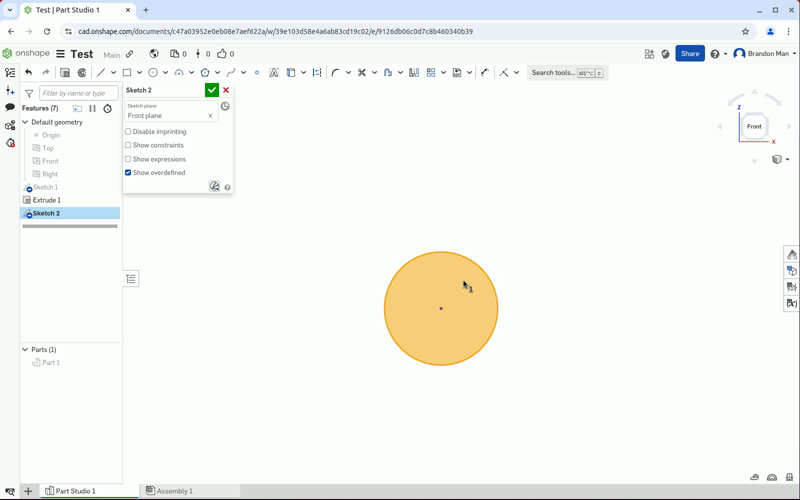
scroll(-6)
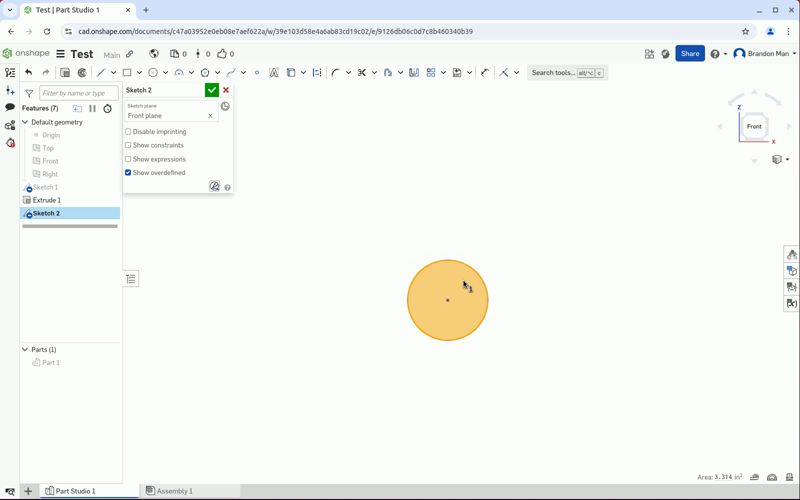
scroll(-6)
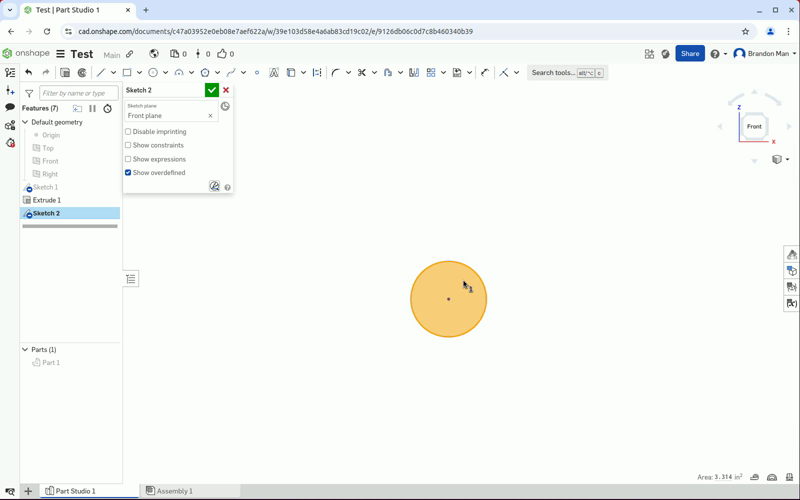
scroll(-6)
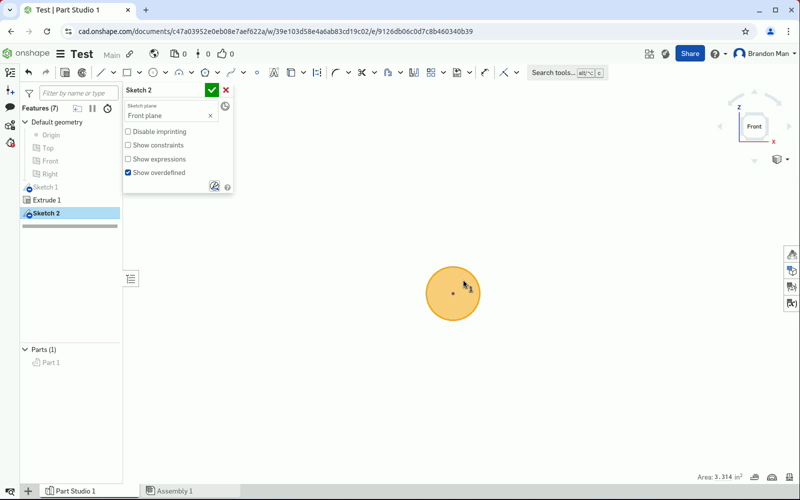
scroll(-6)
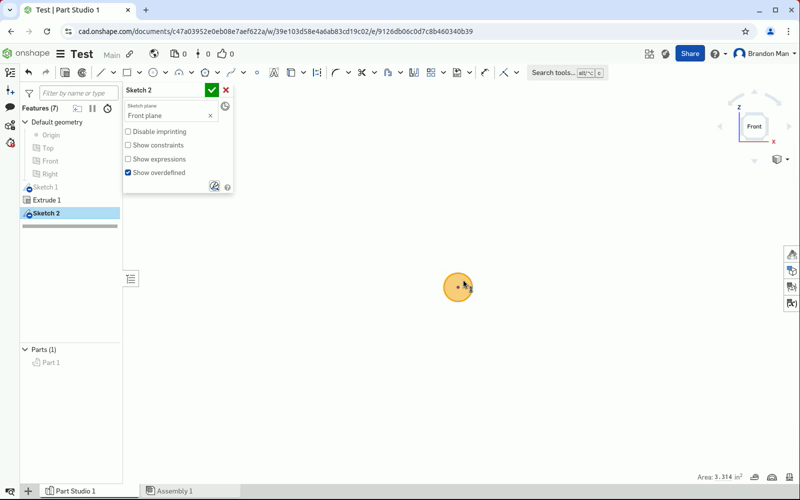
scroll(-6)
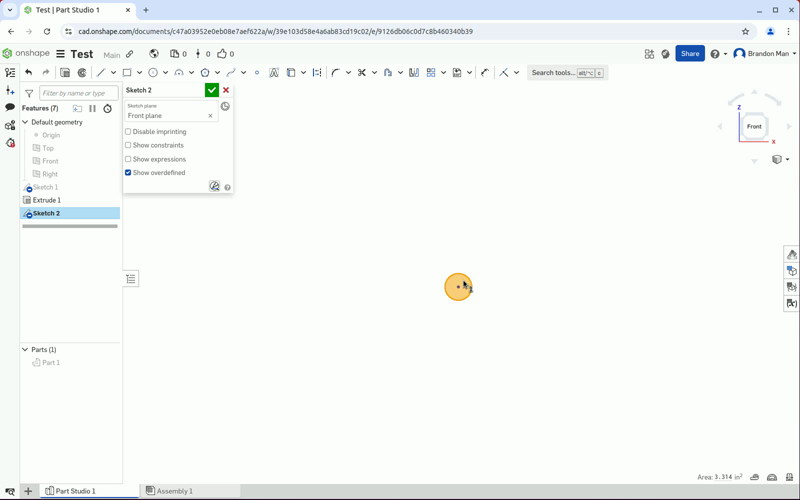
scroll(-6)
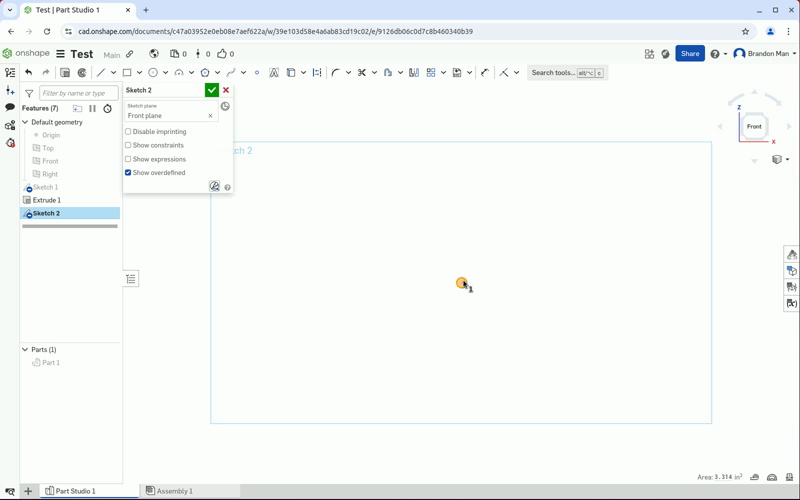
mouse_move(73, 352)
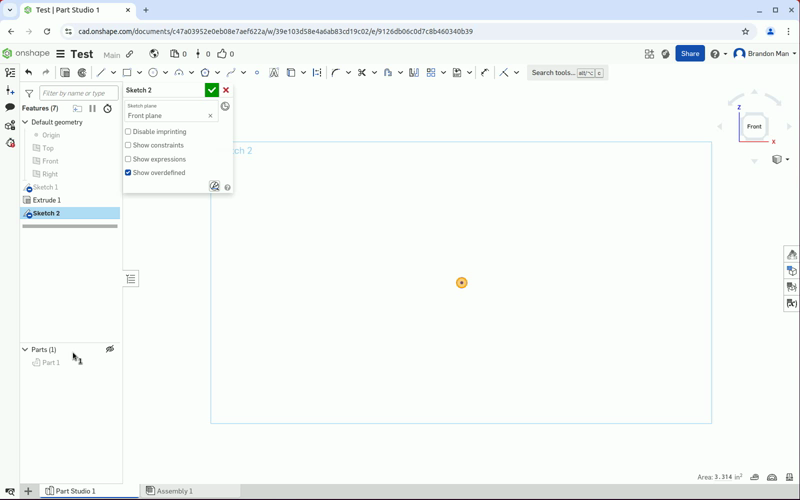
key(shift+y)
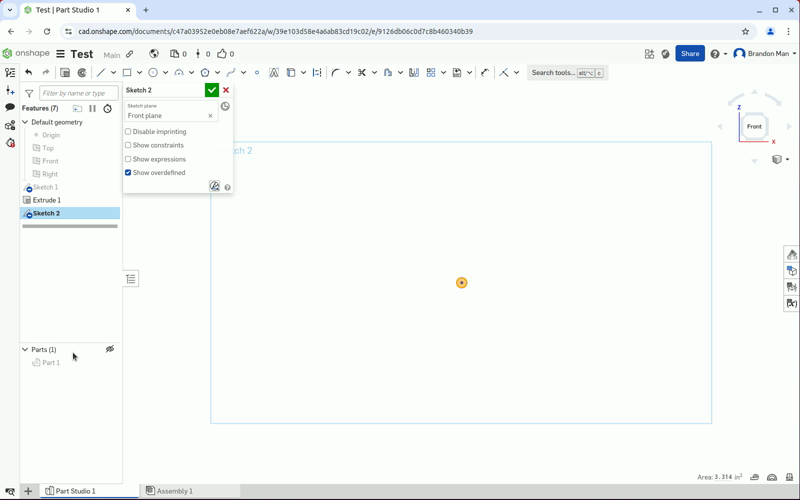
key(shift+e)
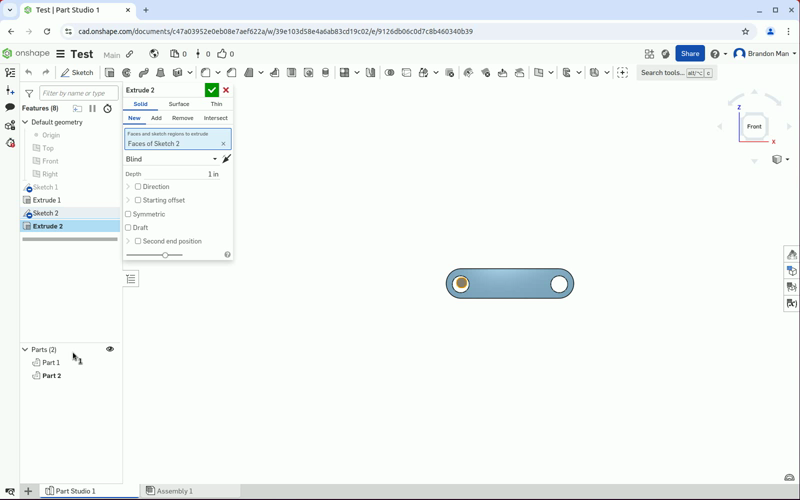
mouse_move(143, 106)
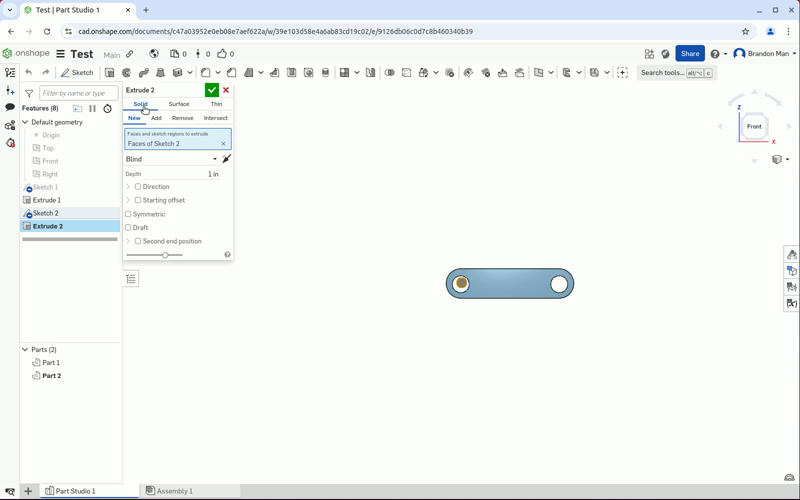
click(143, 106)
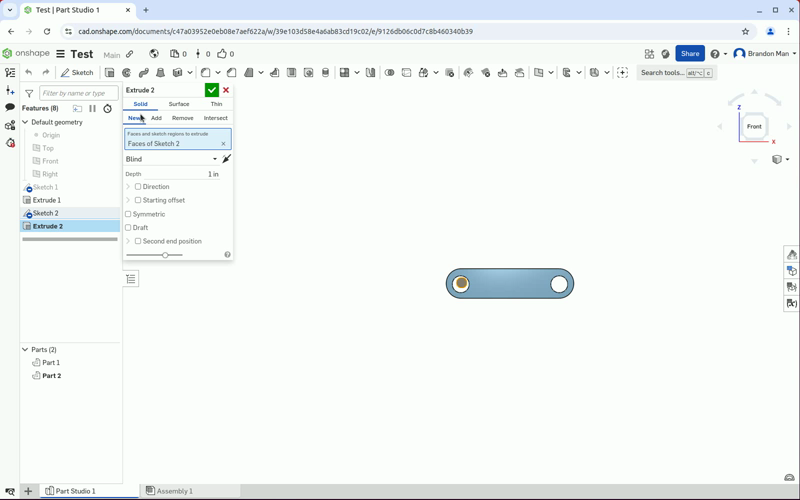
mouse_move(137, 120)
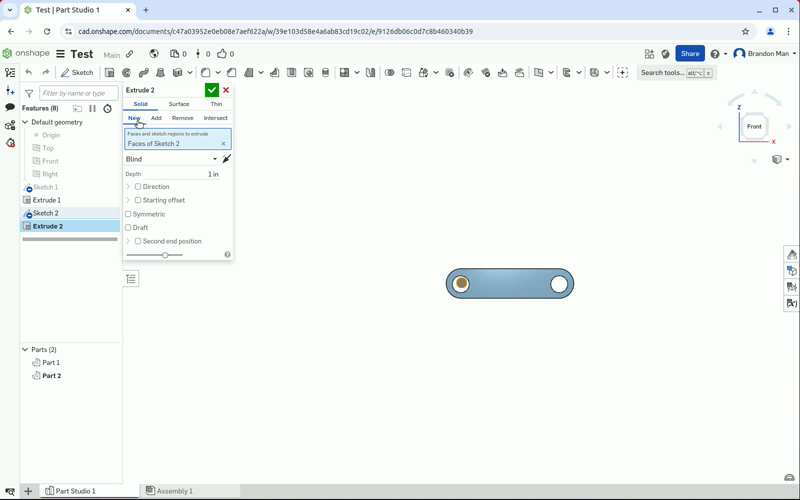
click(137, 120)
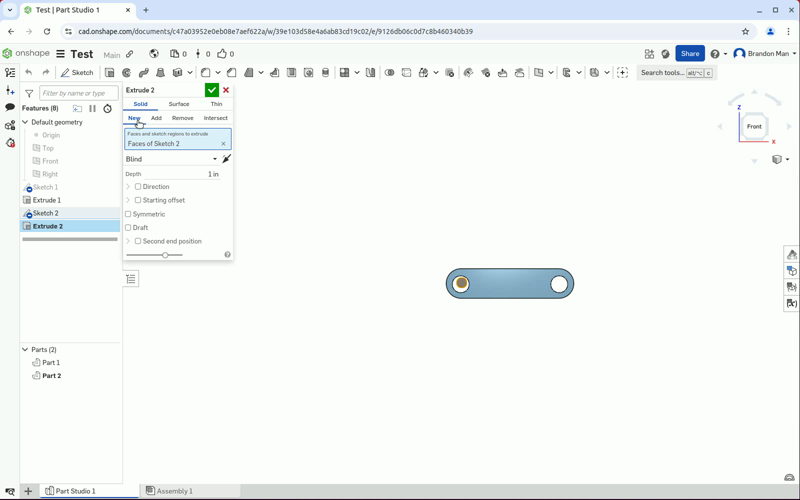
key(tab, 4)
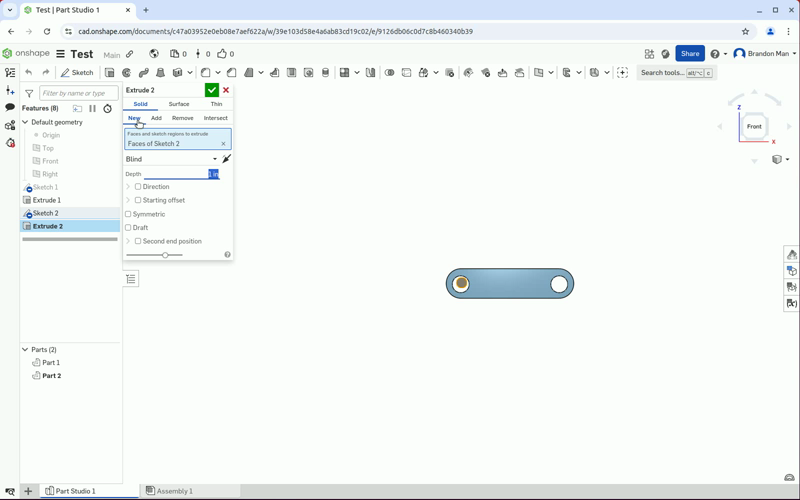
text(1.926)
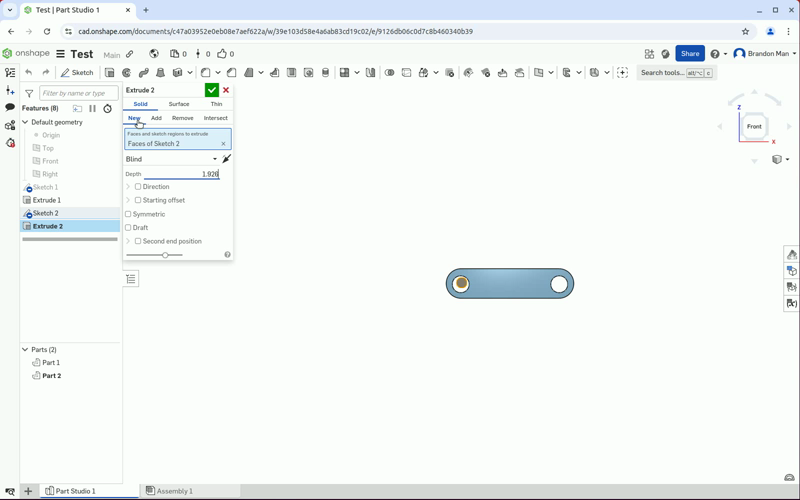
key(enter)
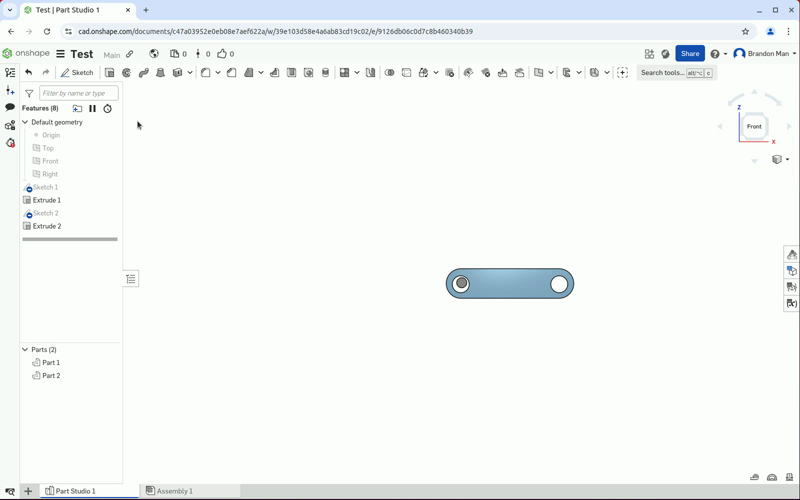
key(shift+h)
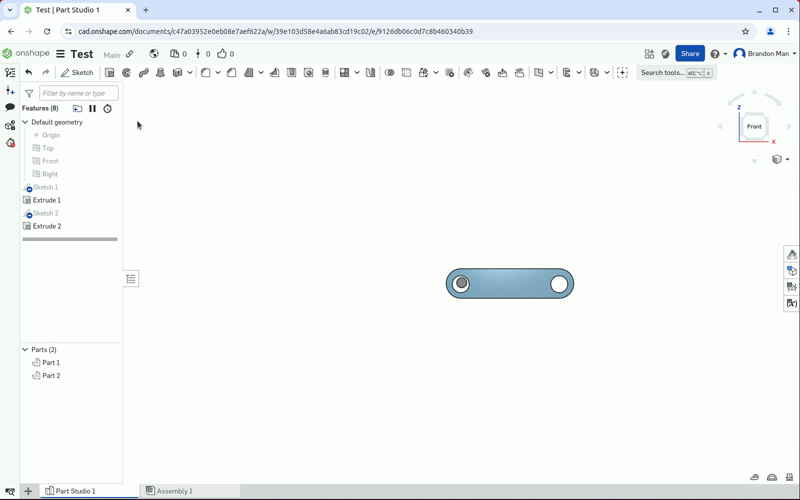
key(shift+h)
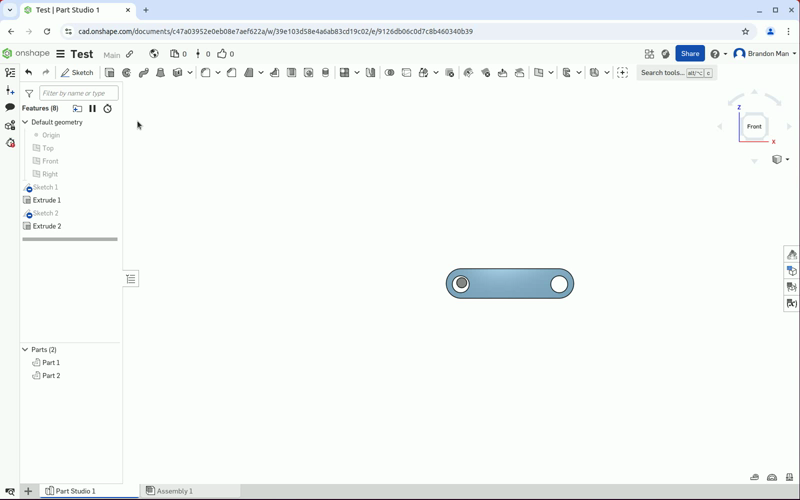
mouse_move(73, 189)
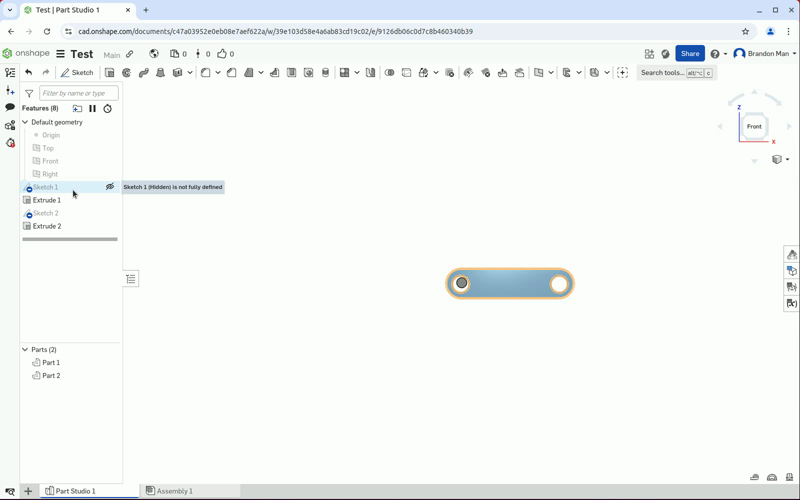
click(73, 189)
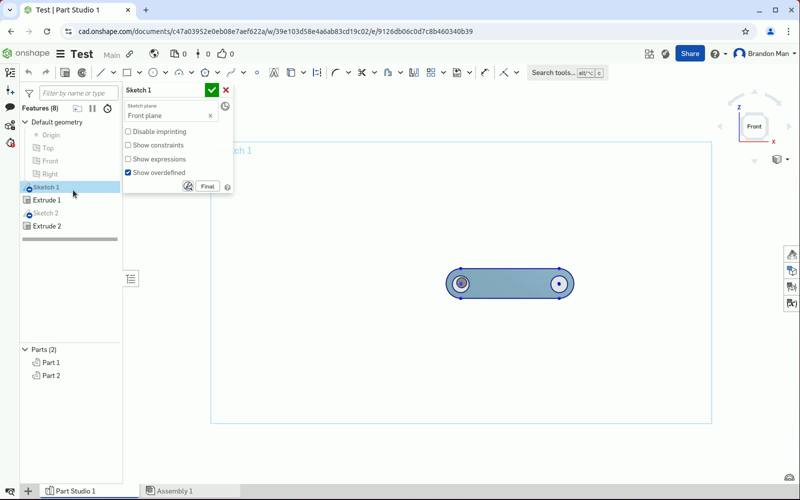
mouse_move(229, 92)
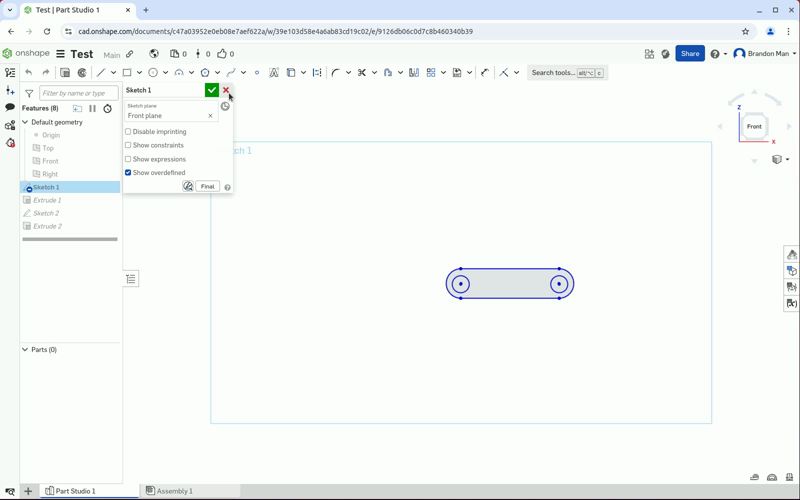
click(229, 92)
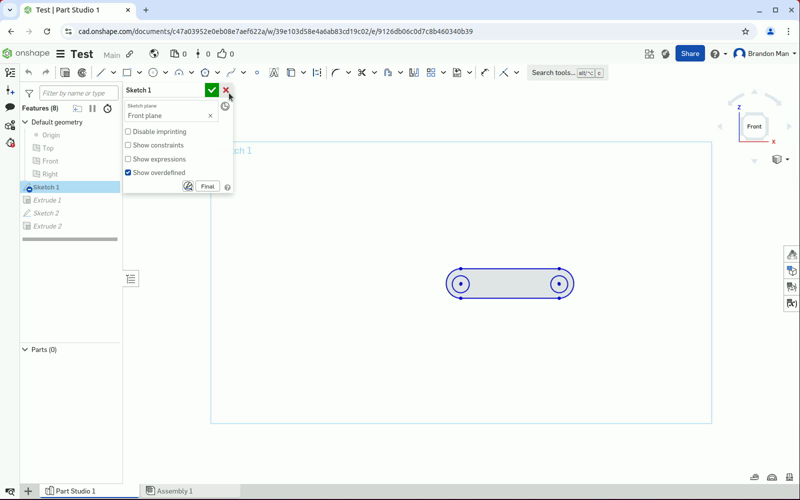
key(shift+s)
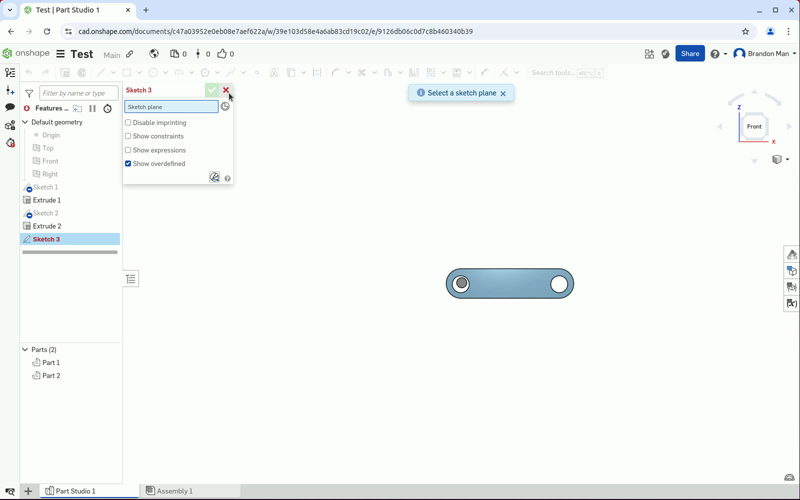
mouse_move(73, 163)
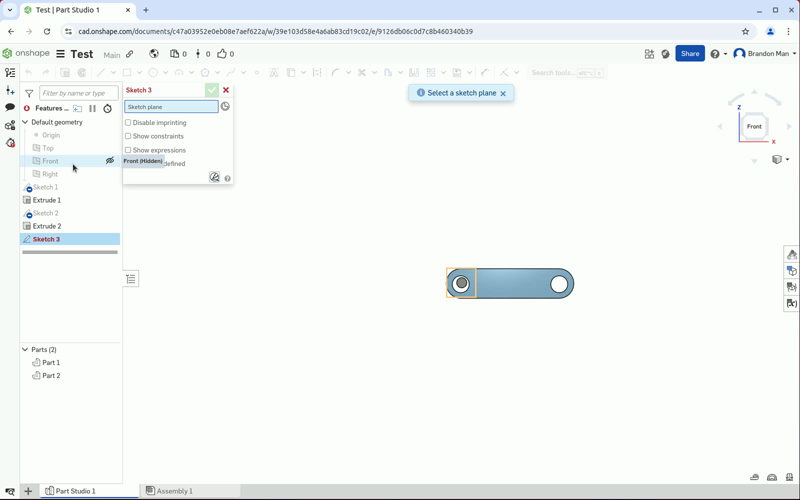
click(73, 163)
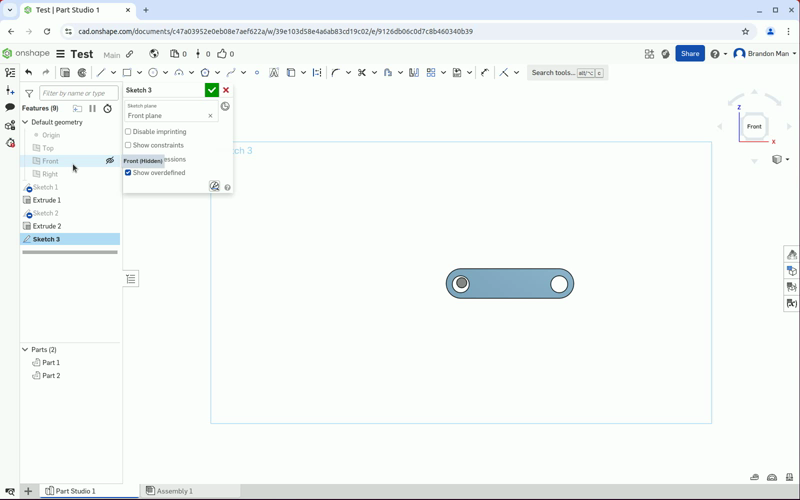
mouse_move(73, 352)
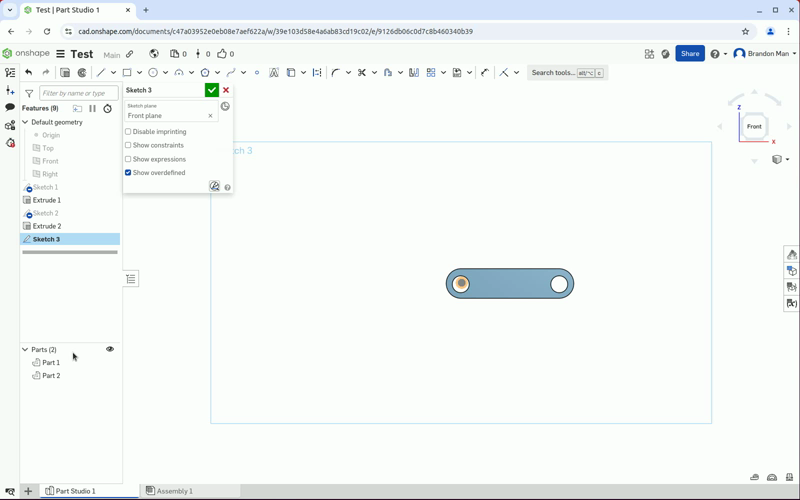
key(y)
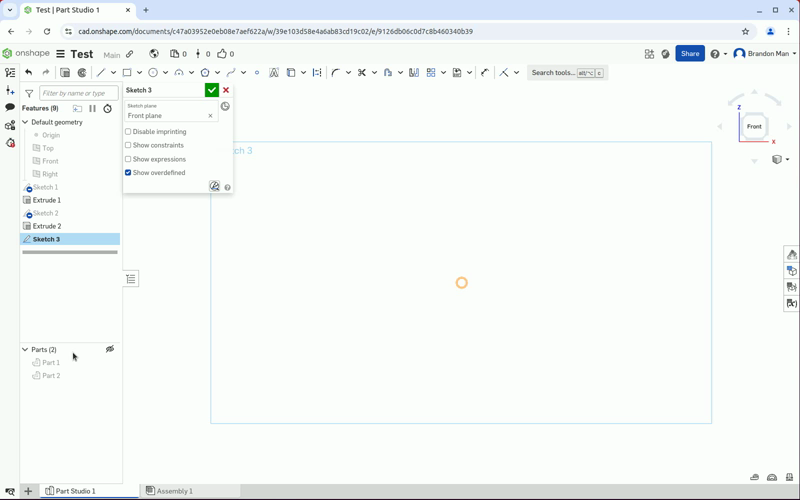
key(c)
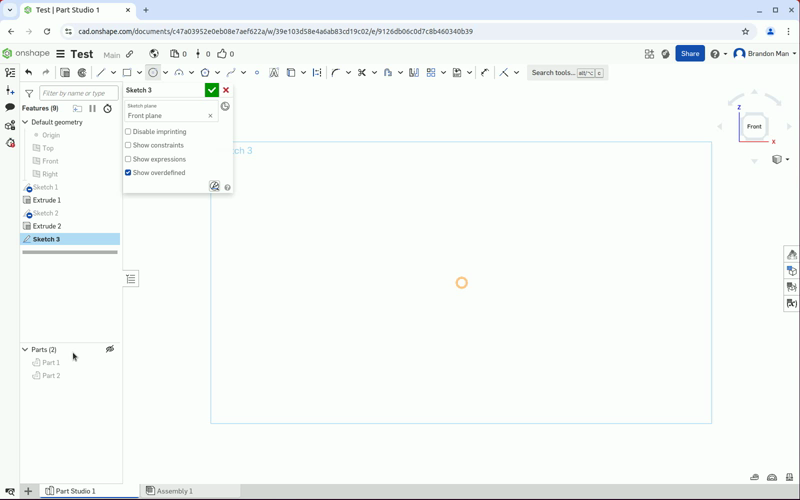
key_down(shift)
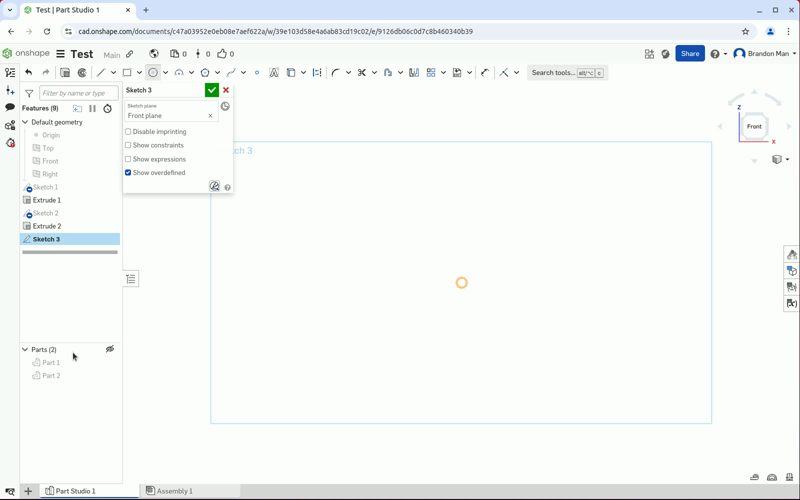
mouse_move(559, 282)
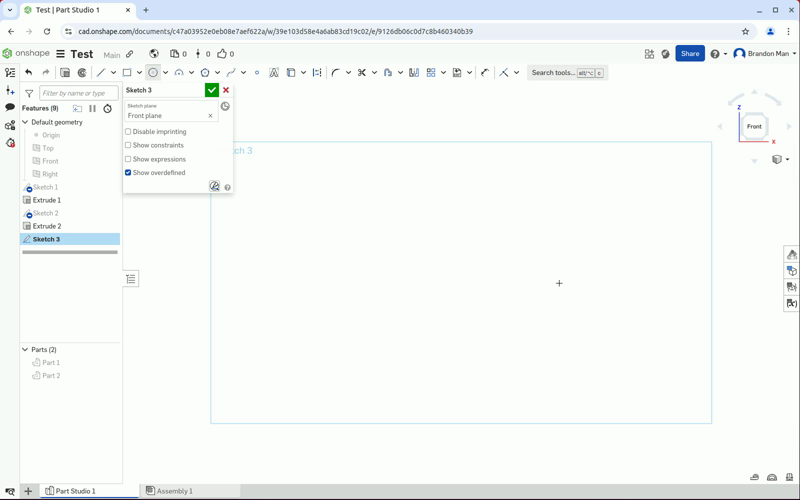
click(559, 282)
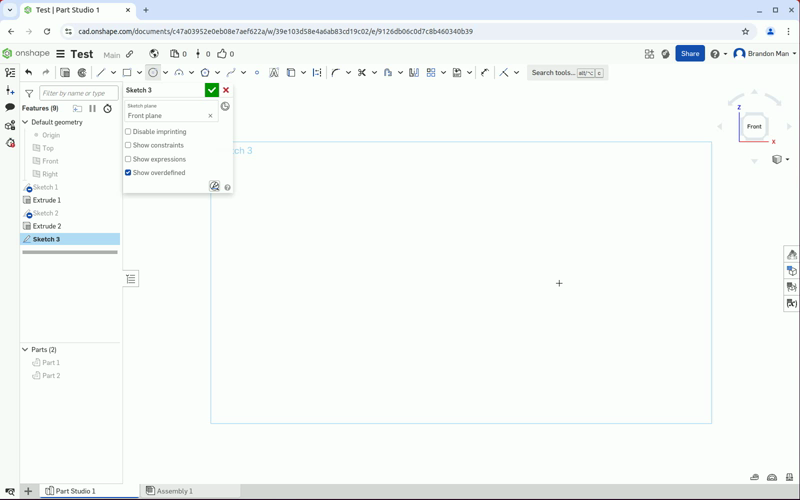
key_up(shift)
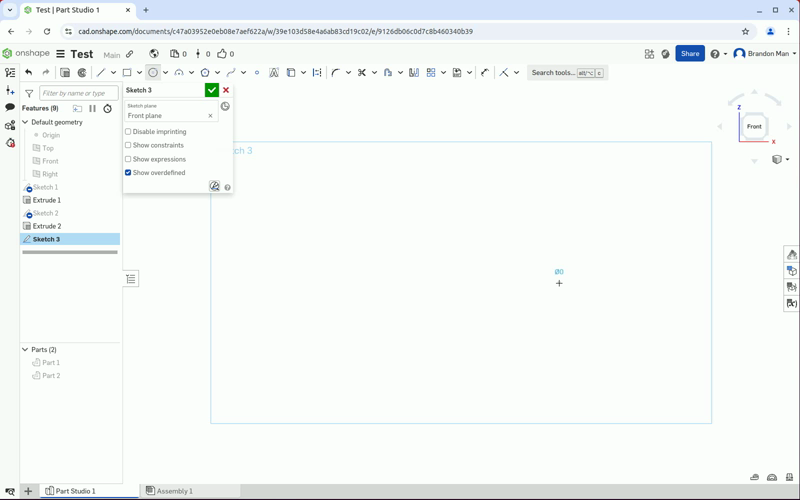
mouse_move(564, 282)
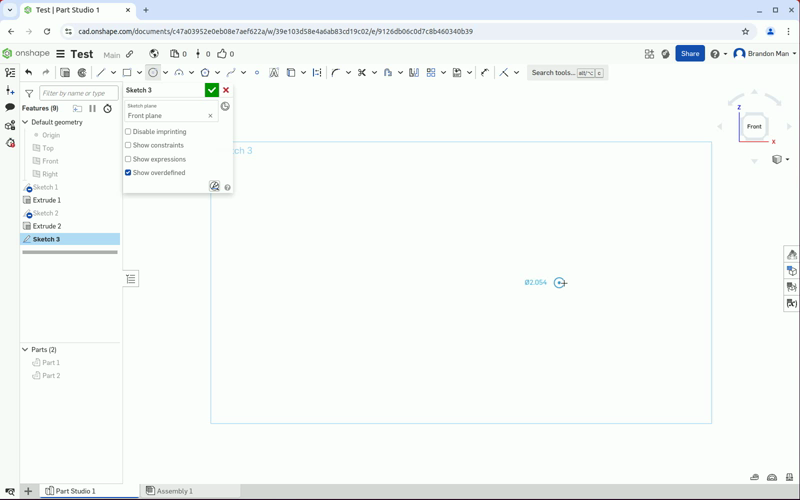
click(564, 282)
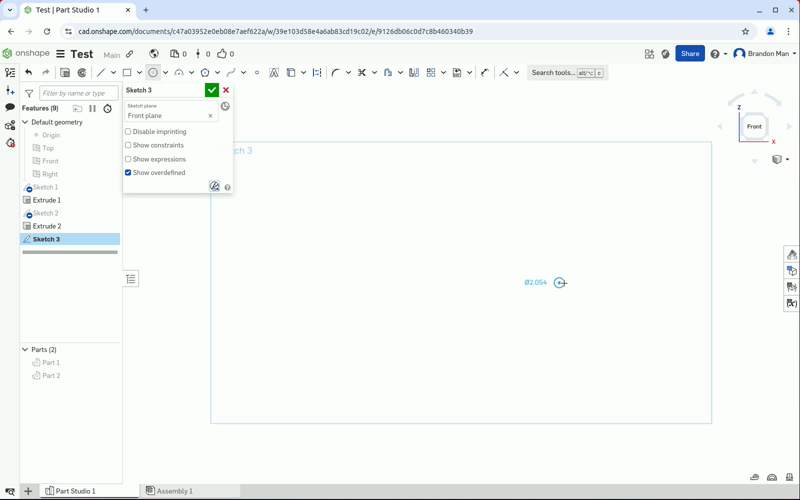
key(esc)
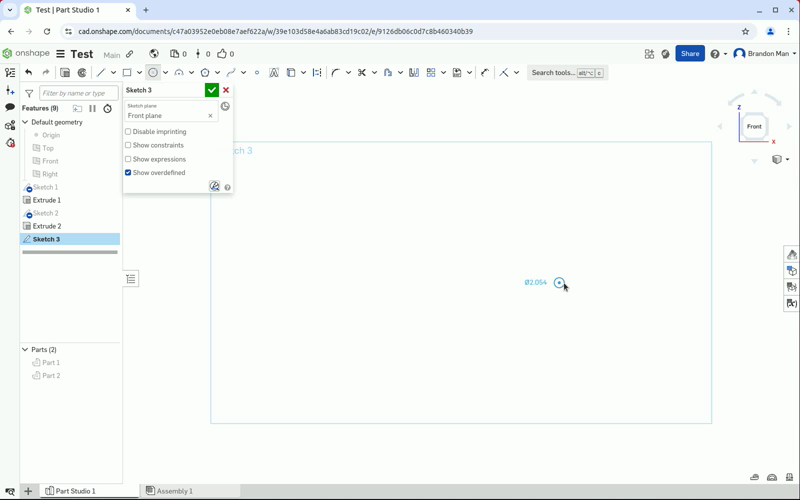
mouse_move(560, 279)
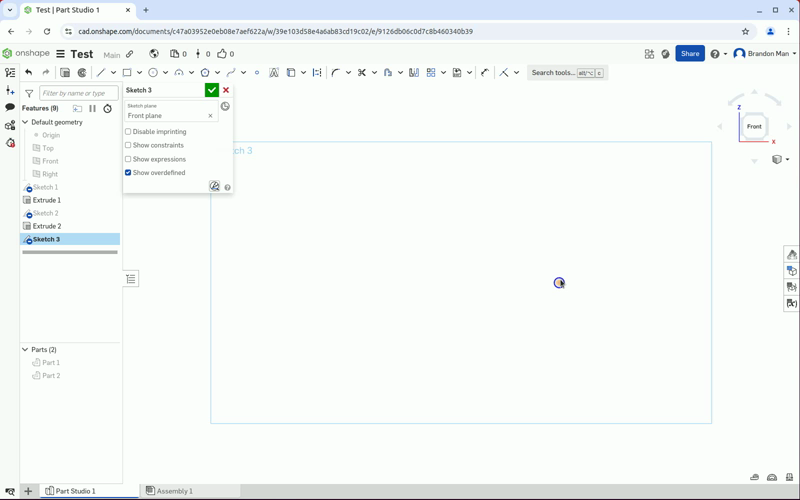
scroll(6)
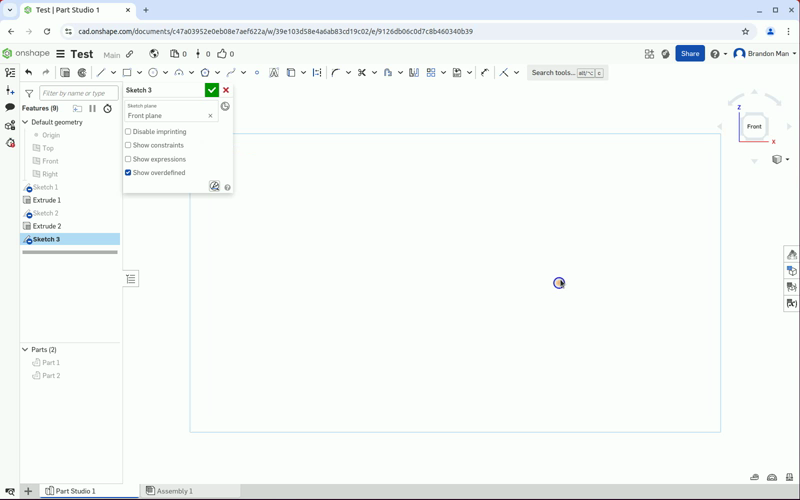
scroll(6)
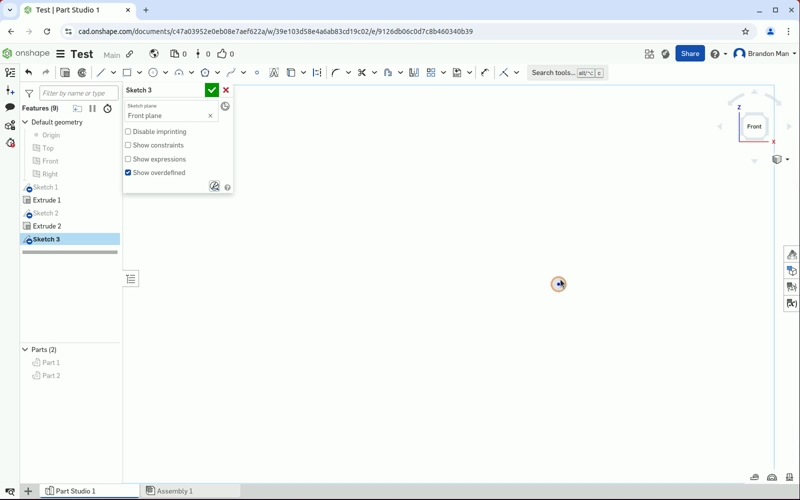
scroll(6)
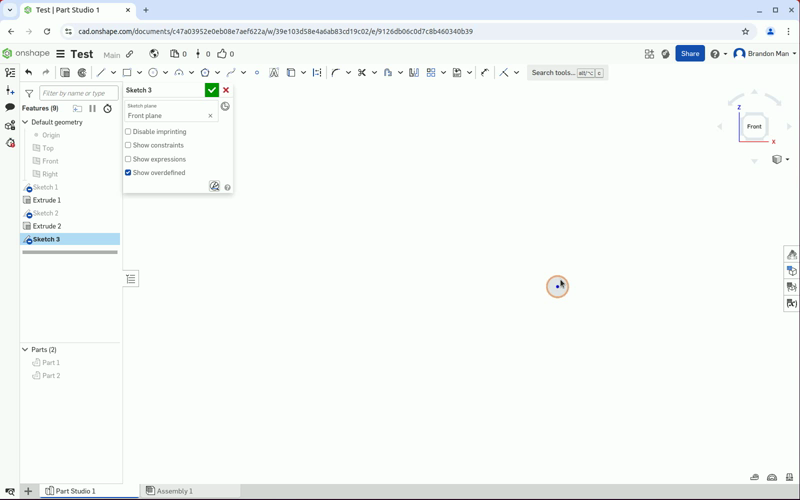
scroll(6)
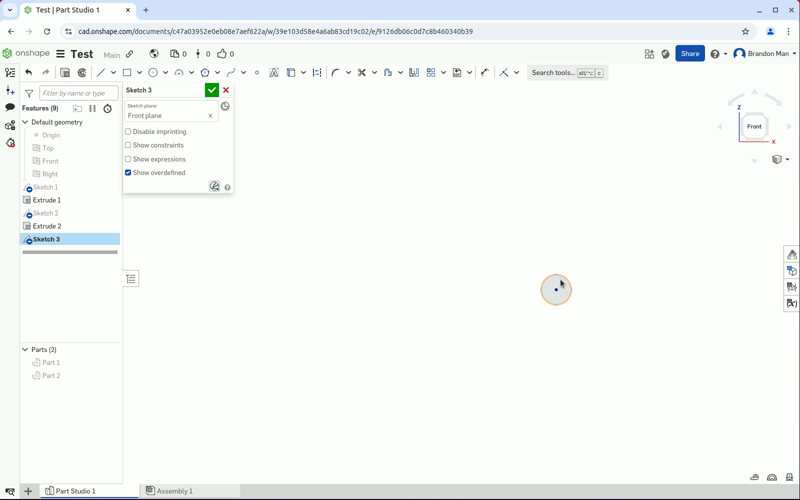
scroll(6)
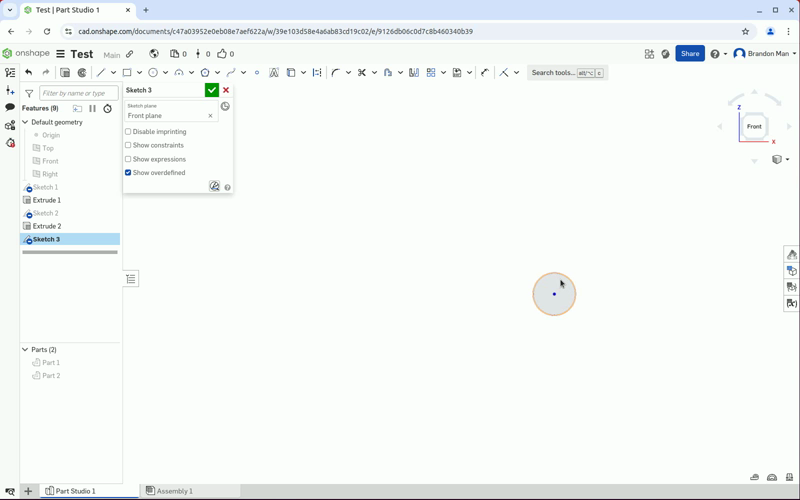
scroll(6)
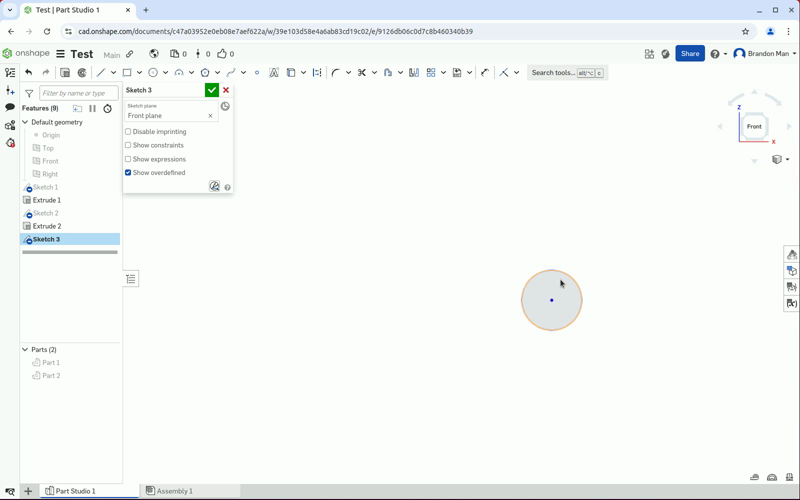
scroll(6)
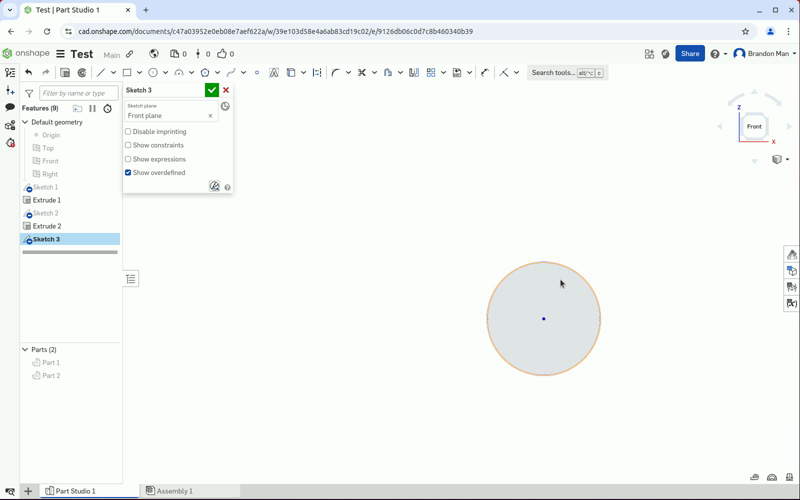
click(560, 279)
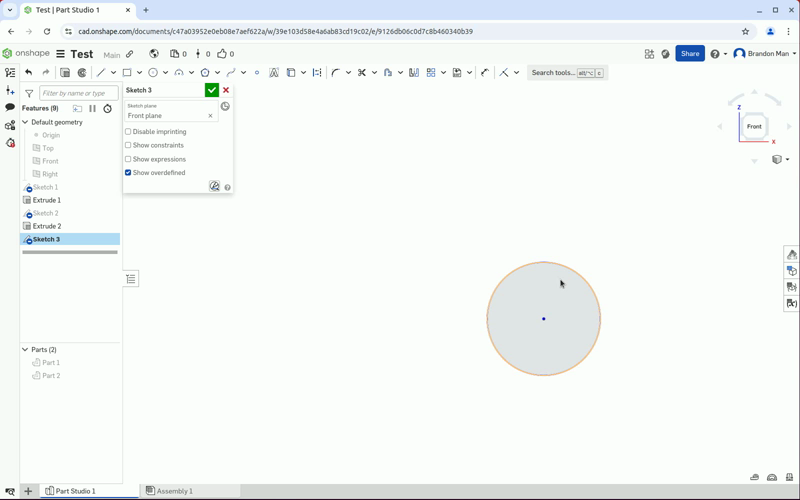
scroll(-6)
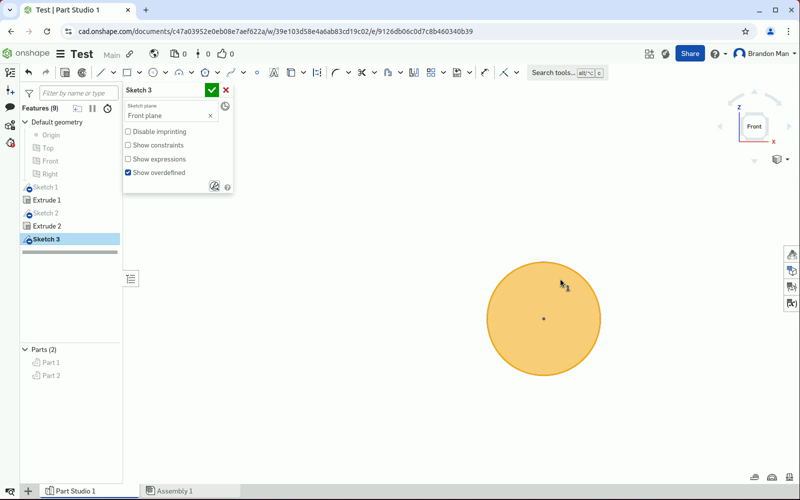
scroll(-6)
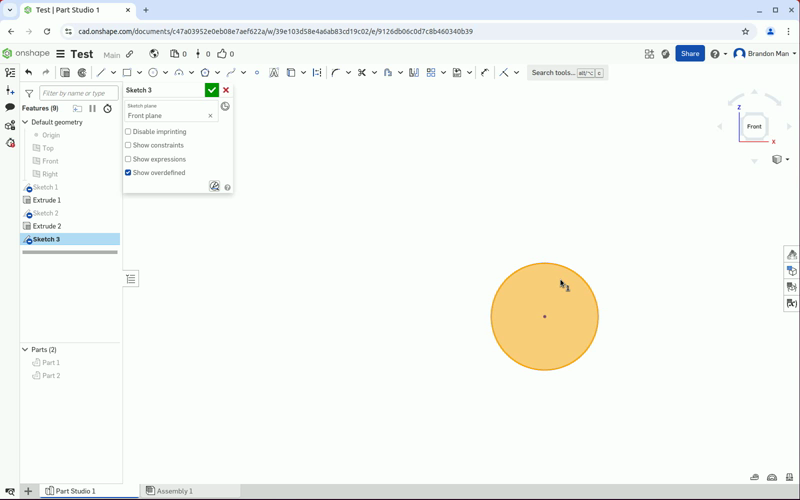
scroll(-6)
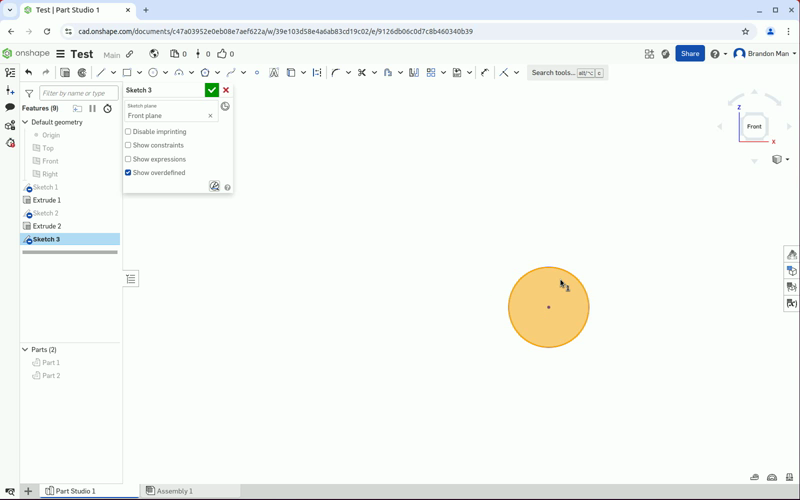
scroll(-6)
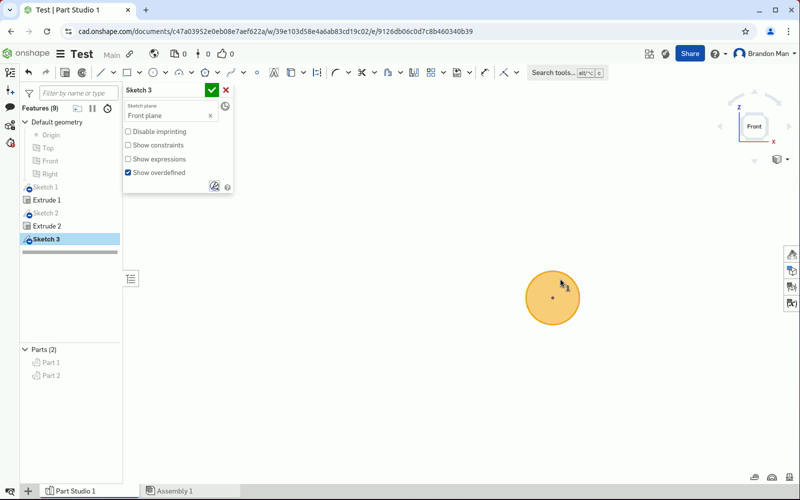
scroll(-6)
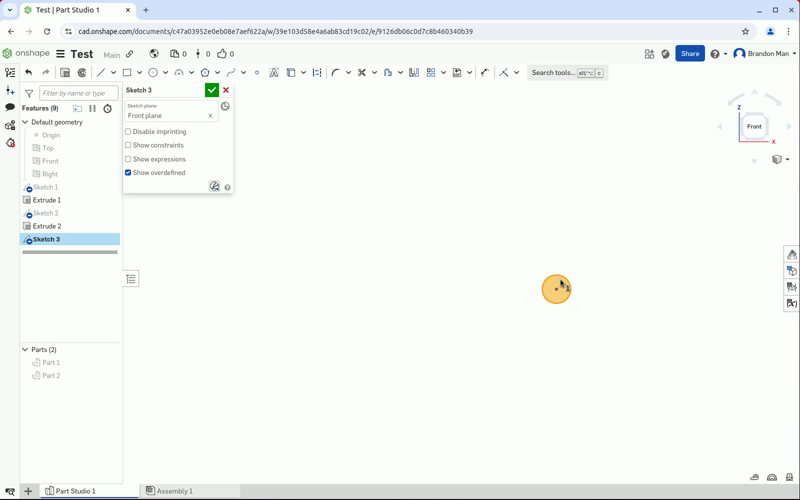
scroll(-6)
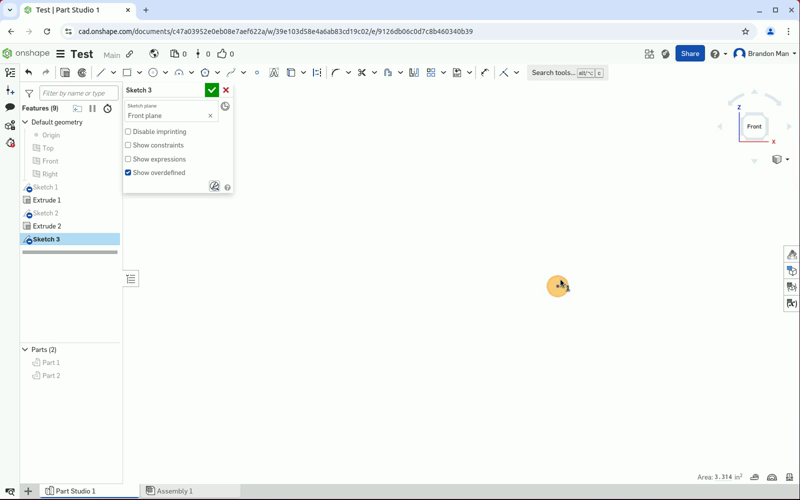
scroll(-6)
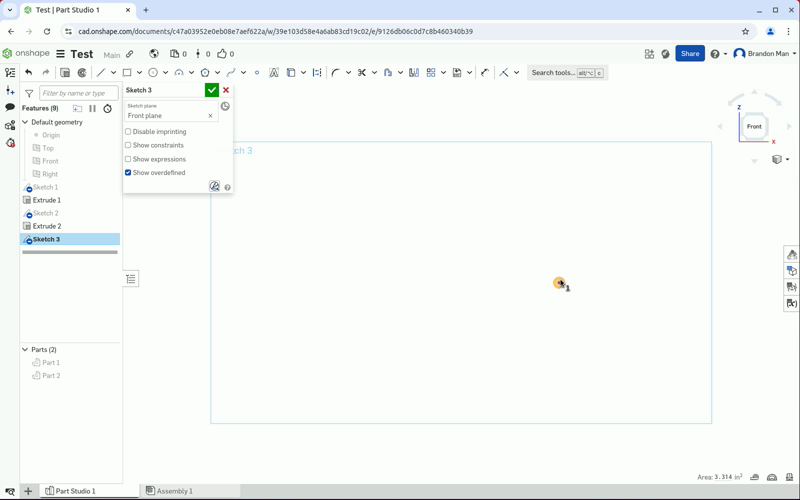
mouse_move(73, 352)
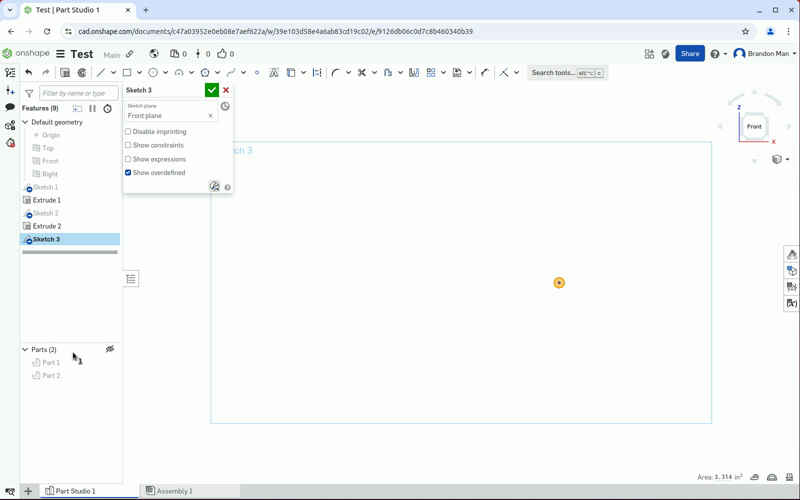
key(shift+y)
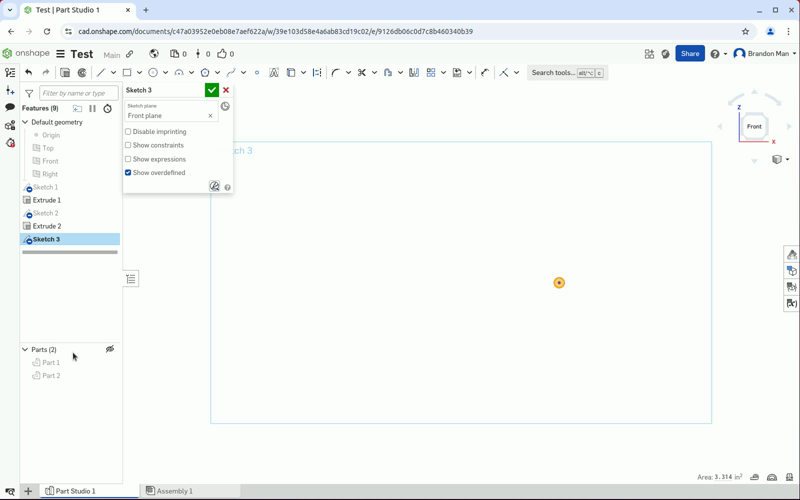
key(shift+e)
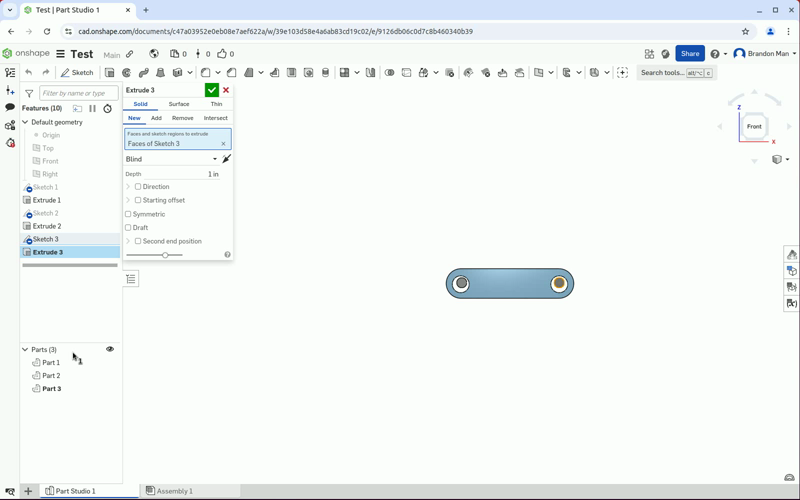
mouse_move(143, 106)
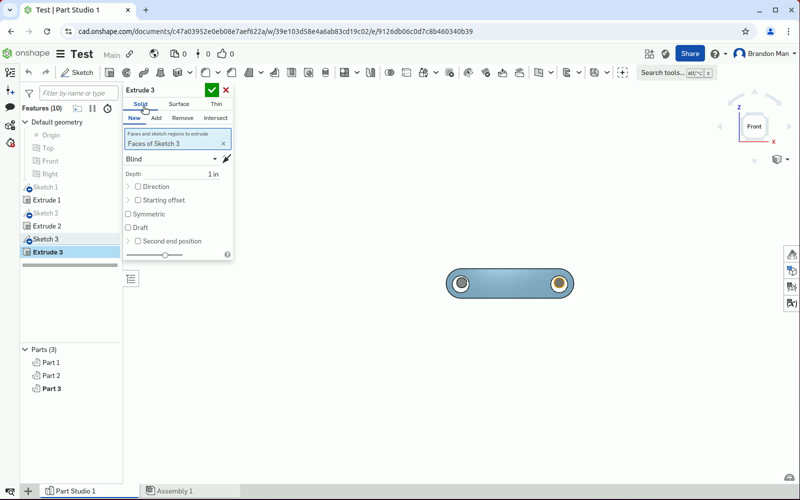
click(143, 106)
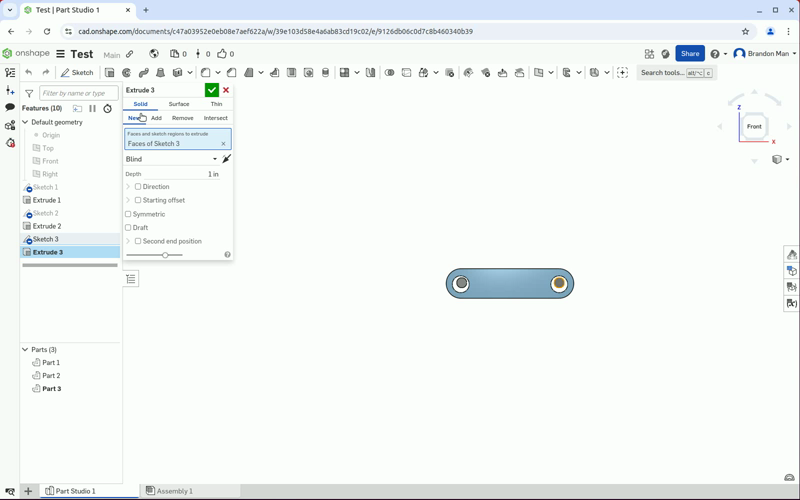
mouse_move(137, 120)
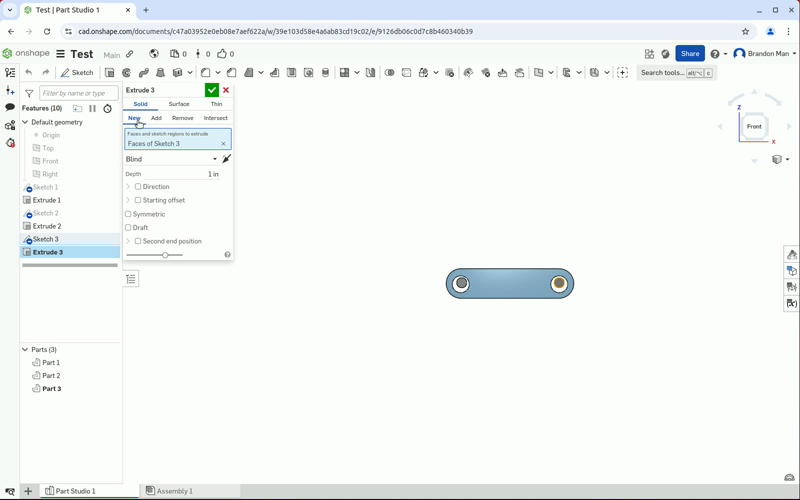
click(137, 120)
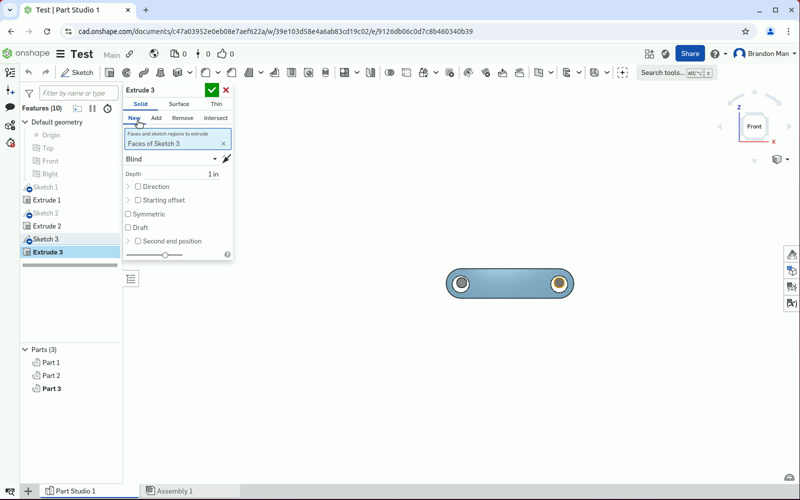
key(tab, 4)
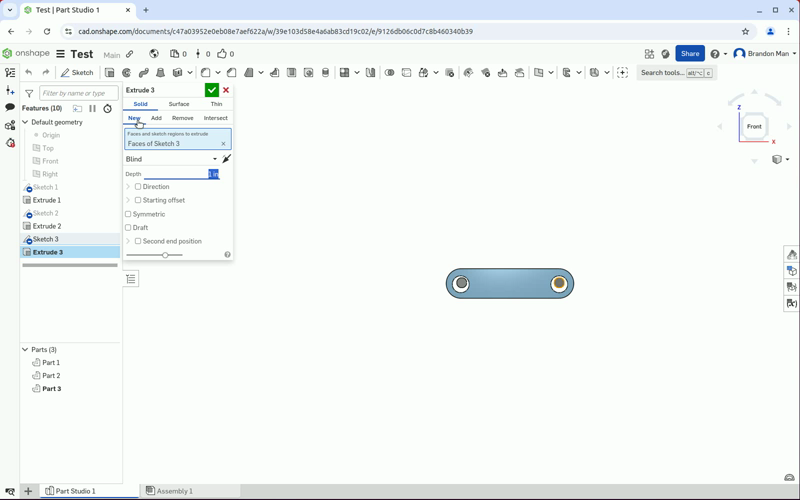
text(1.926)
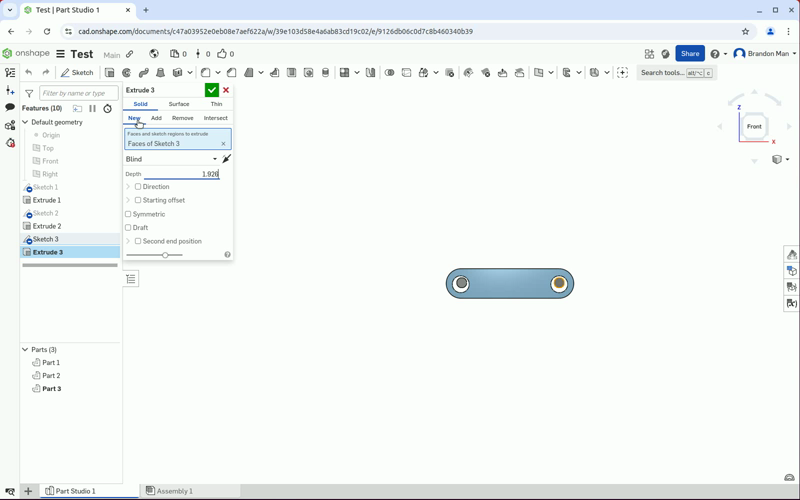
key(enter)
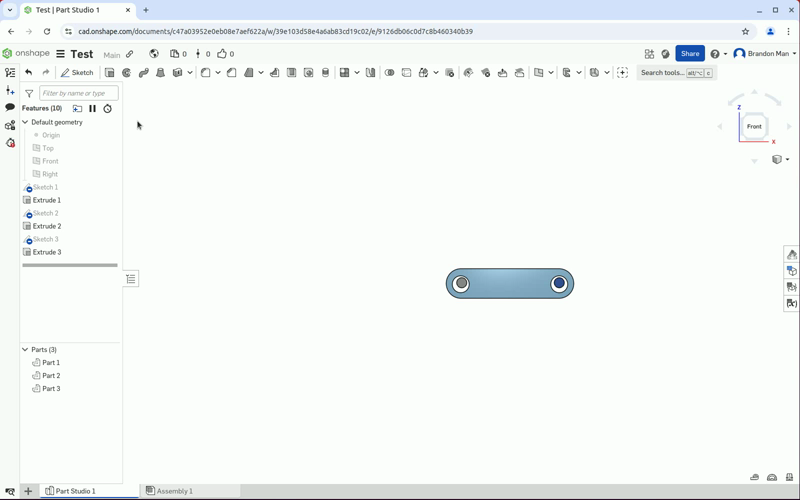
key(shift+h)
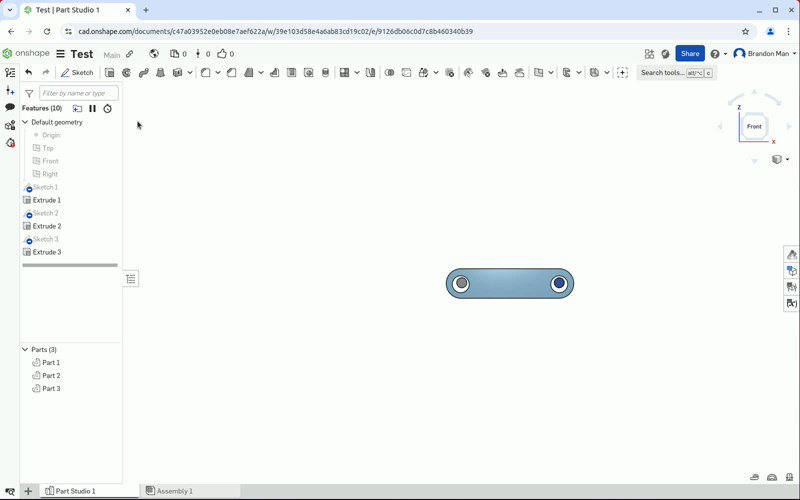
key(shift+h)
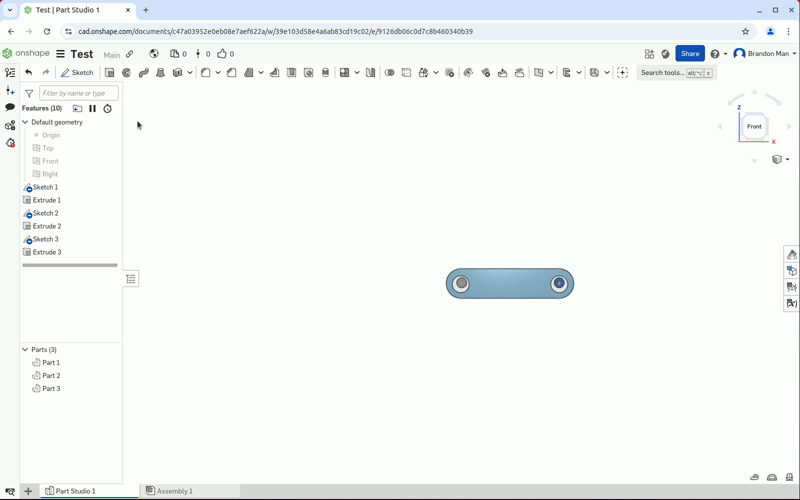
key(shift+7)
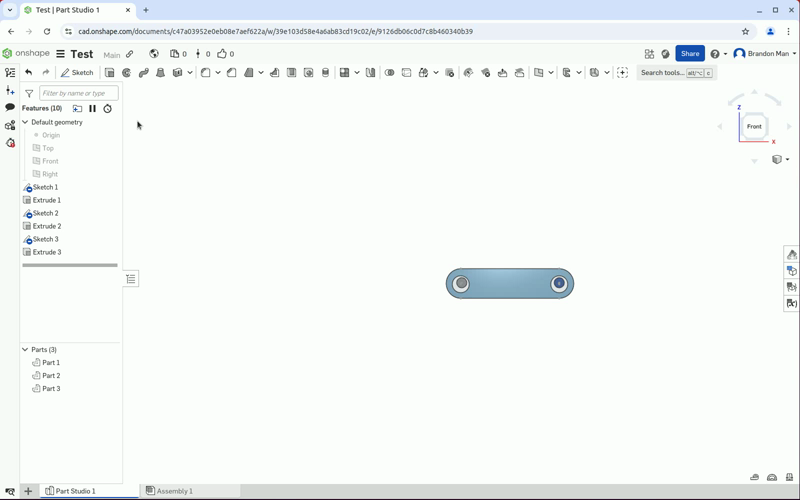
key(left, 2)
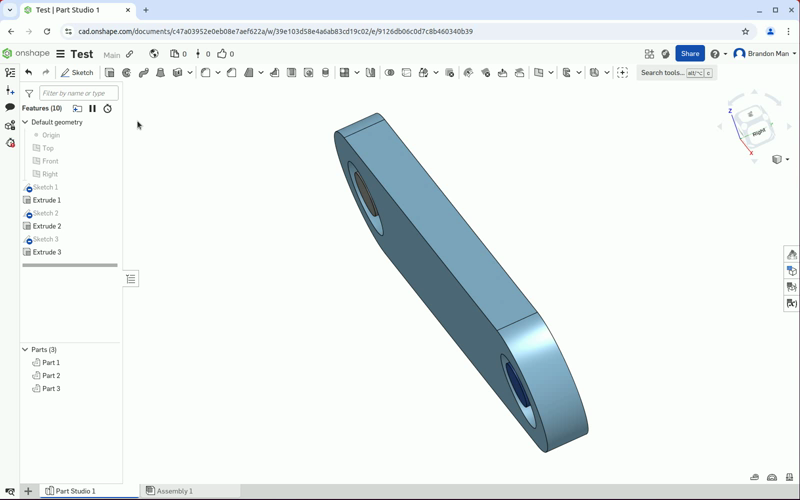
key(down, 2)
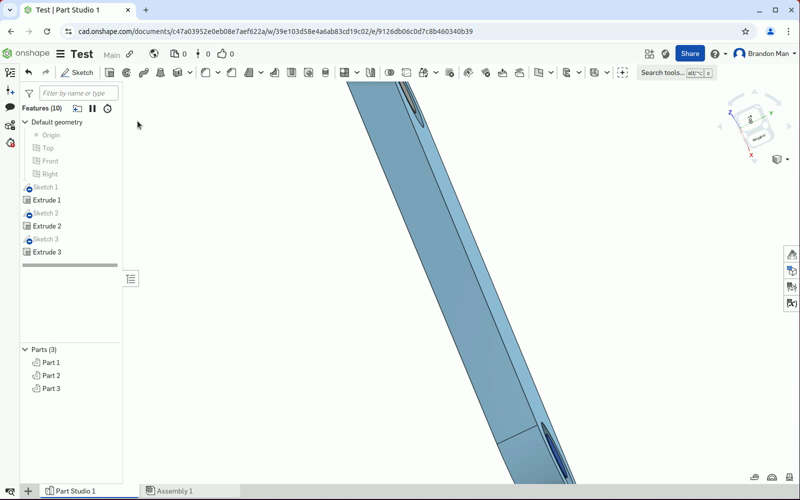
key(up, 2)
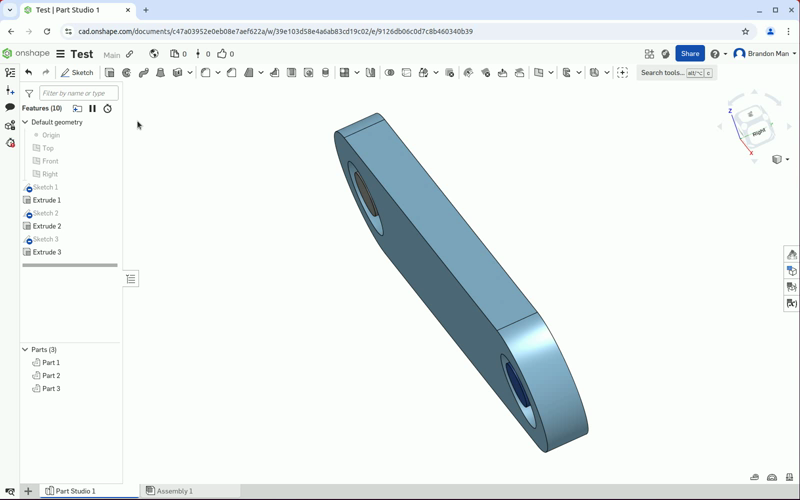
key(right, 2)
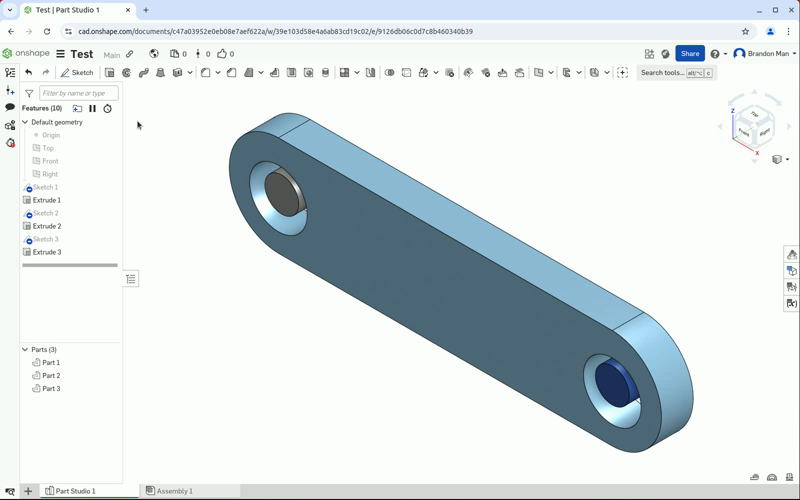
mouse_move(73, 189)
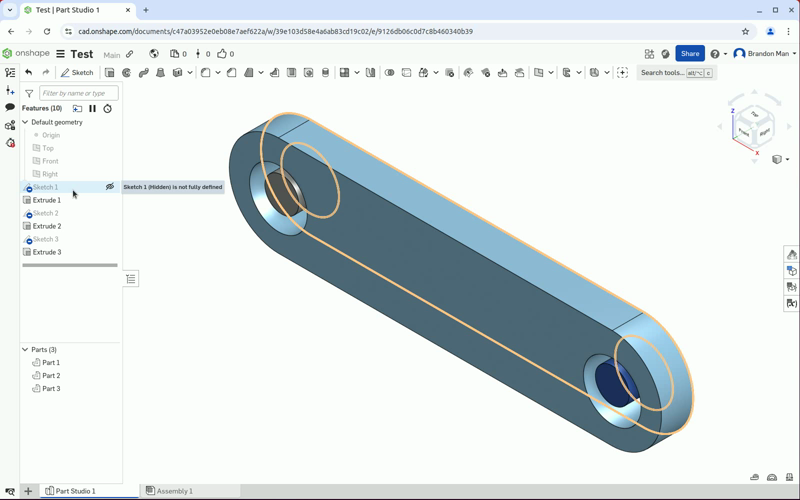
click(73, 189)